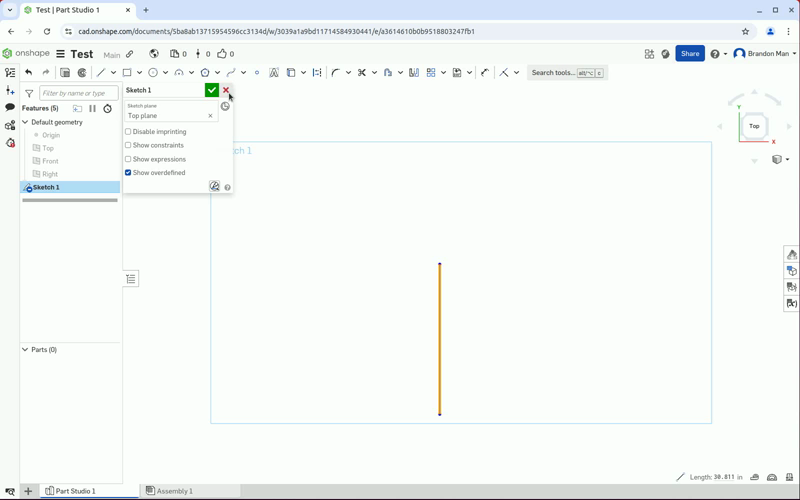
key(shift+h)
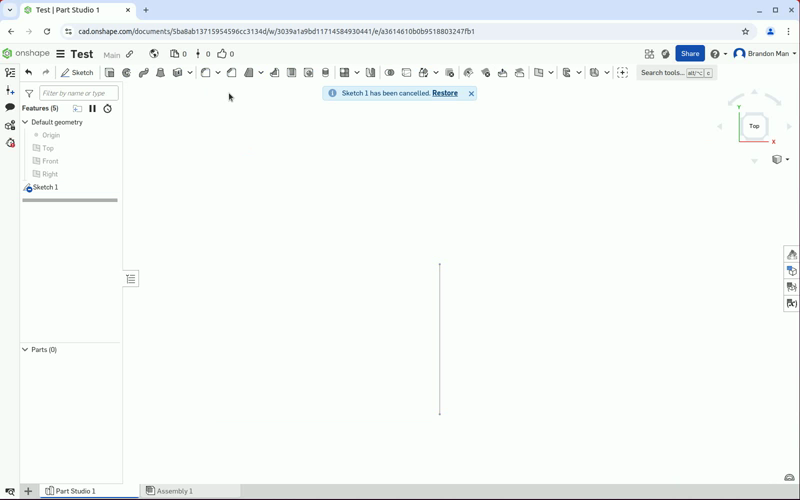
key(shift+s)
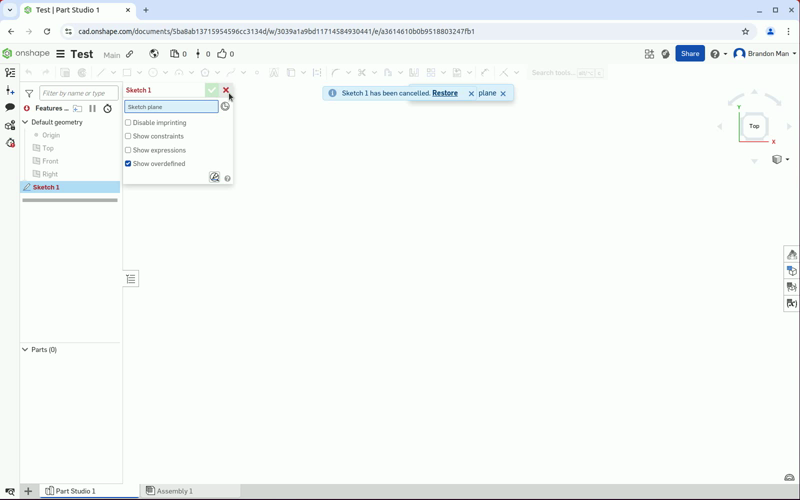
mouse_move(73, 150)
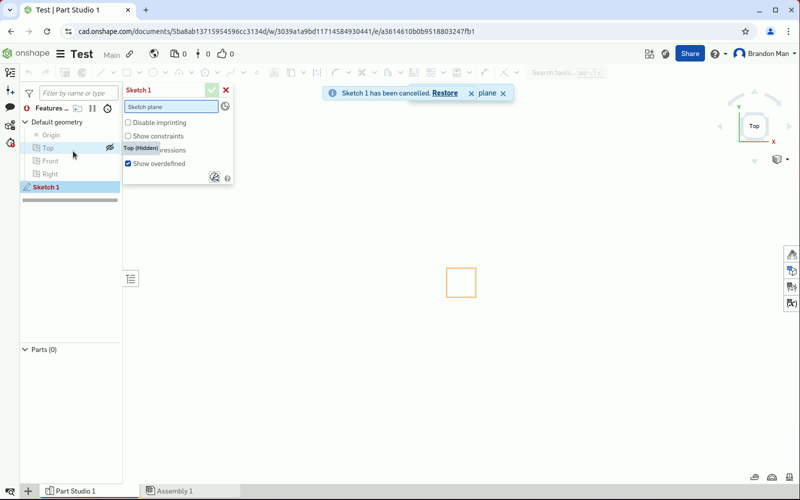
click(73, 150)
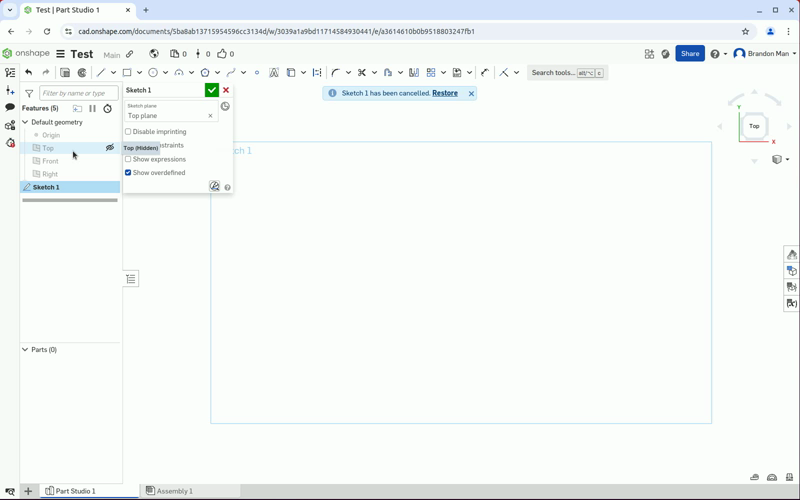
mouse_move(73, 352)
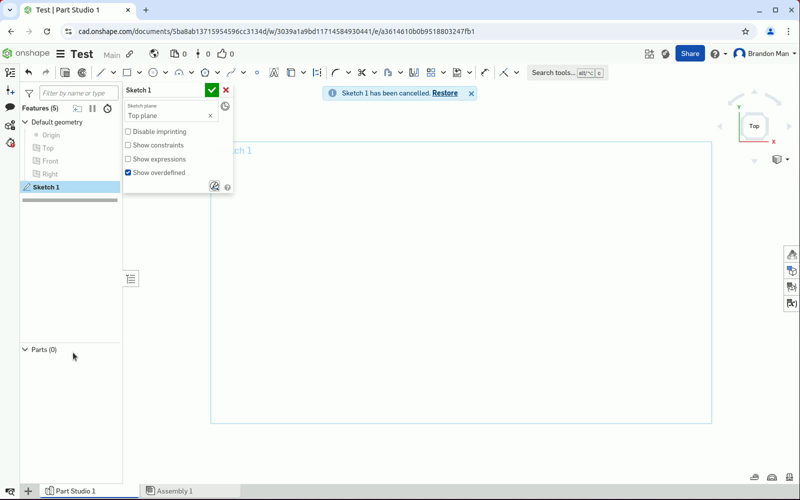
key(y)
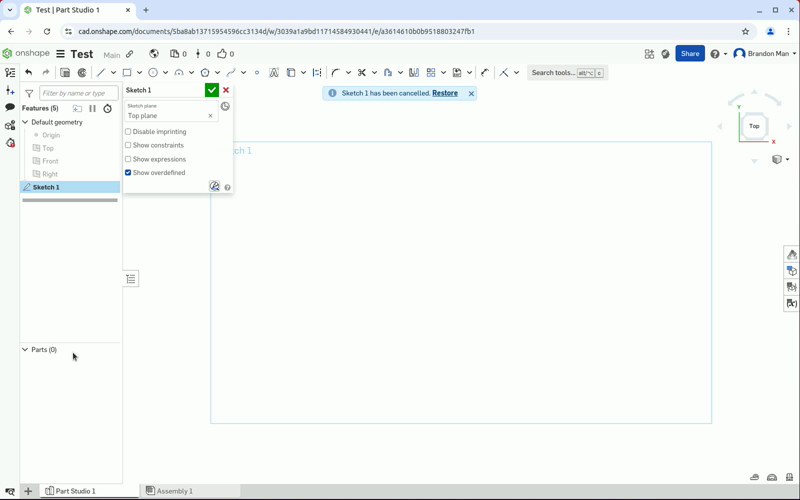
key(c)
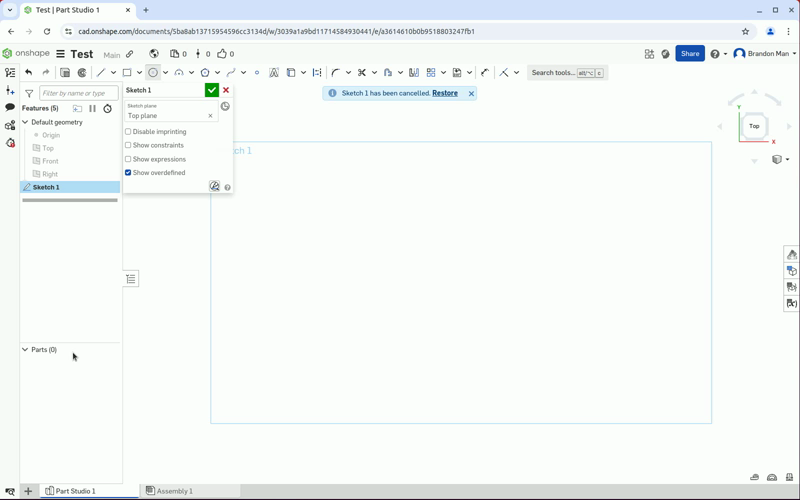
key_down(shift)
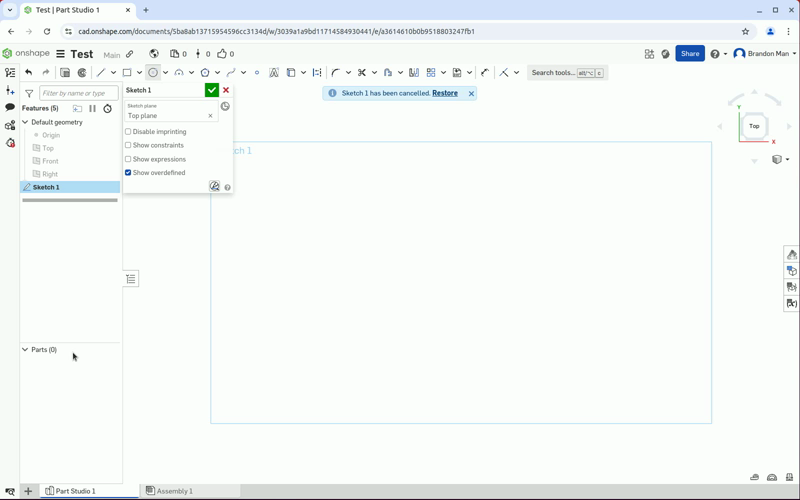
mouse_move(461, 282)
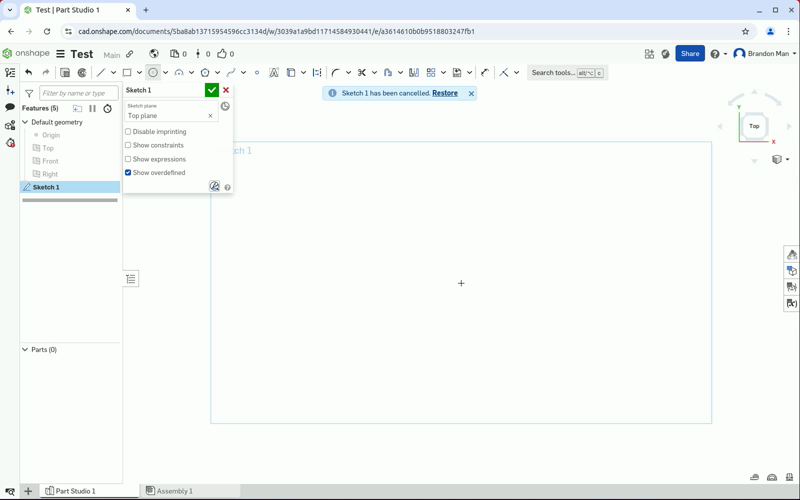
click(461, 282)
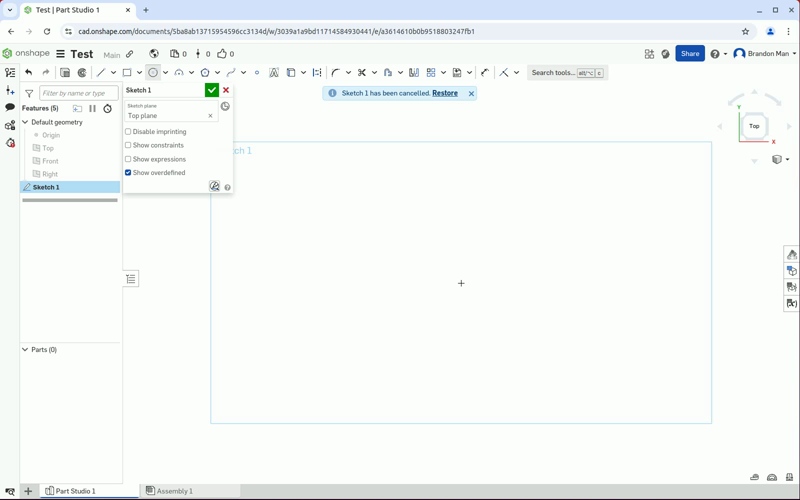
key_up(shift)
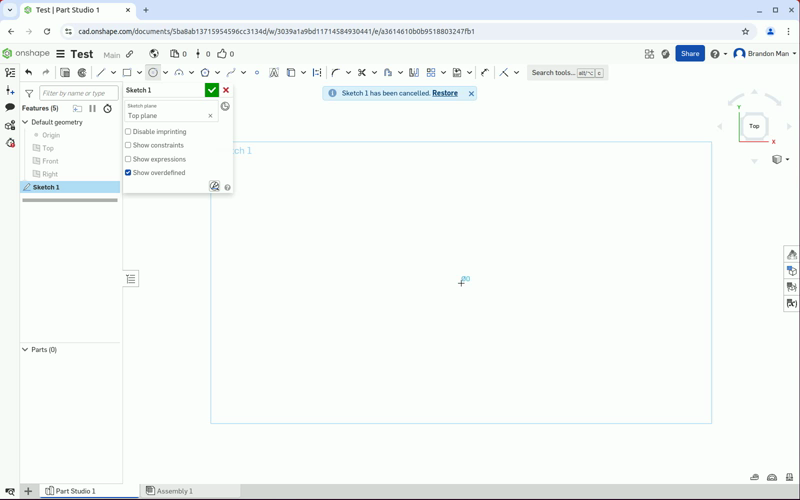
mouse_move(528, 282)
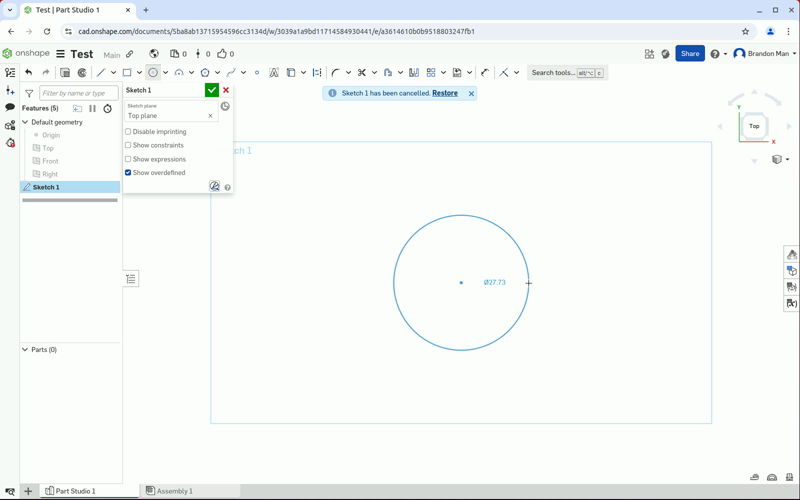
click(528, 282)
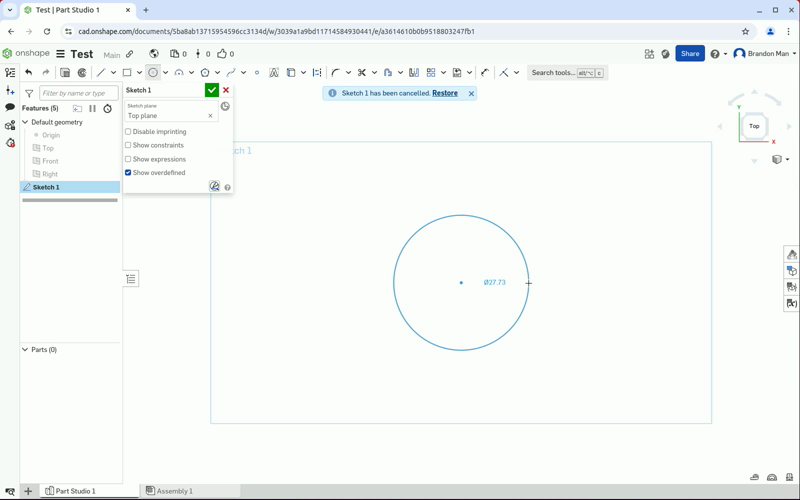
key(esc)
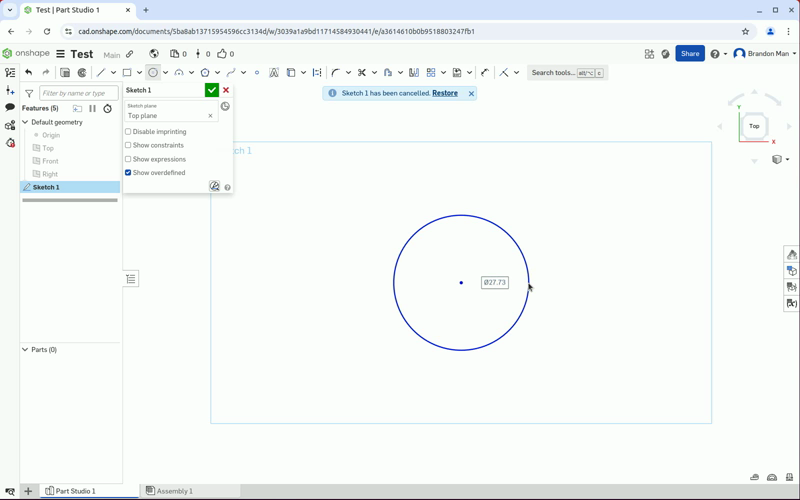
key(c)
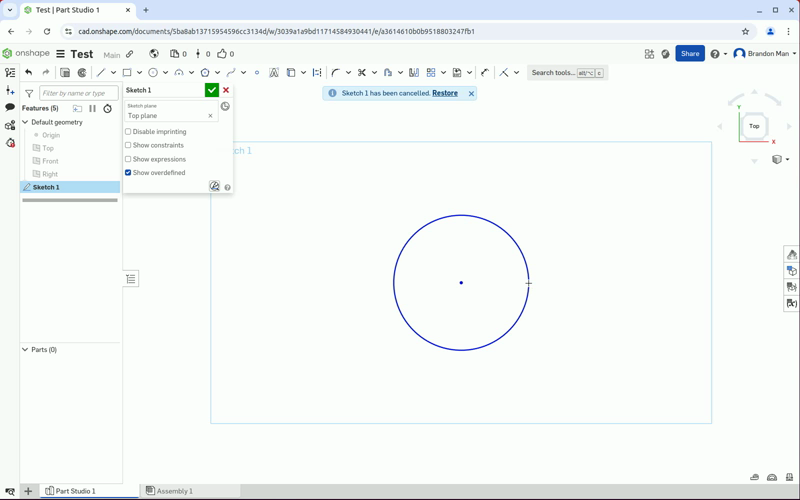
key_down(shift)
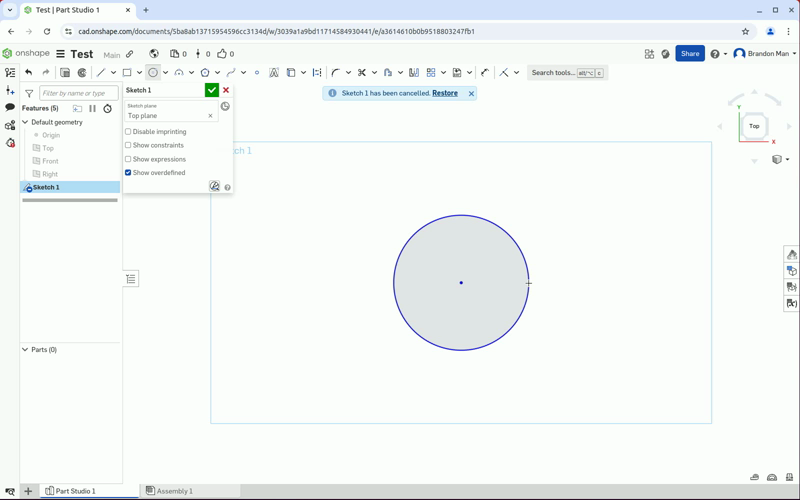
mouse_move(461, 282)
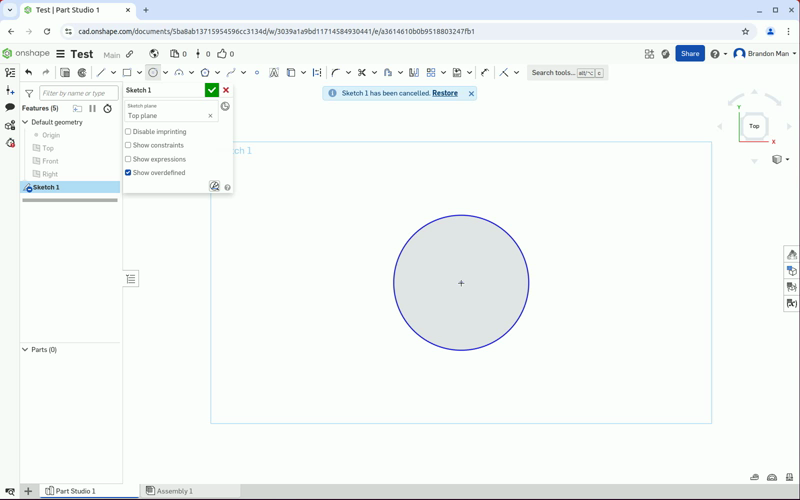
click(461, 282)
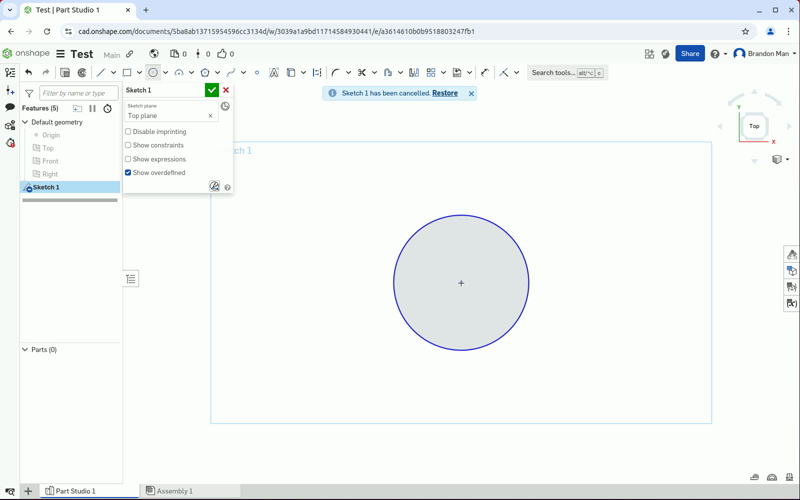
key_up(shift)
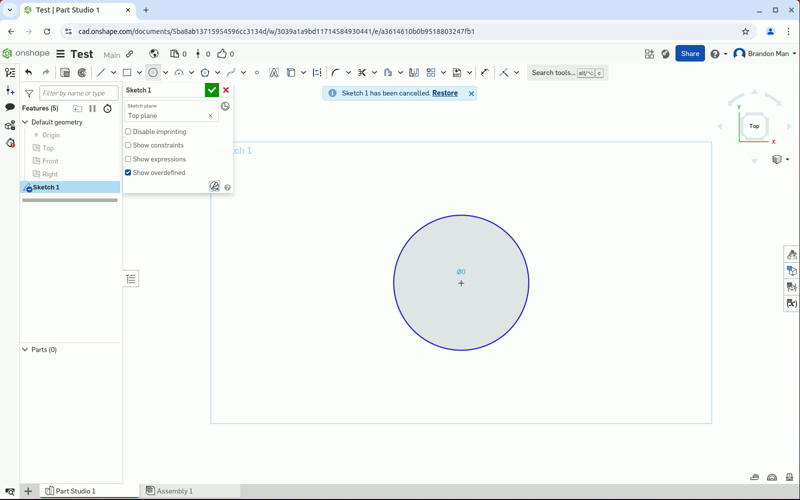
mouse_move(520, 282)
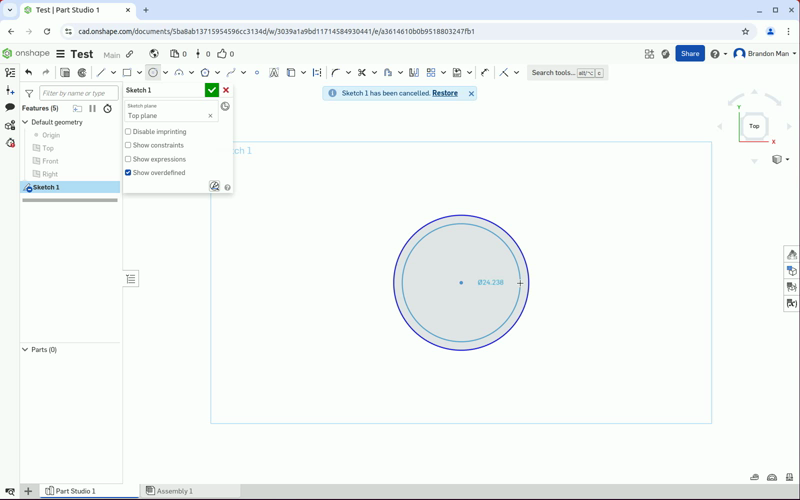
click(520, 282)
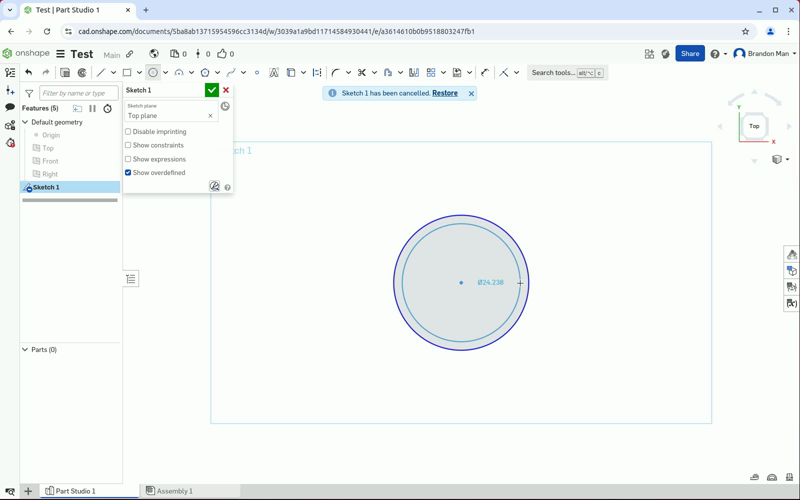
key(esc)
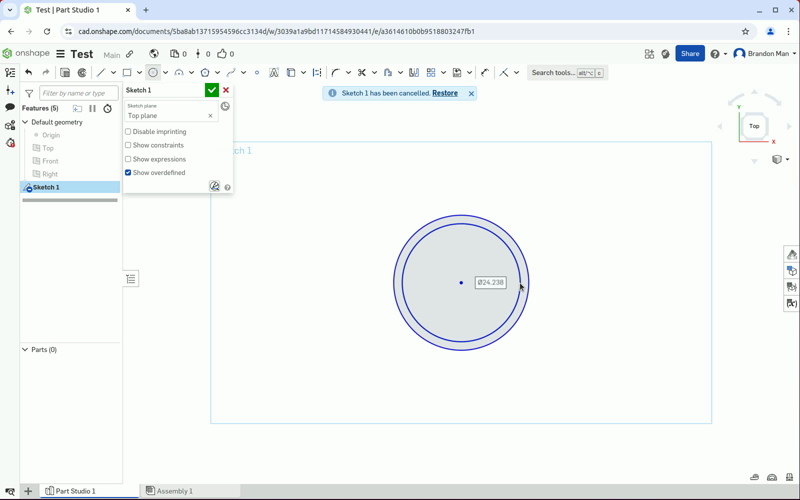
mouse_move(402, 308)
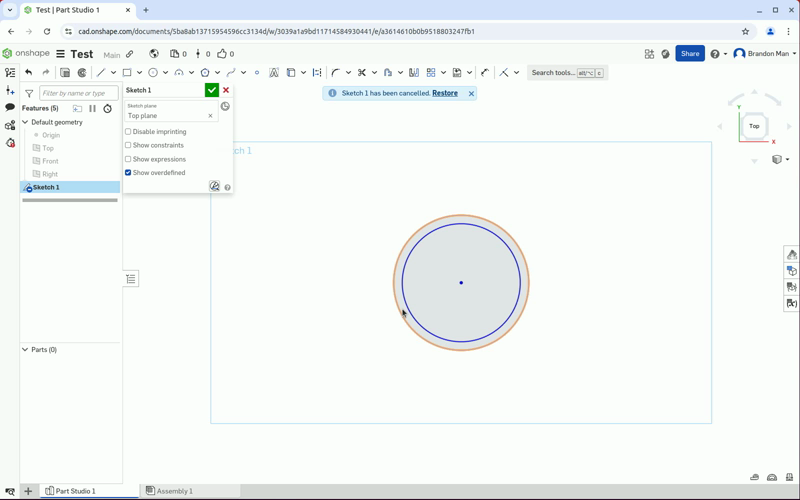
click(402, 308)
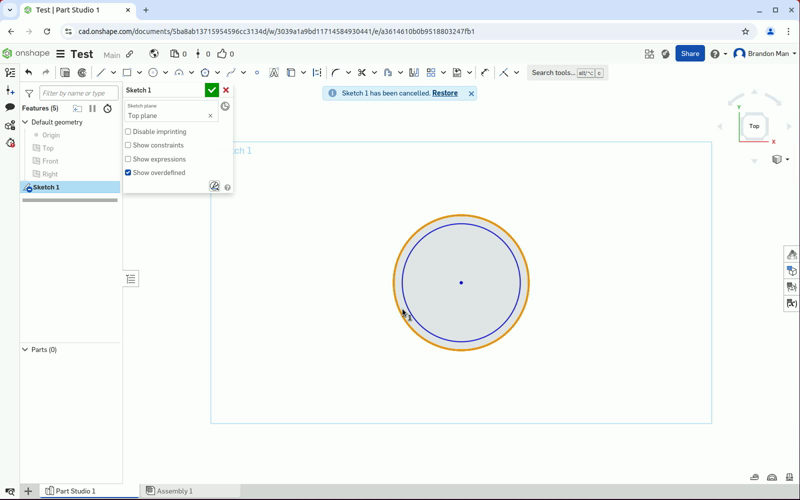
mouse_move(73, 352)
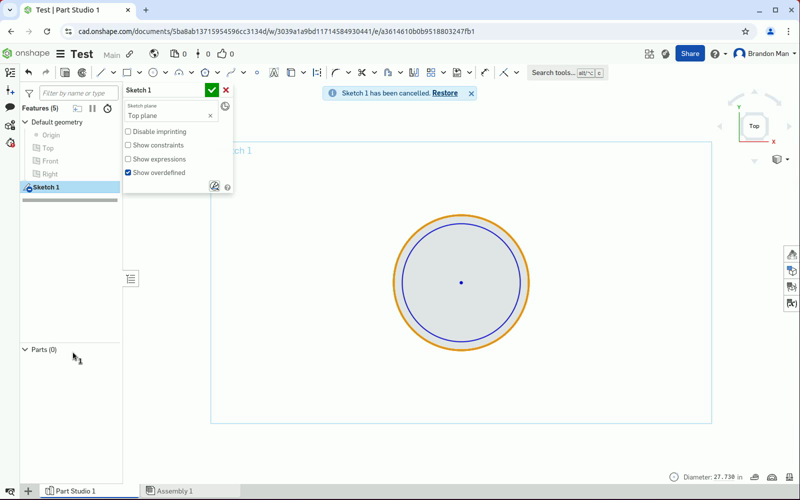
key(shift+y)
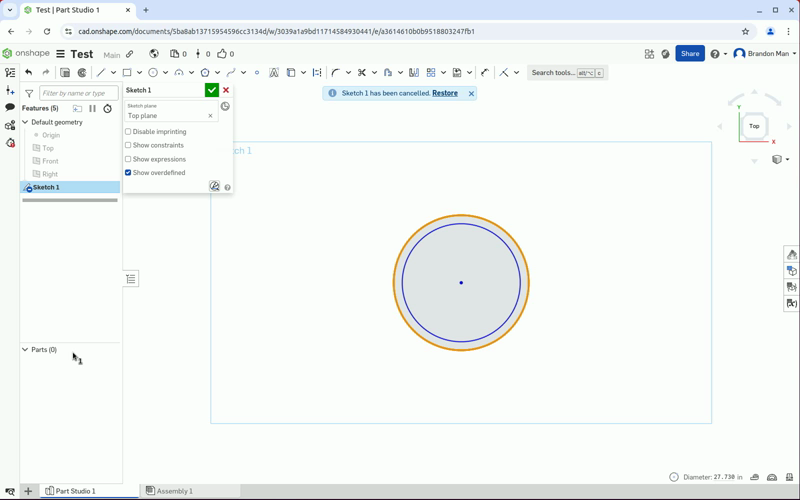
key(shift+e)
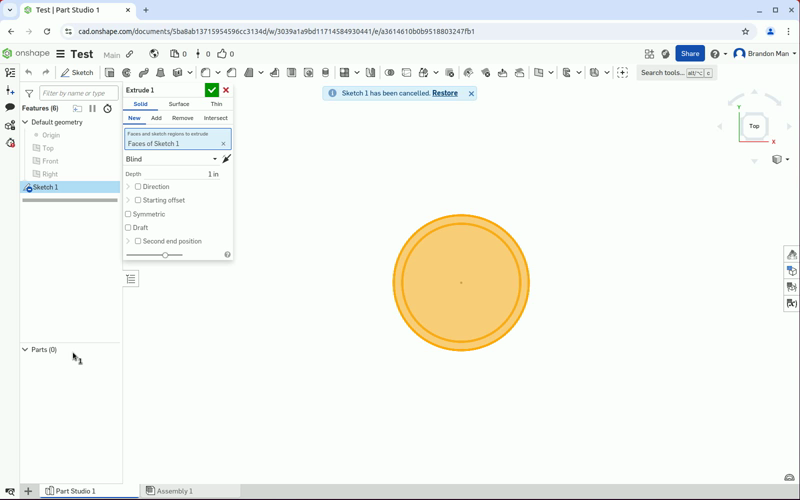
mouse_move(143, 106)
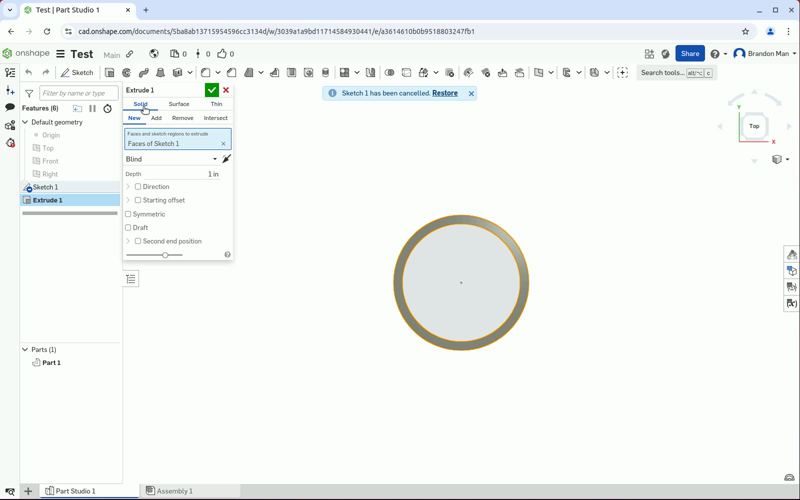
click(143, 106)
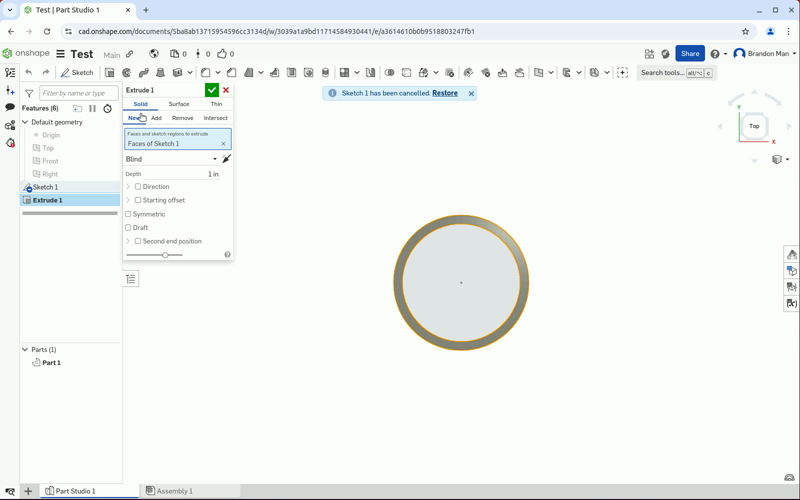
mouse_move(137, 120)
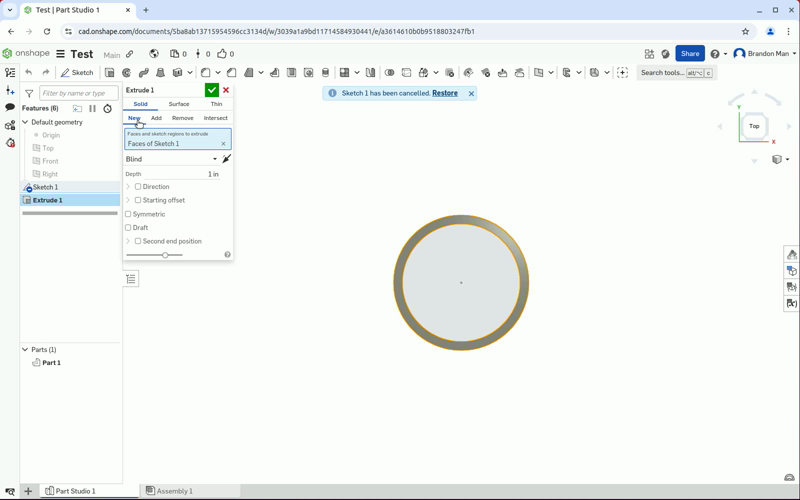
click(137, 120)
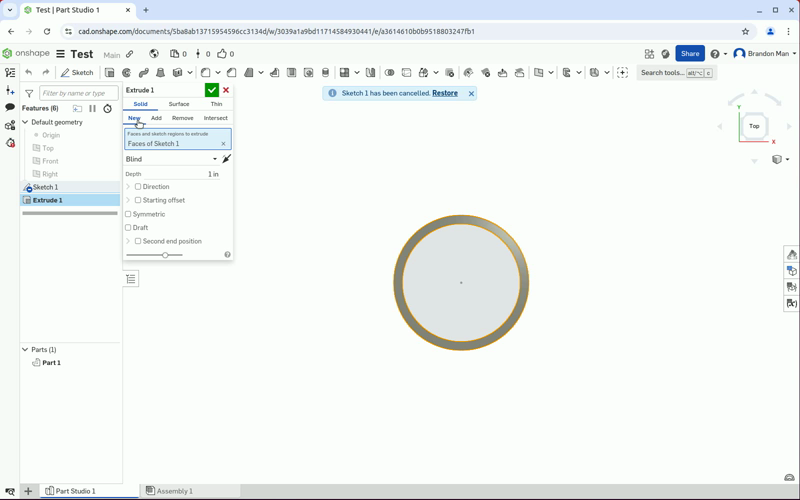
key(tab, 4)
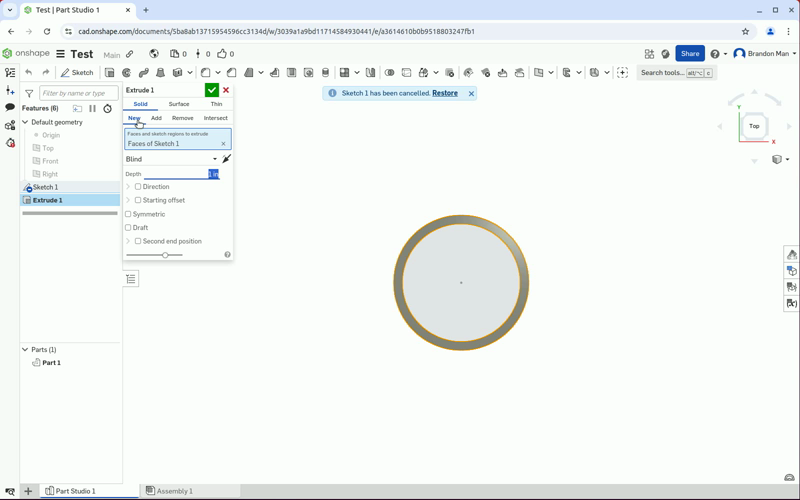
text(13.721)
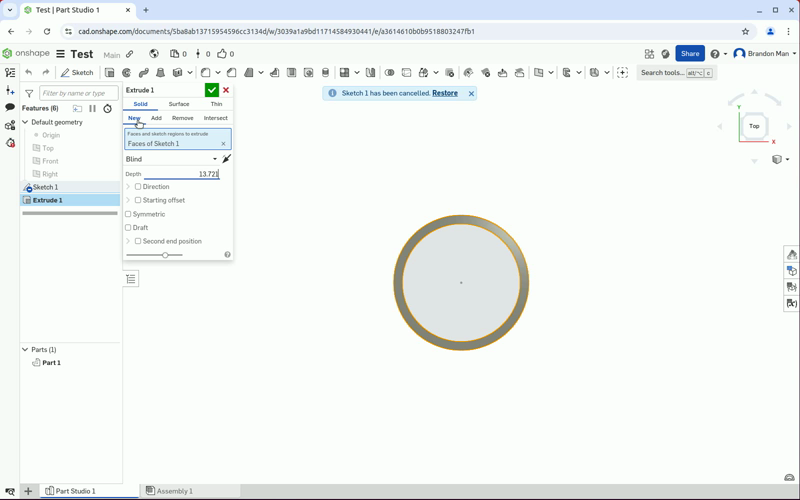
key(enter)
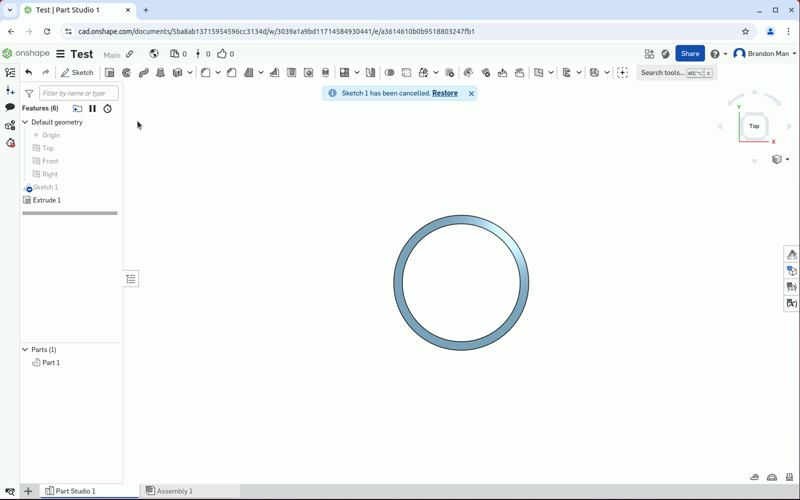
key(shift+h)
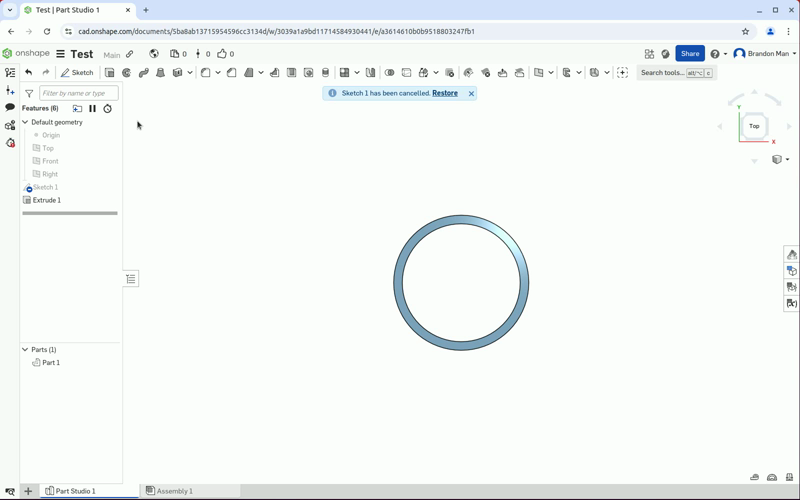
key(shift+h)
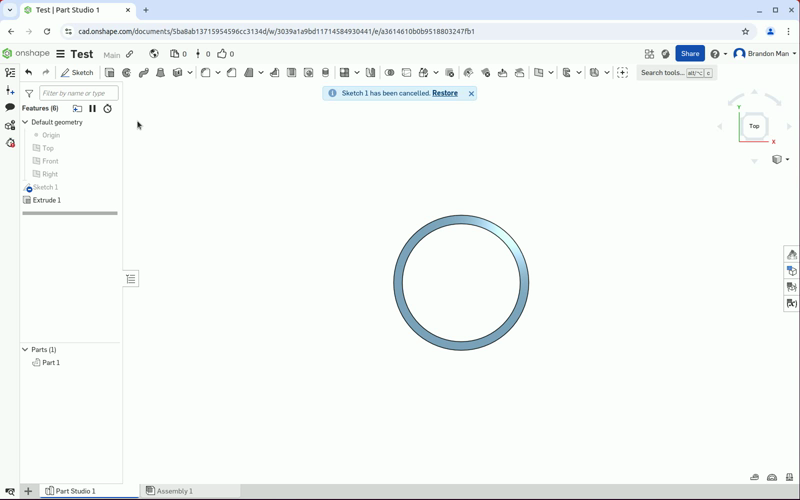
mouse_move(73, 189)
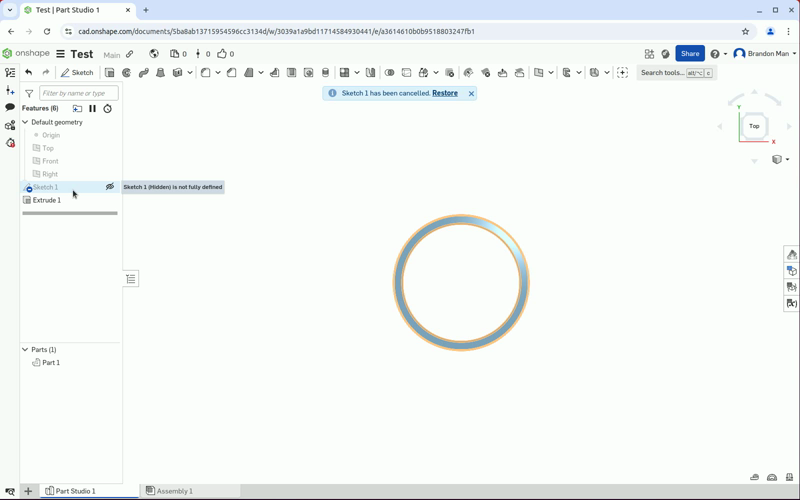
click(73, 189)
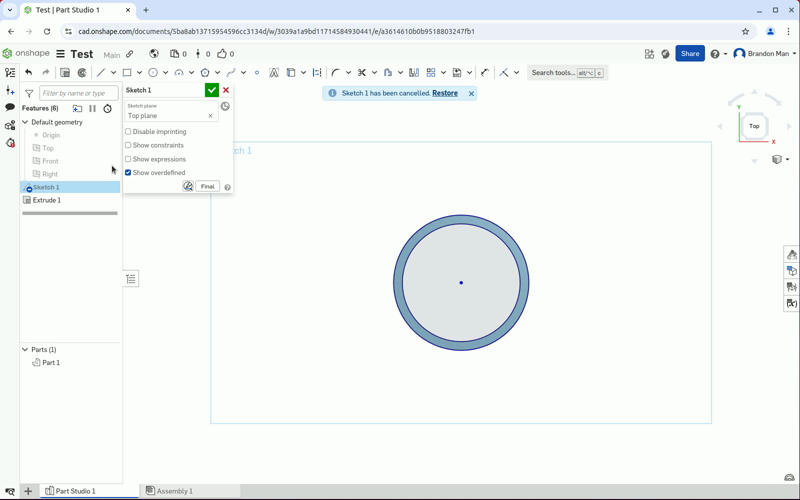
mouse_move(229, 92)
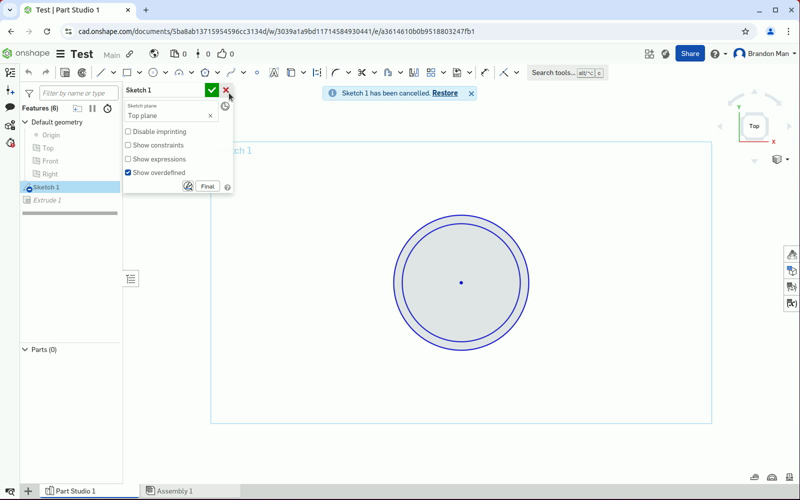
click(229, 92)
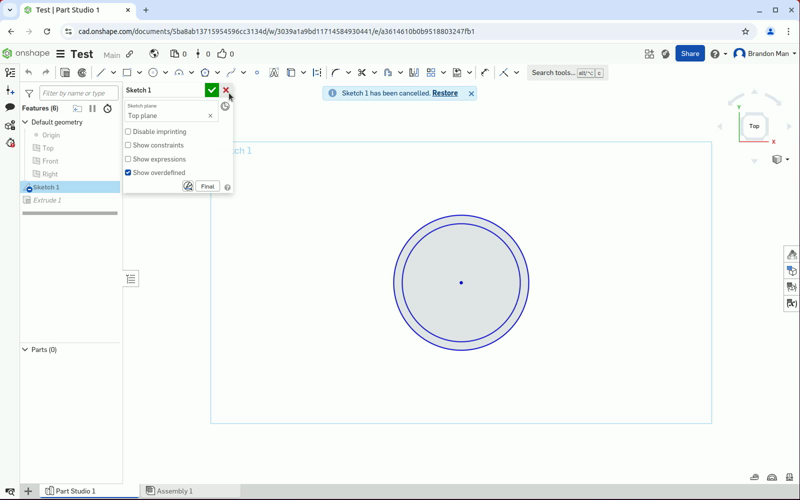
key(shift+s)
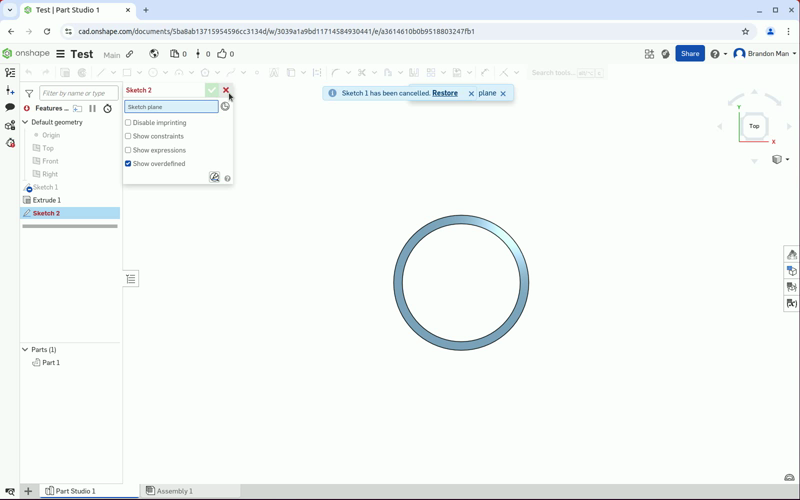
mouse_move(73, 150)
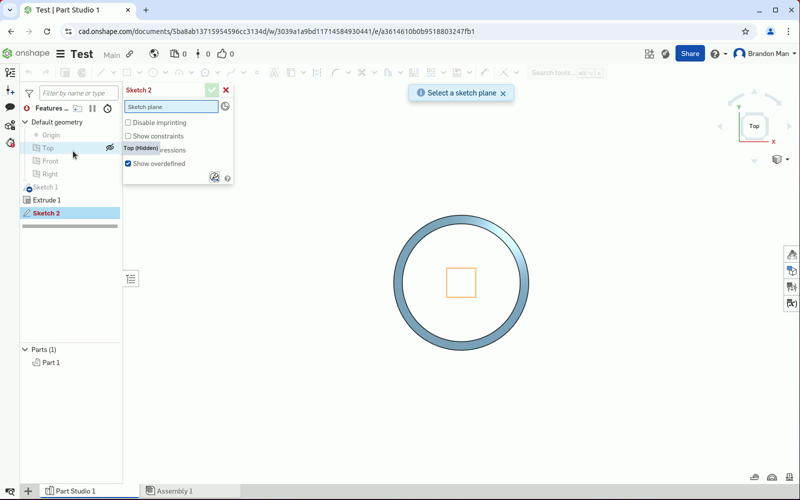
click(73, 150)
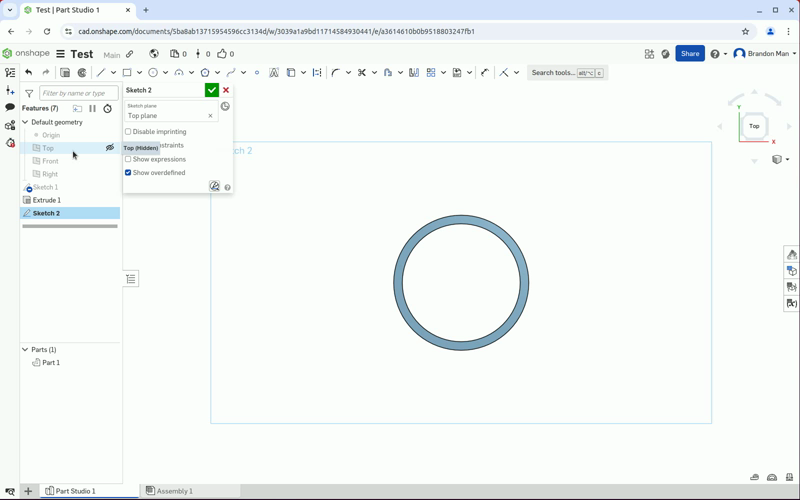
mouse_move(73, 352)
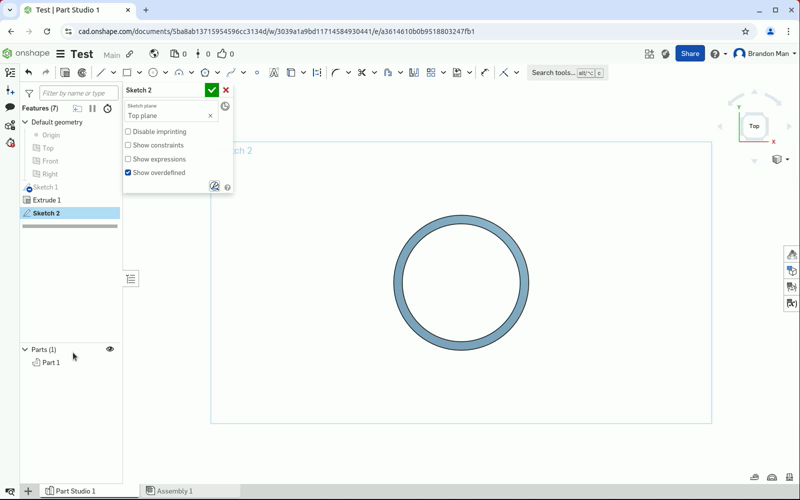
key(y)
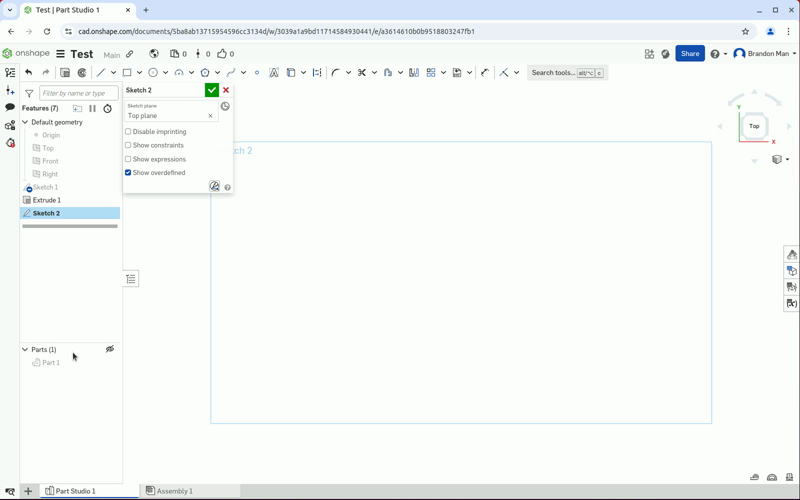
key(c)
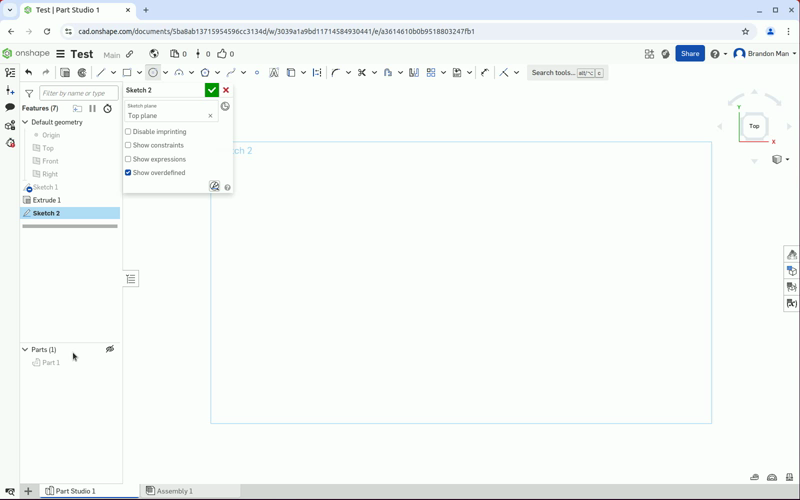
key_down(shift)
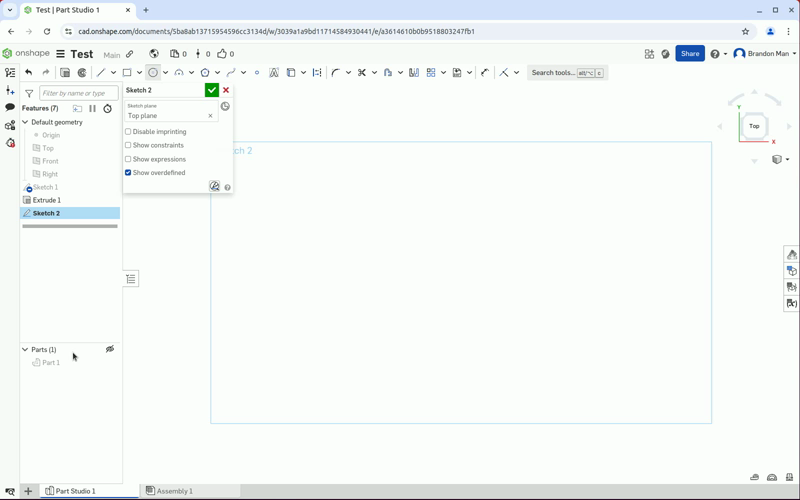
mouse_move(460, 282)
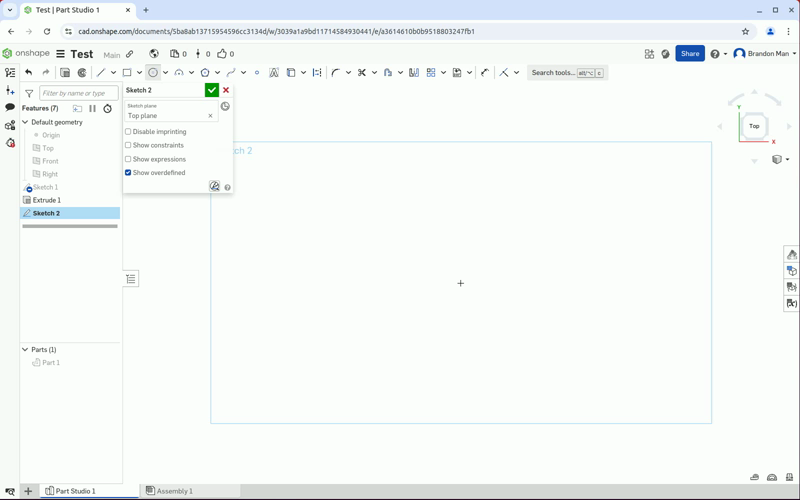
click(460, 282)
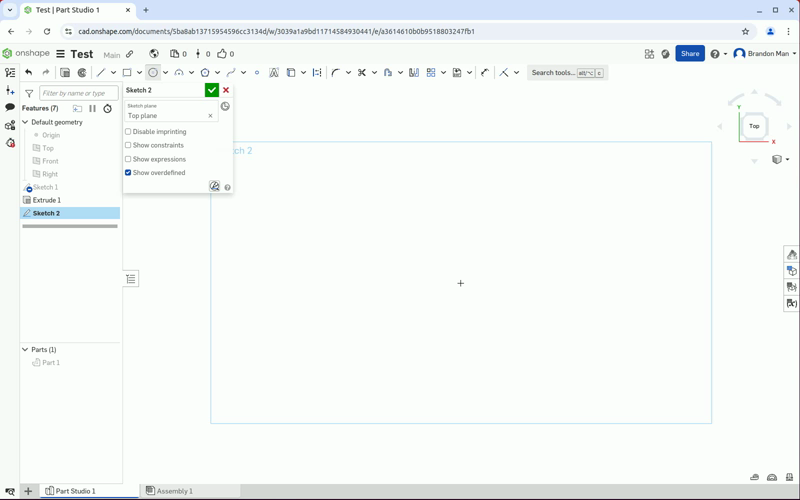
key_up(shift)
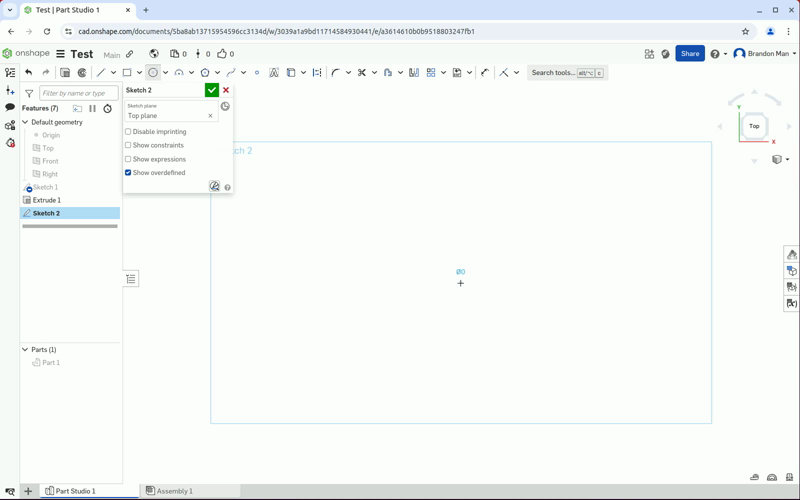
mouse_move(507, 282)
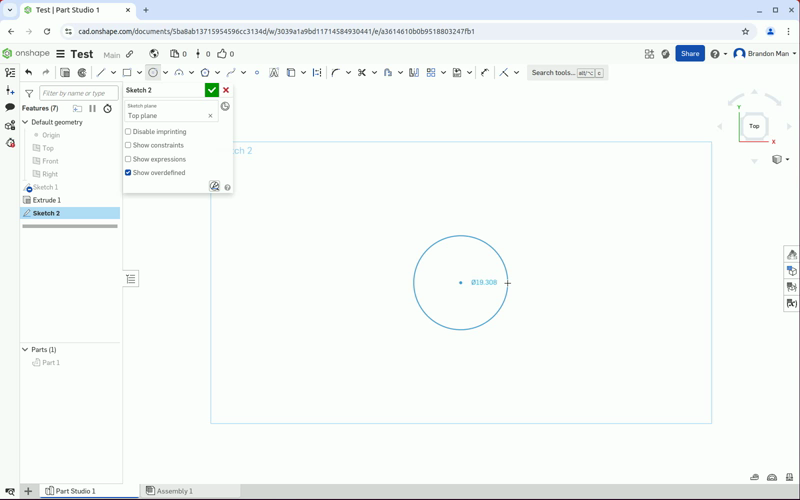
click(507, 282)
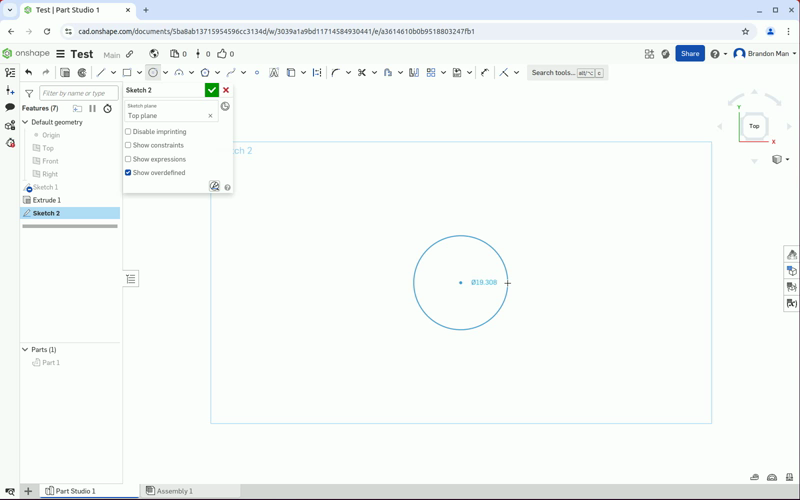
key(esc)
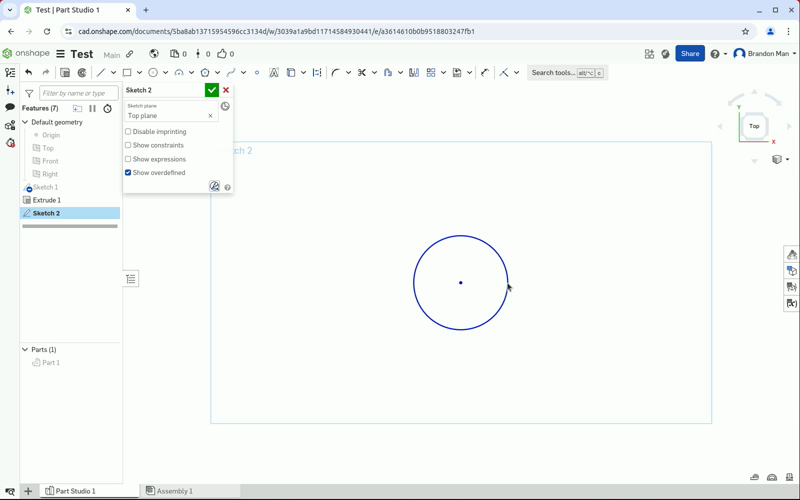
key(c)
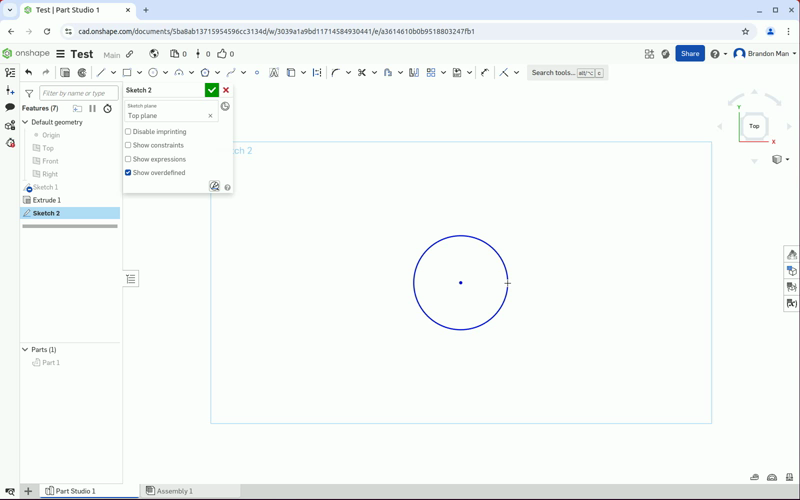
key_down(shift)
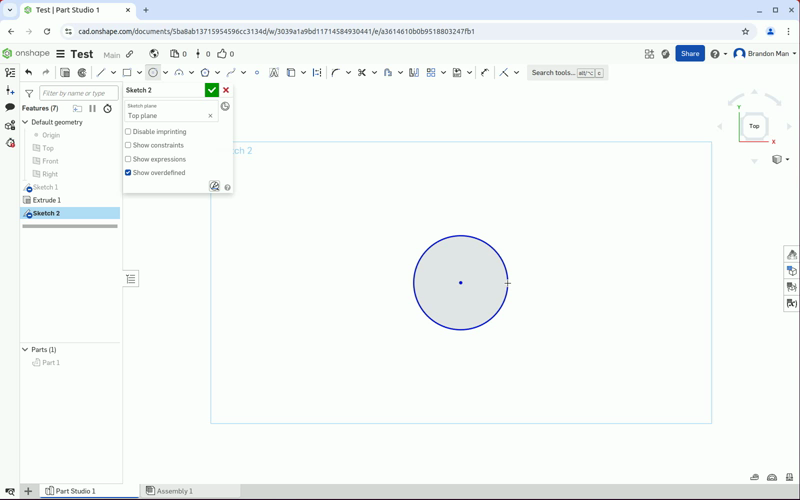
mouse_move(460, 282)
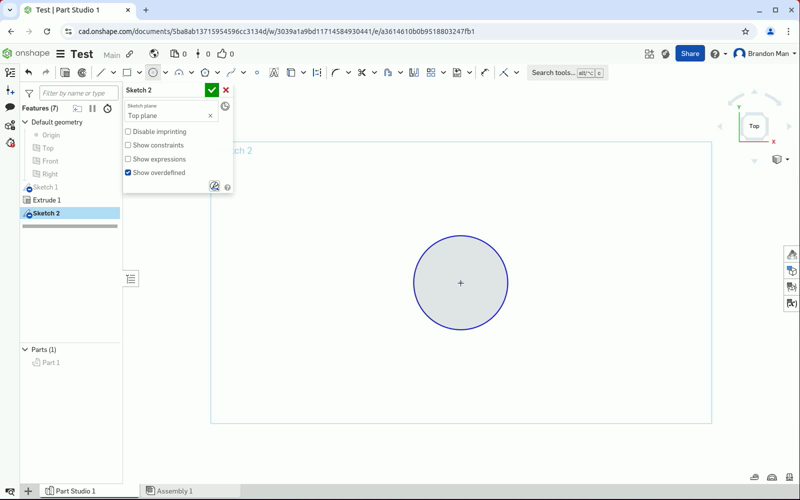
click(460, 282)
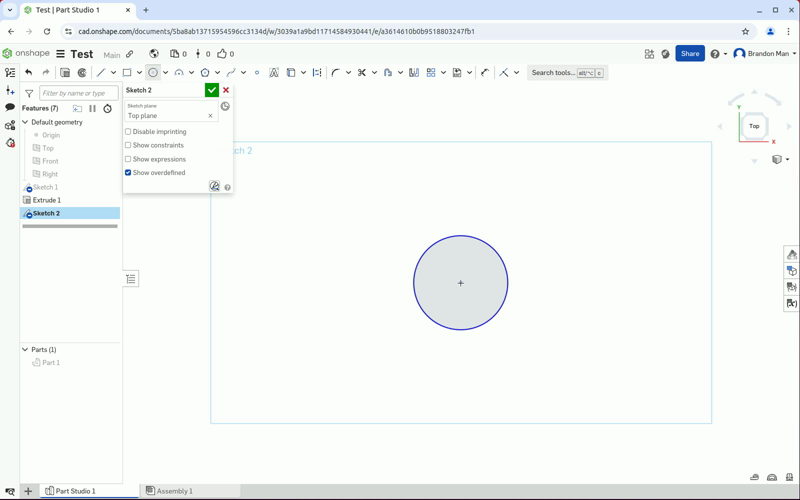
key_up(shift)
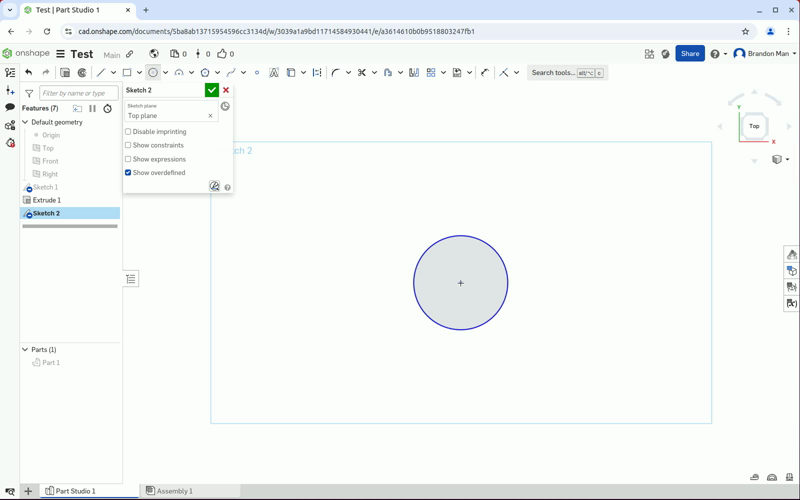
mouse_move(476, 282)
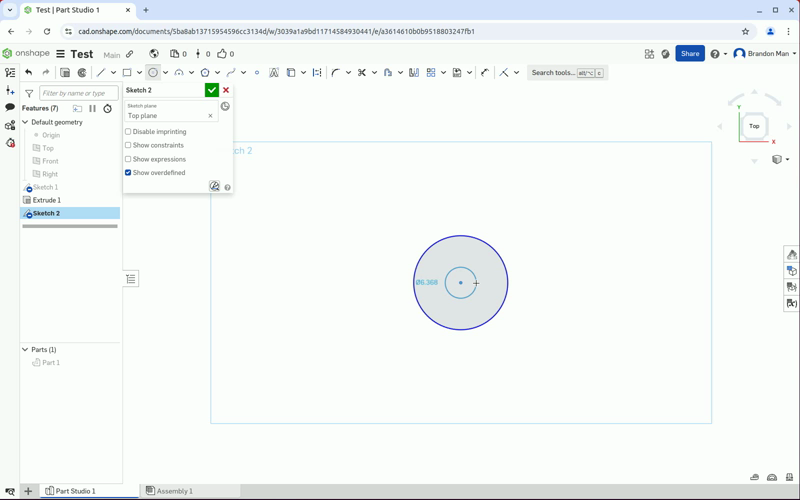
click(476, 282)
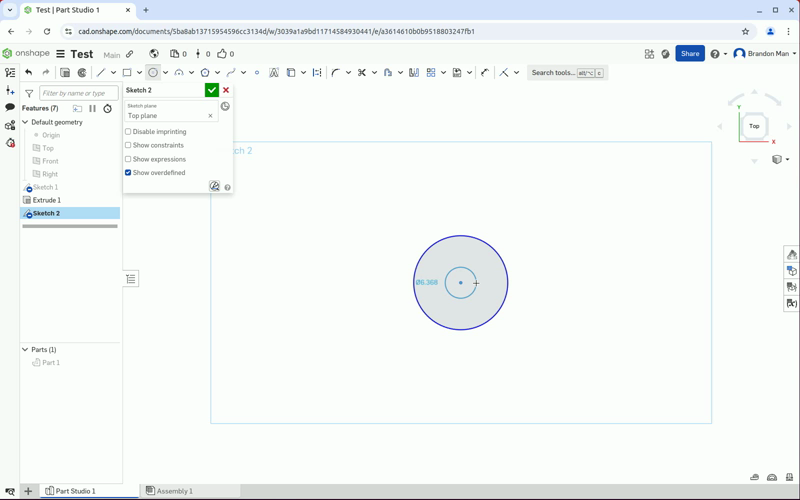
key(esc)
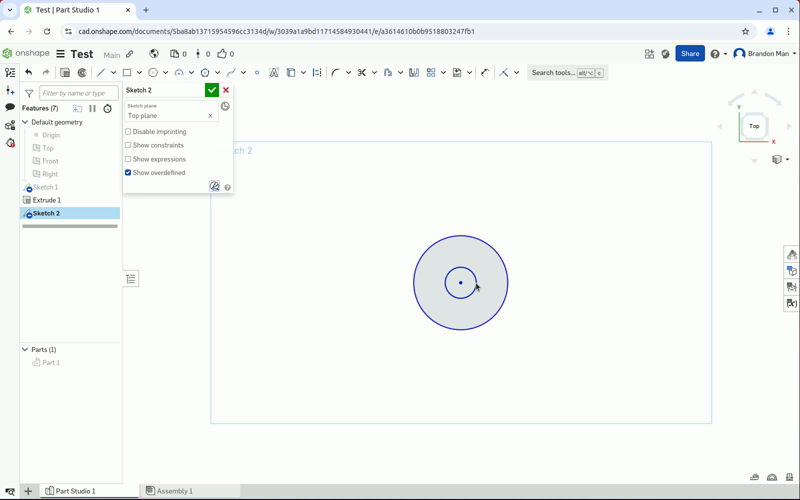
mouse_move(456, 303)
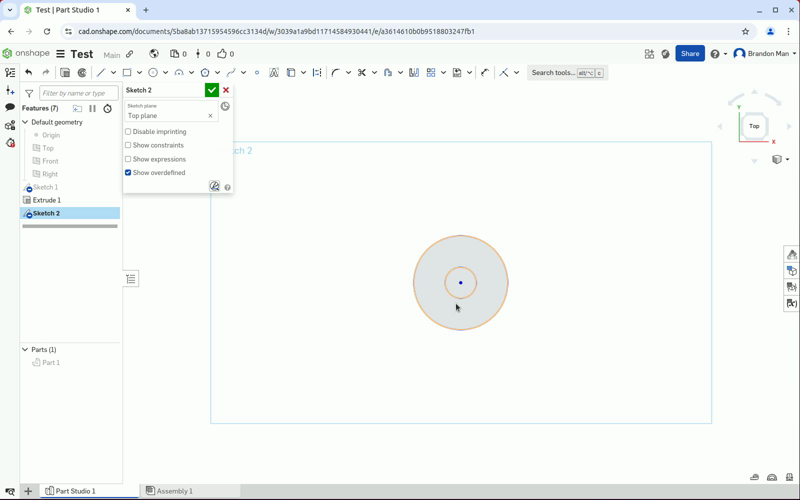
click(456, 303)
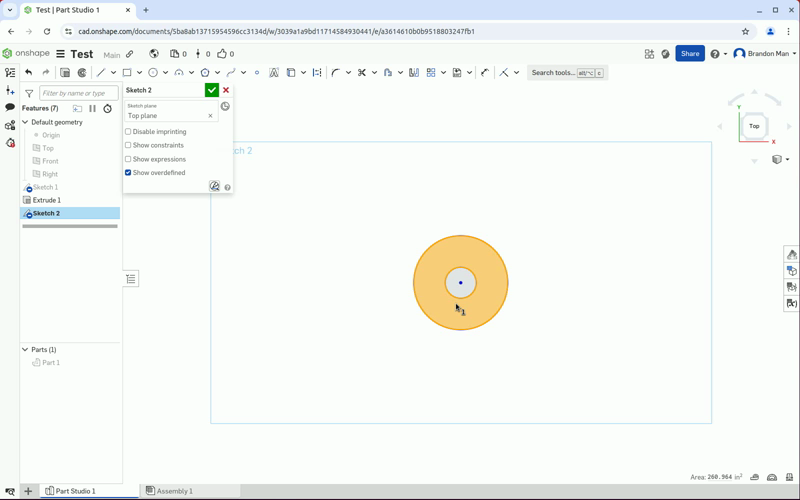
mouse_move(73, 352)
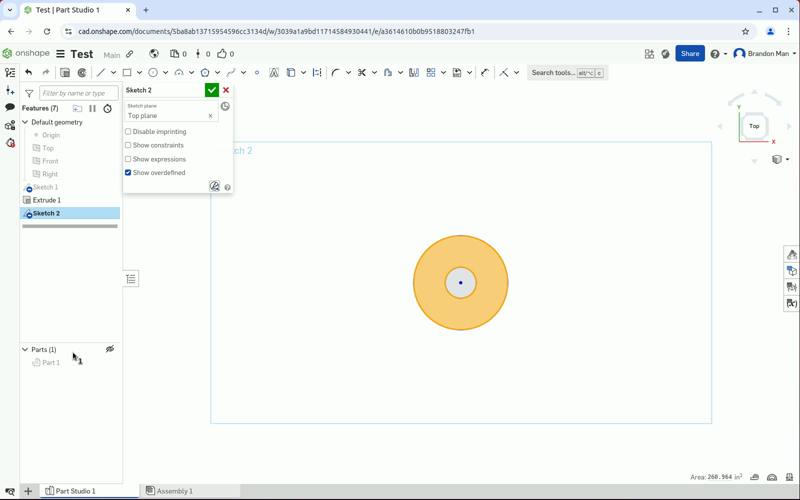
key(shift+y)
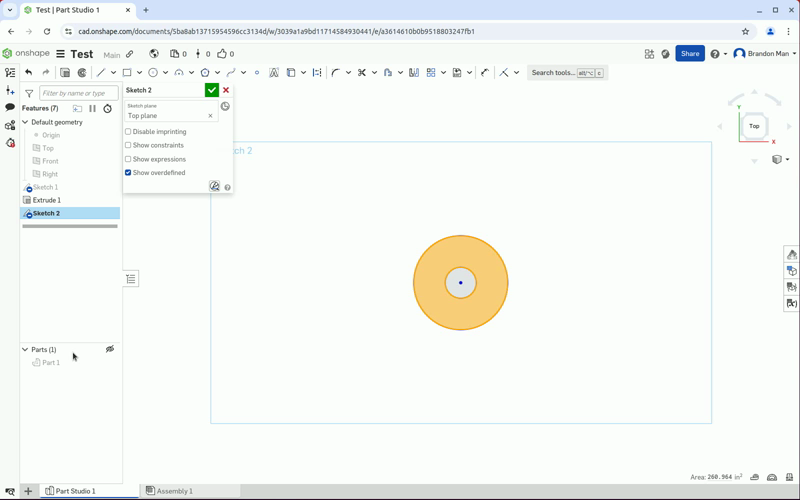
key(shift+e)
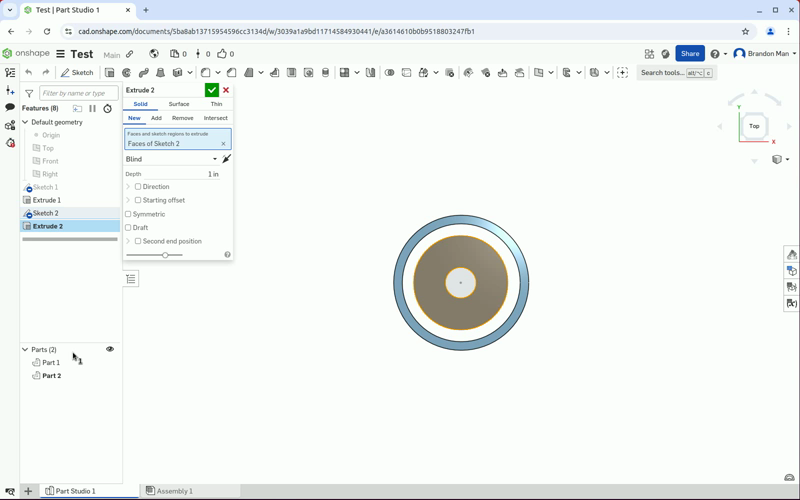
mouse_move(143, 106)
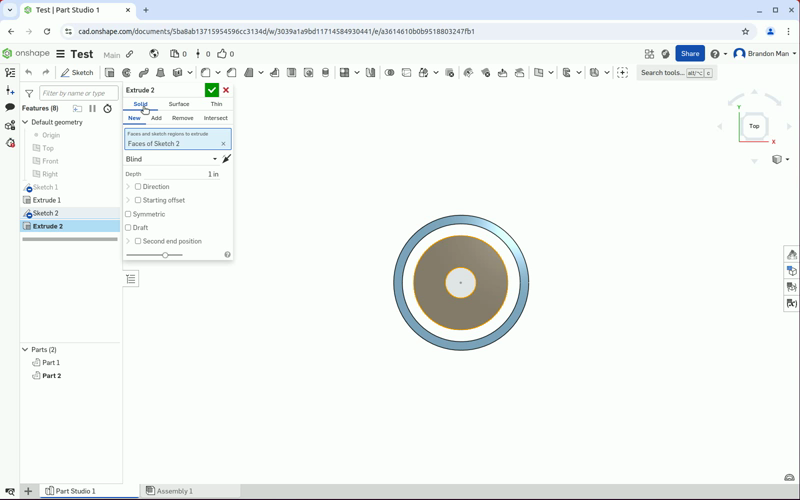
click(143, 106)
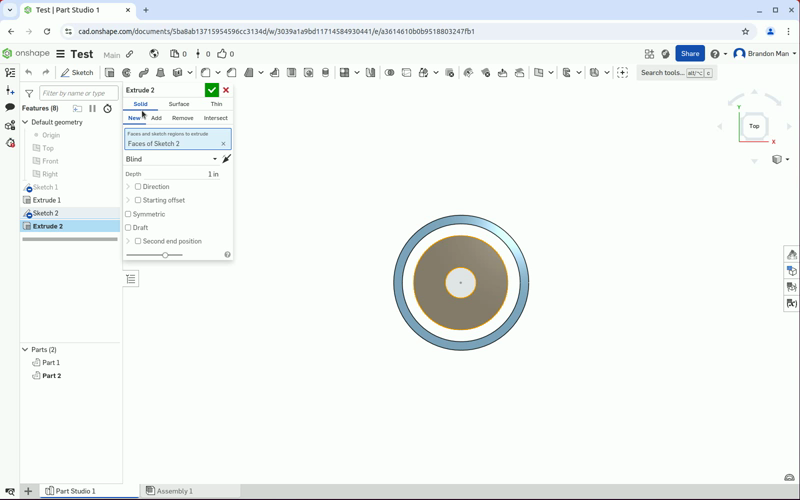
mouse_move(137, 120)
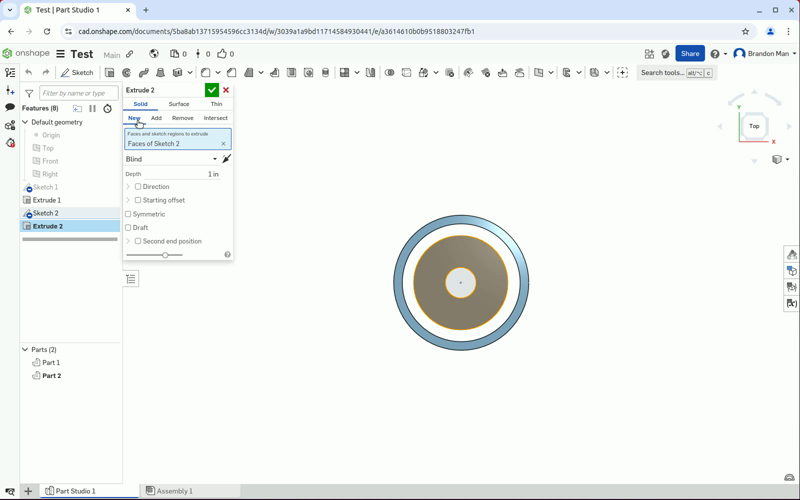
click(137, 120)
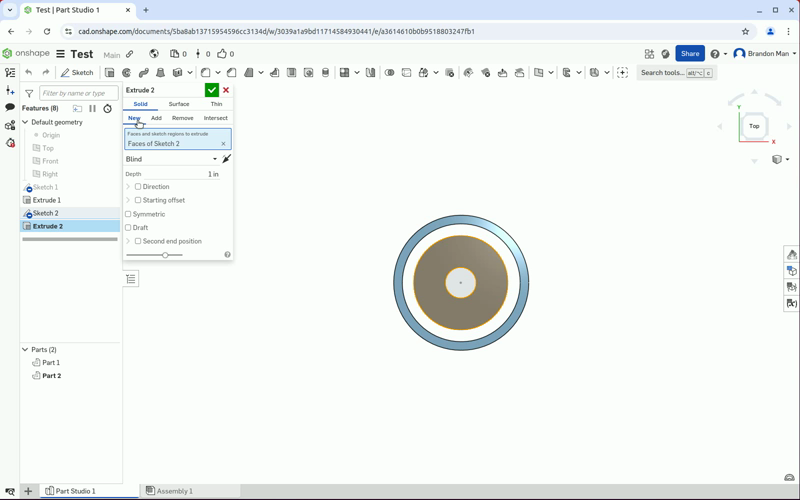
key(tab, 4)
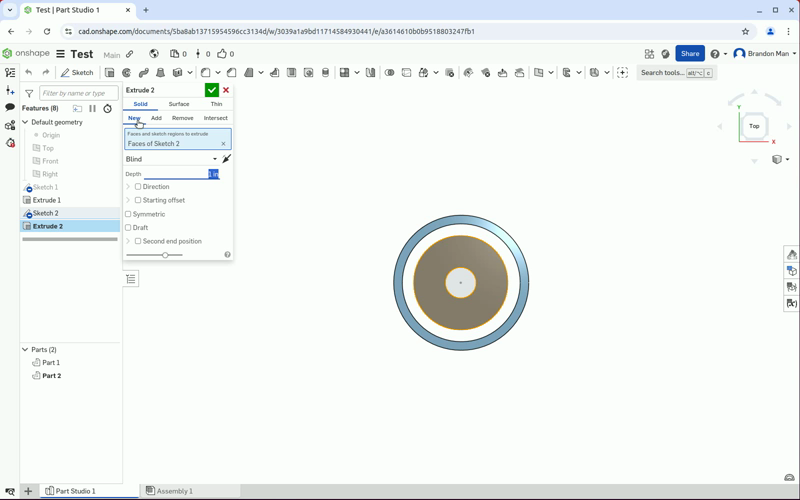
text(13.721)
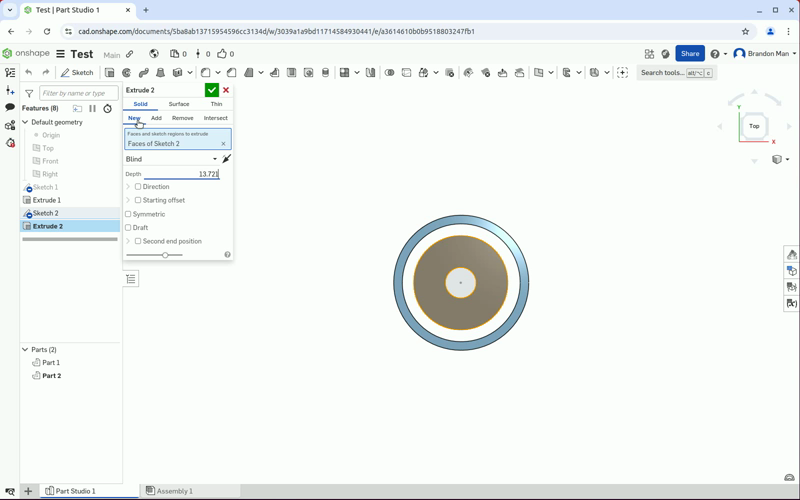
key(enter)
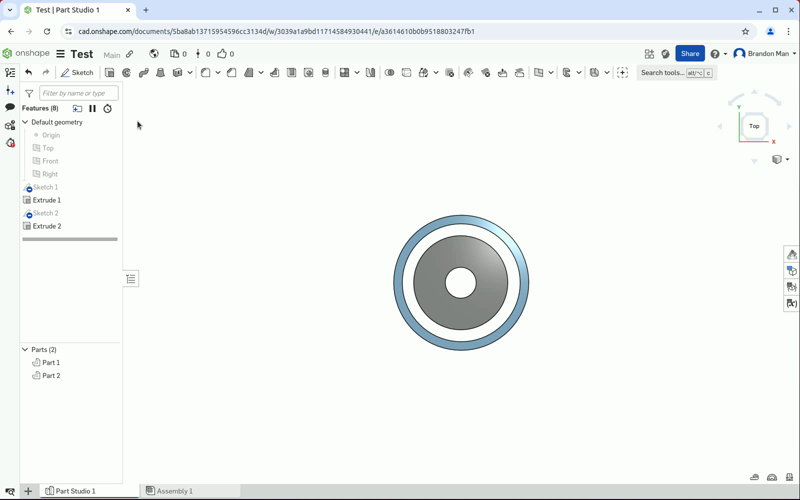
key(shift+h)
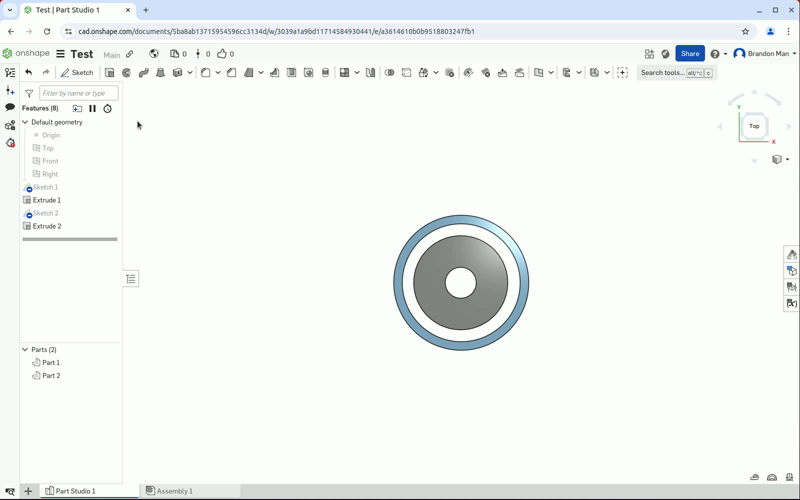
key(shift+h)
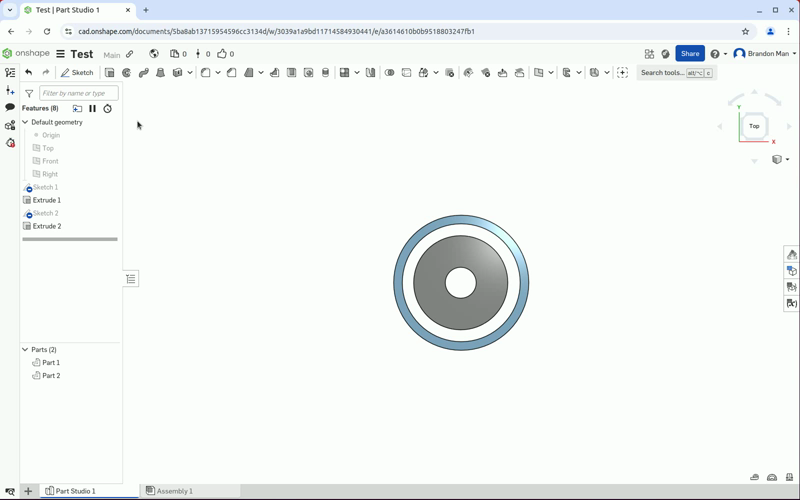
mouse_move(73, 189)
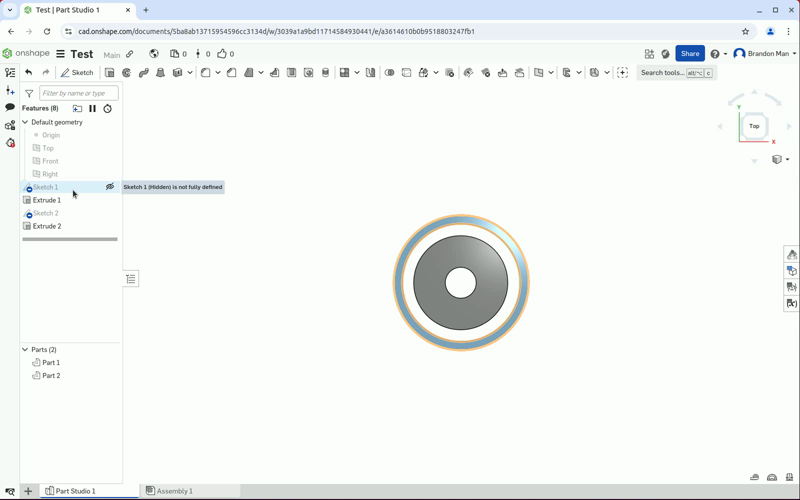
click(73, 189)
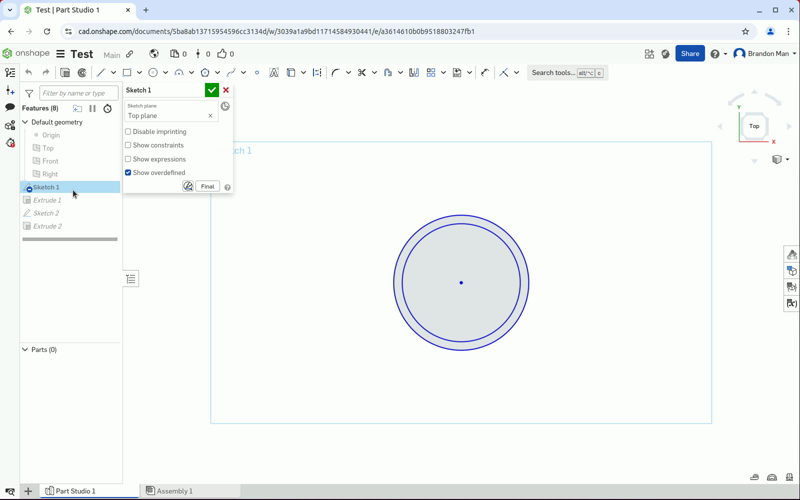
mouse_move(229, 92)
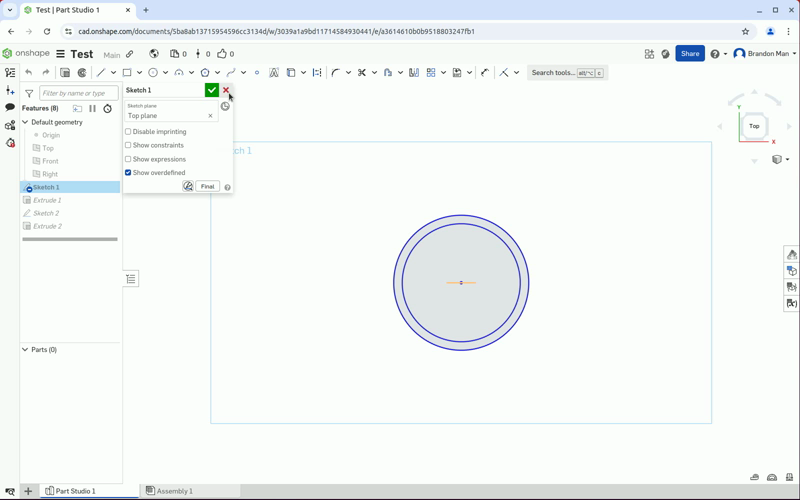
click(229, 92)
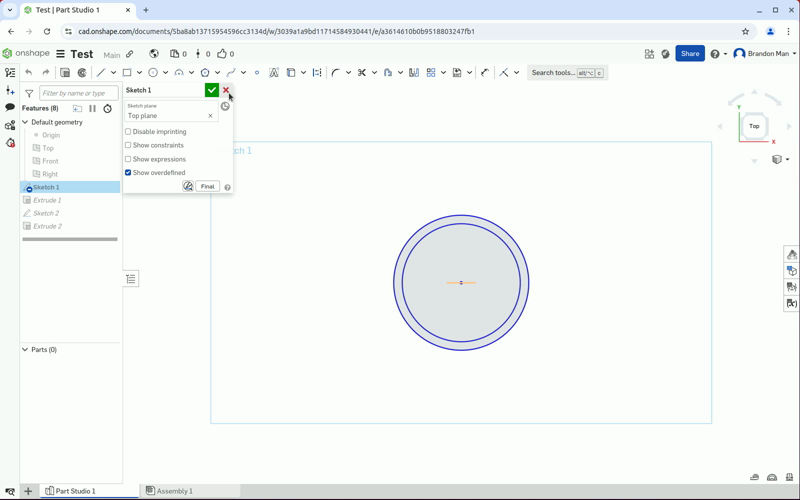
key(shift+s)
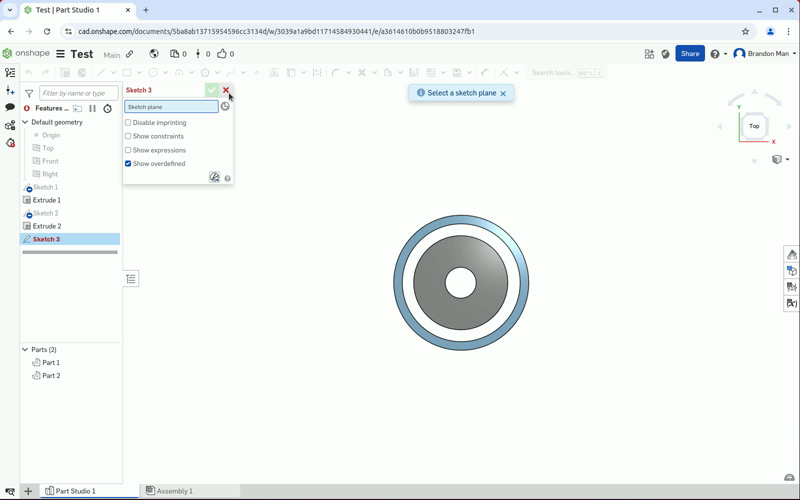
mouse_move(73, 150)
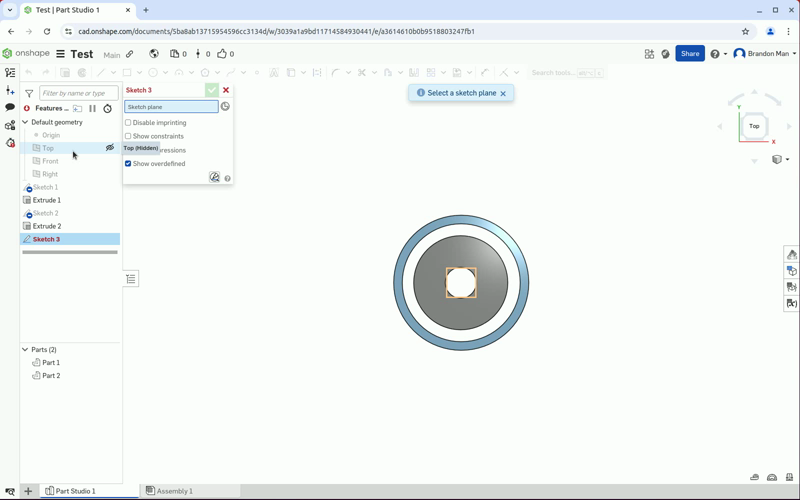
click(73, 150)
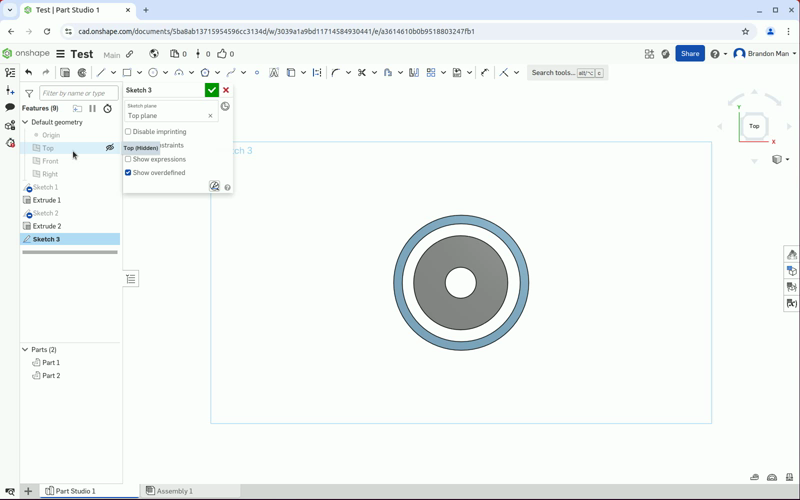
mouse_move(73, 352)
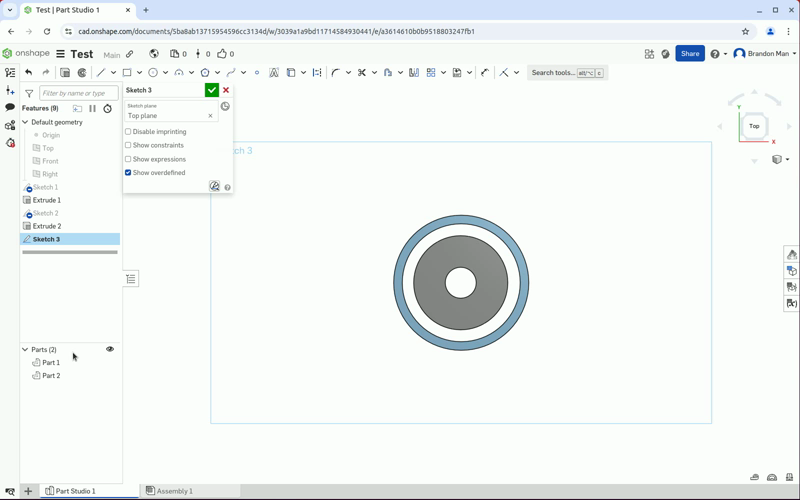
key(y)
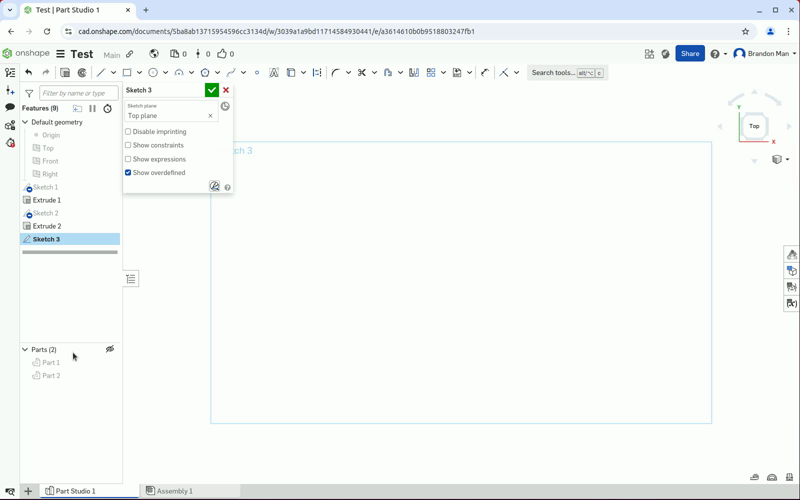
key(c)
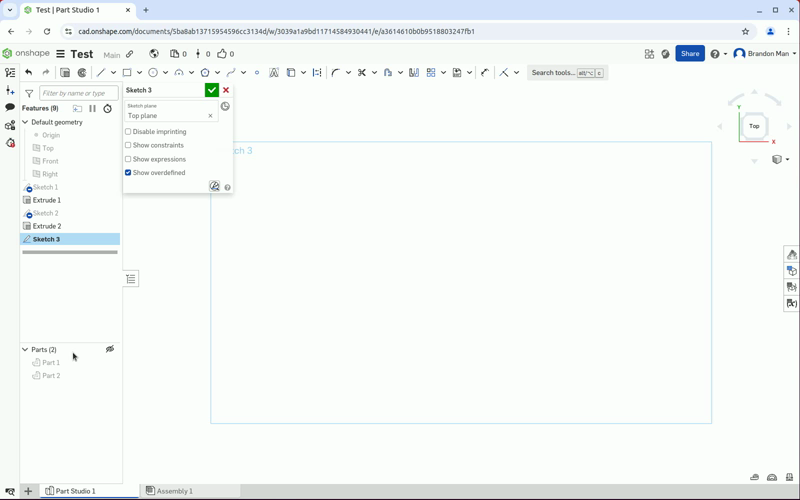
key_down(shift)
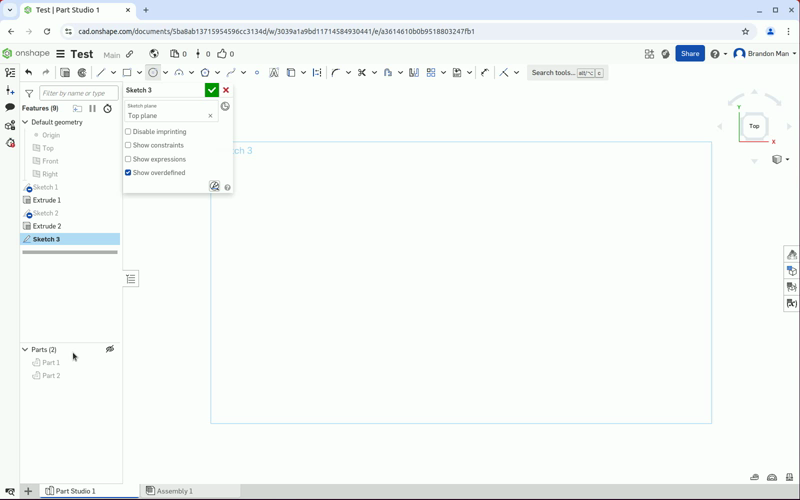
mouse_move(460, 282)
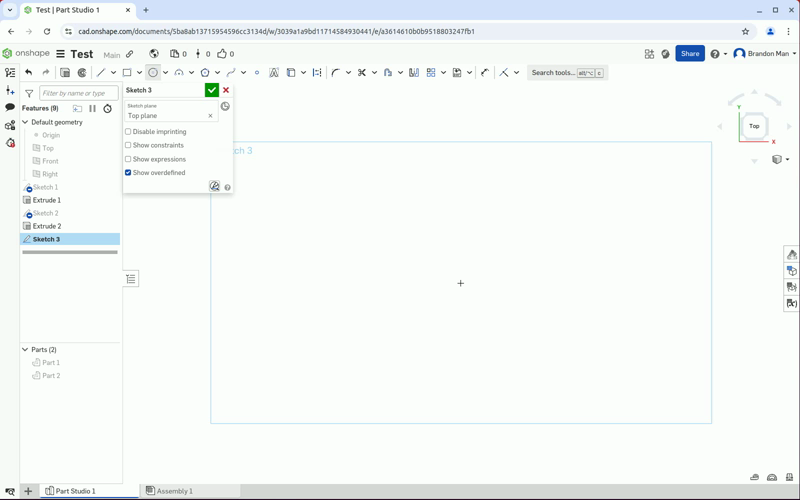
click(460, 282)
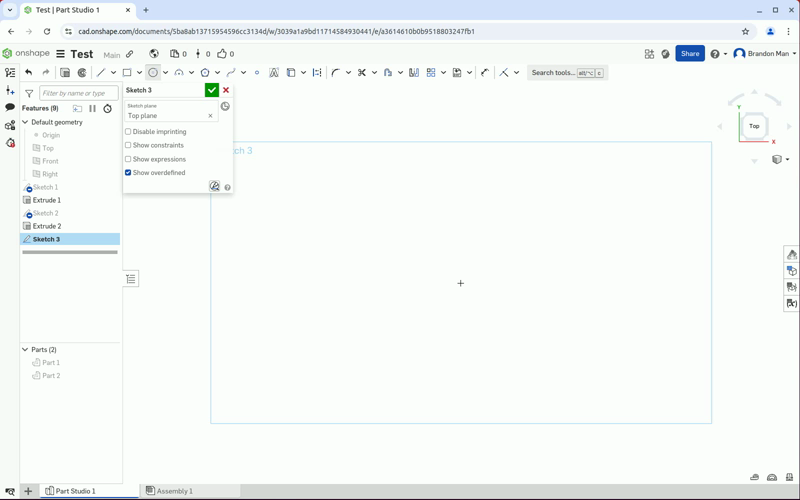
key_up(shift)
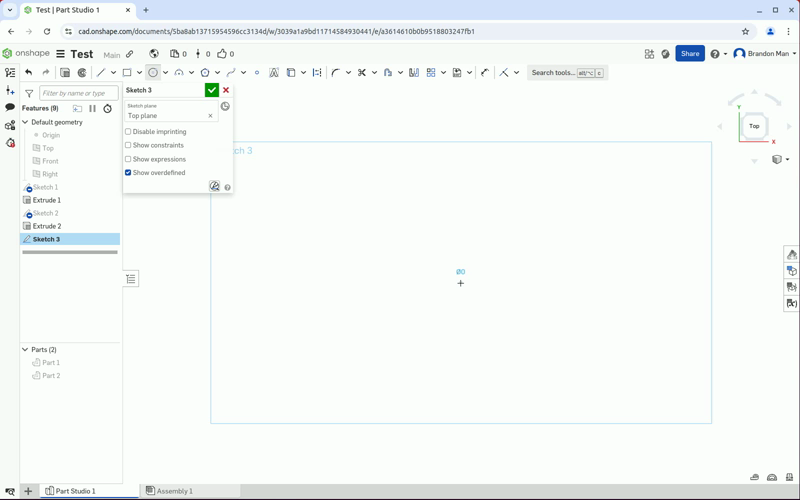
mouse_move(507, 282)
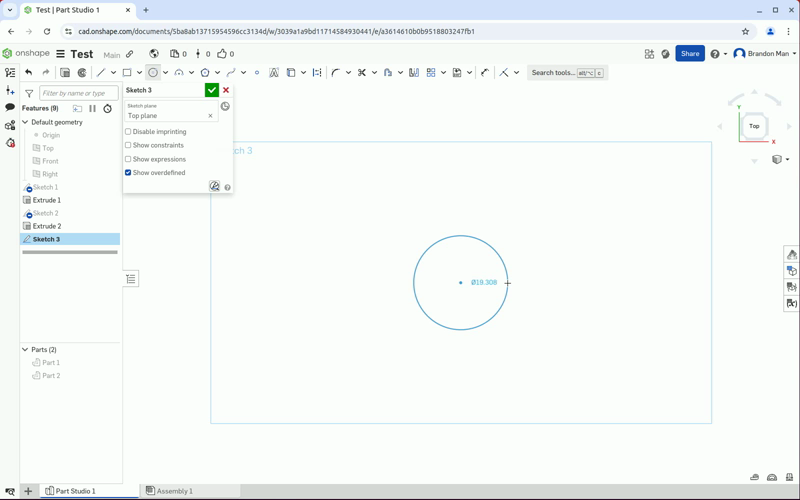
click(507, 282)
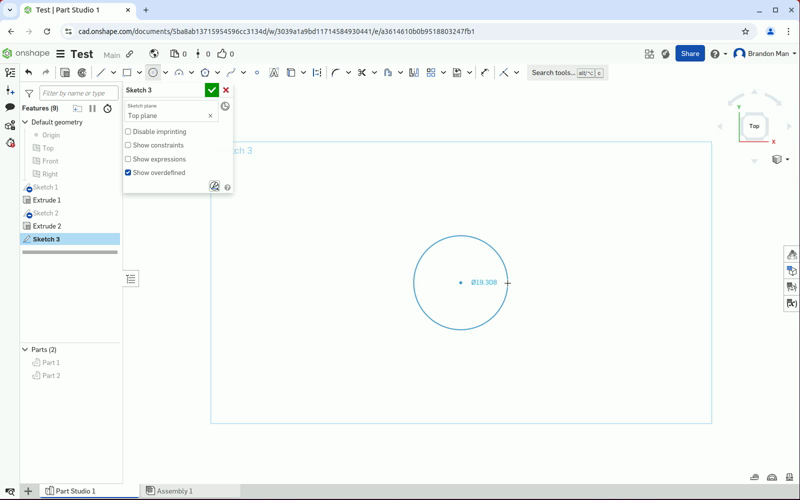
key(esc)
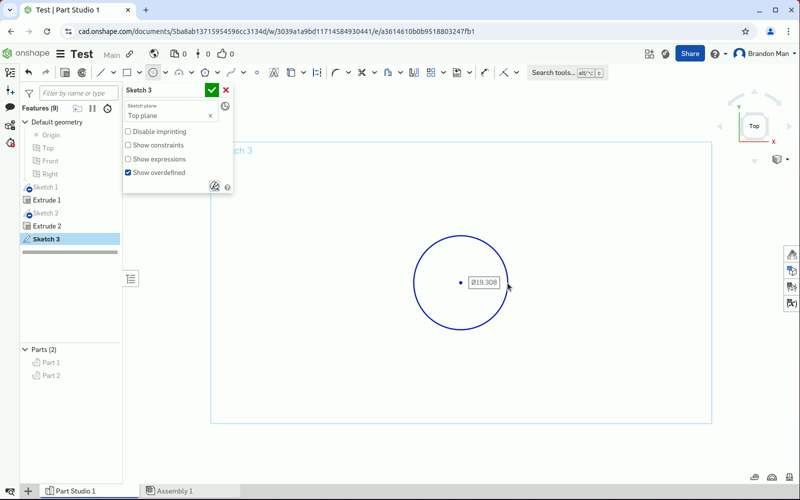
key(c)
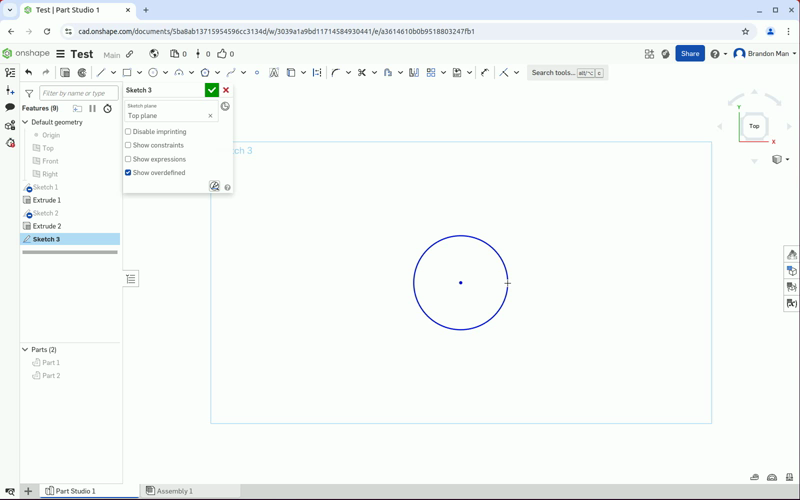
key_down(shift)
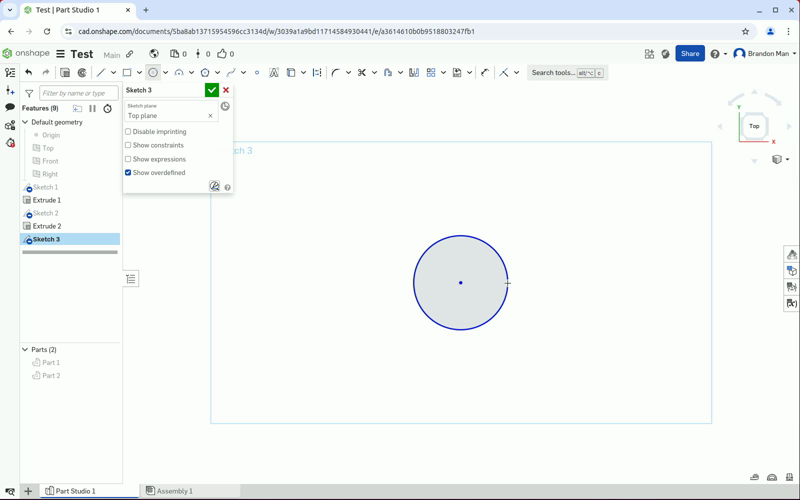
mouse_move(460, 282)
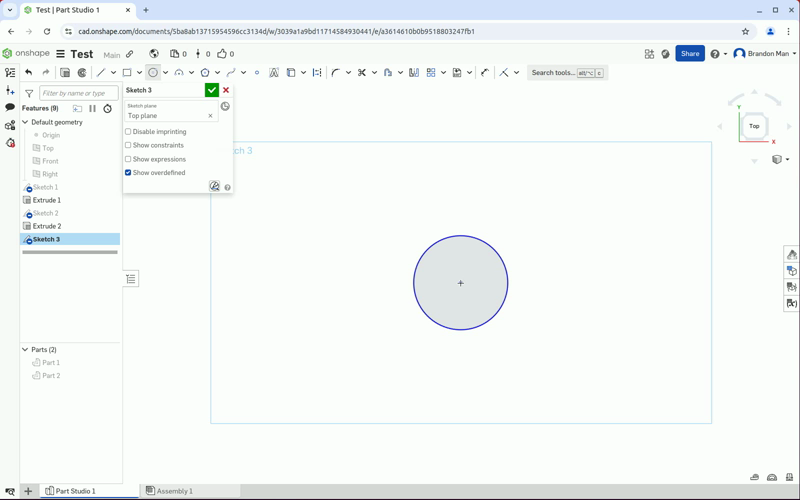
click(460, 282)
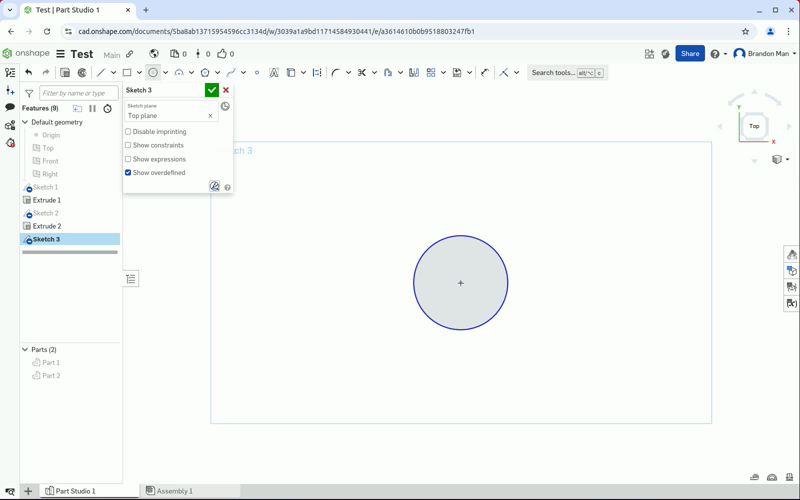
key_up(shift)
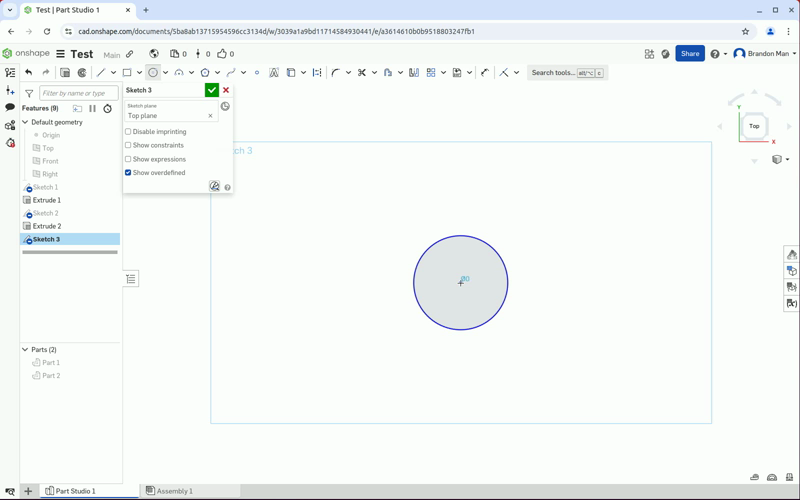
mouse_move(476, 282)
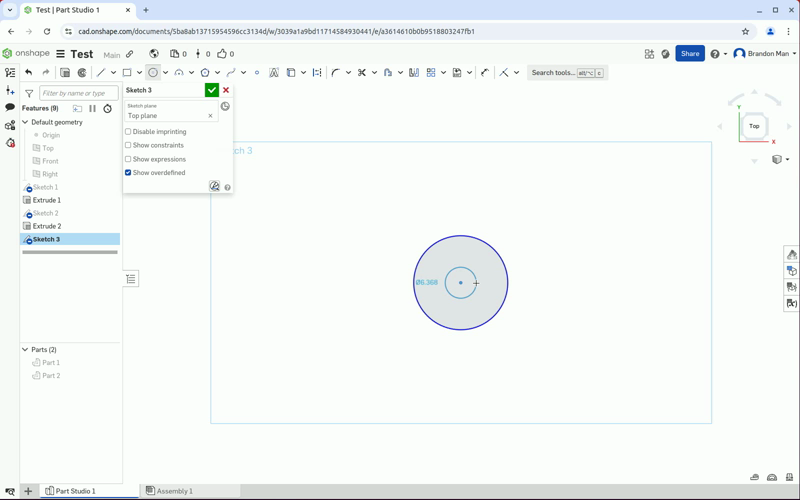
click(476, 282)
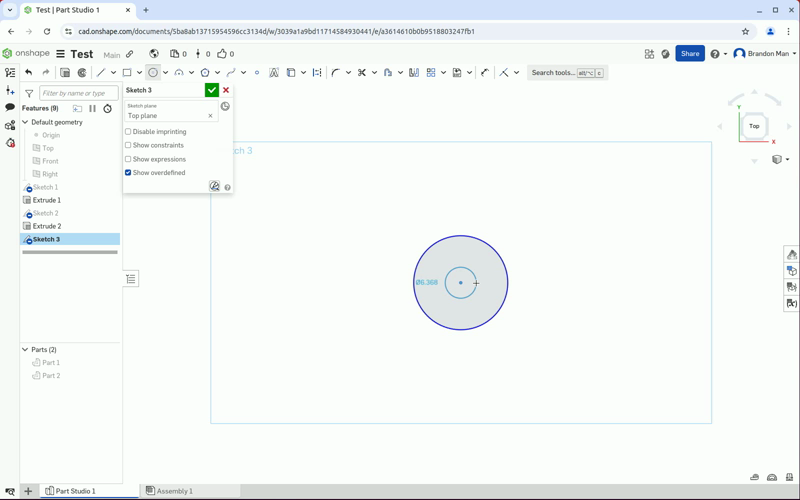
key(esc)
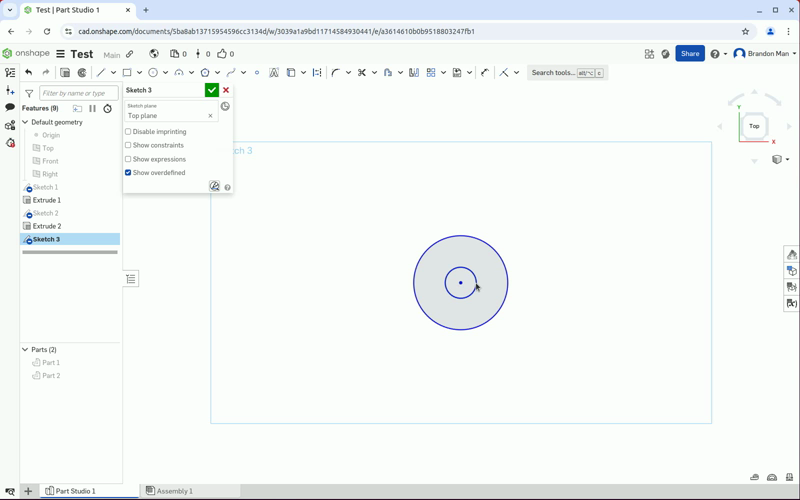
mouse_move(454, 262)
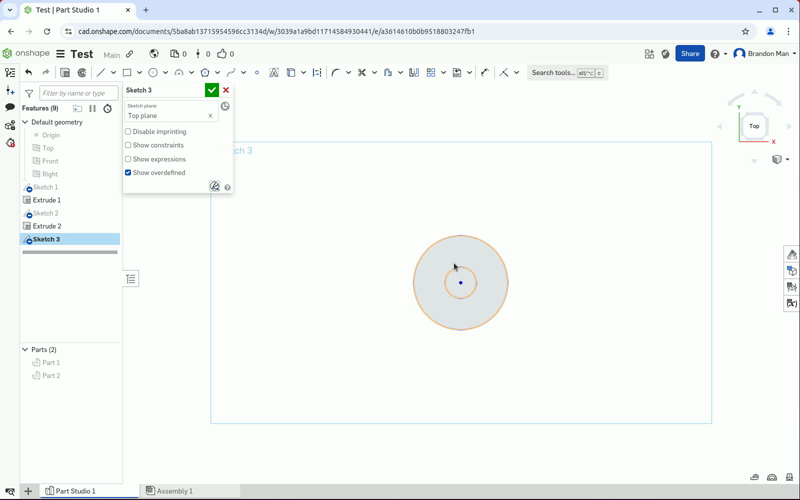
click(454, 262)
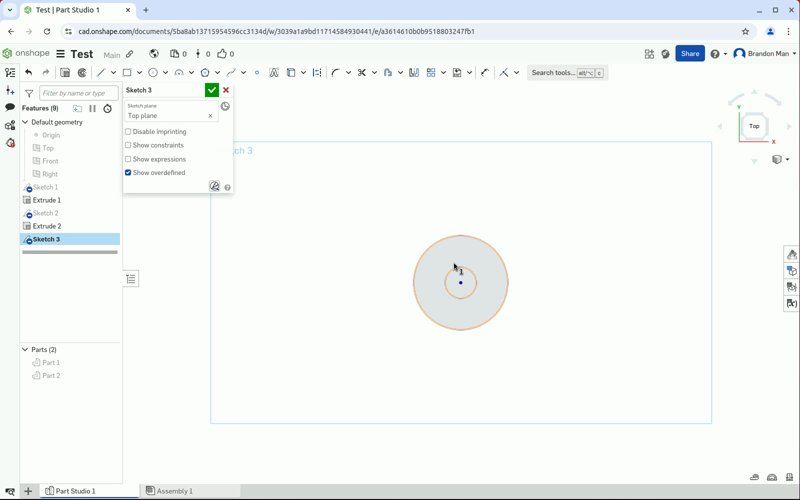
mouse_move(73, 352)
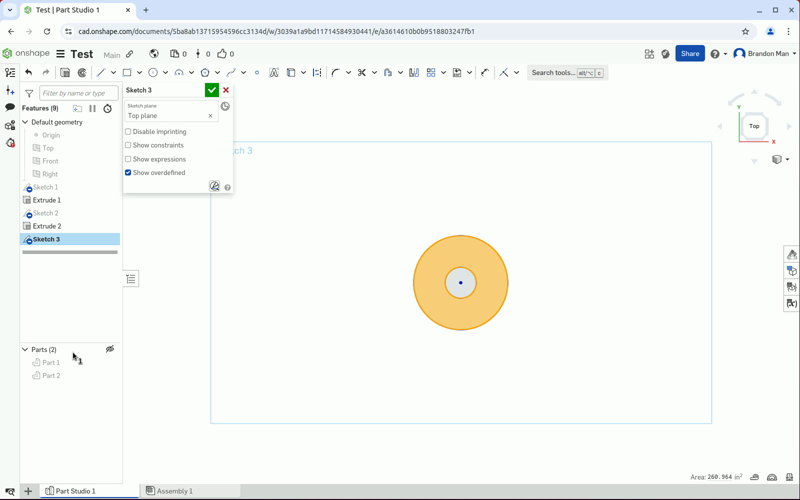
key(shift+y)
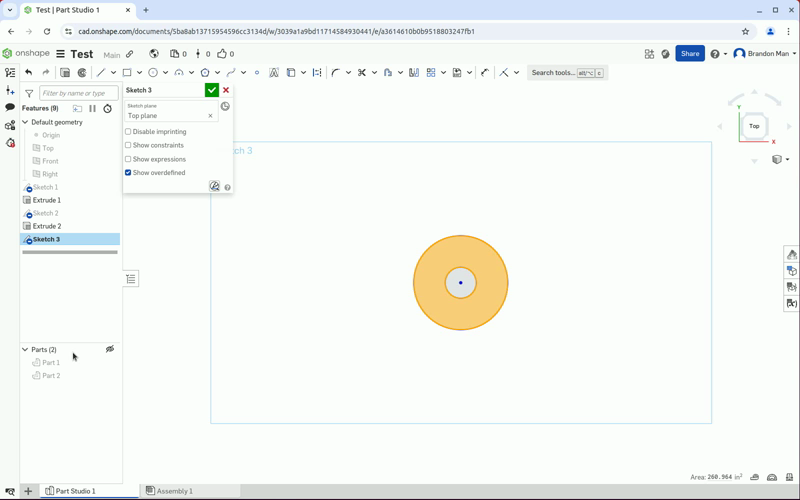
key(shift+e)
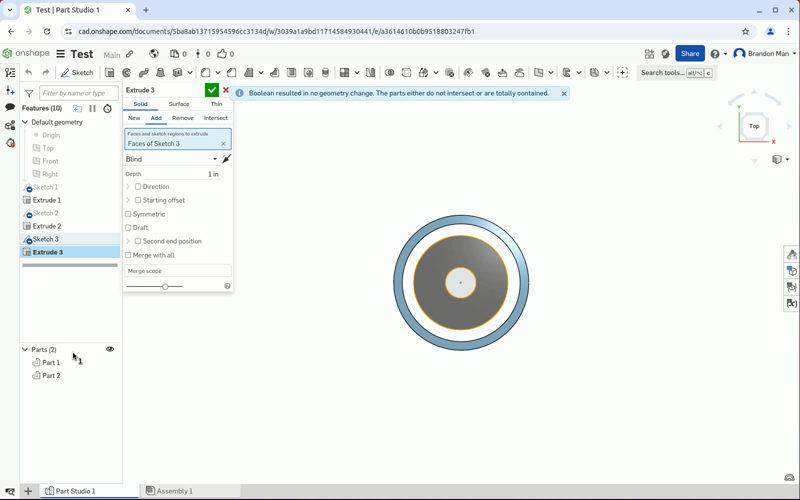
mouse_move(143, 106)
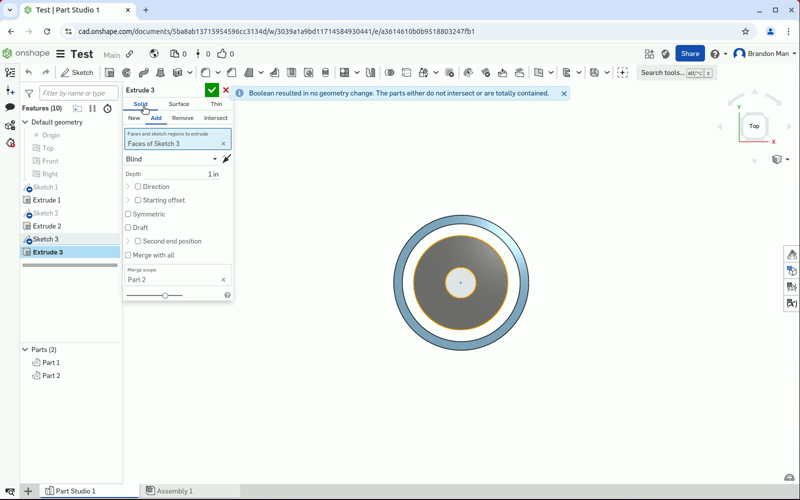
click(143, 106)
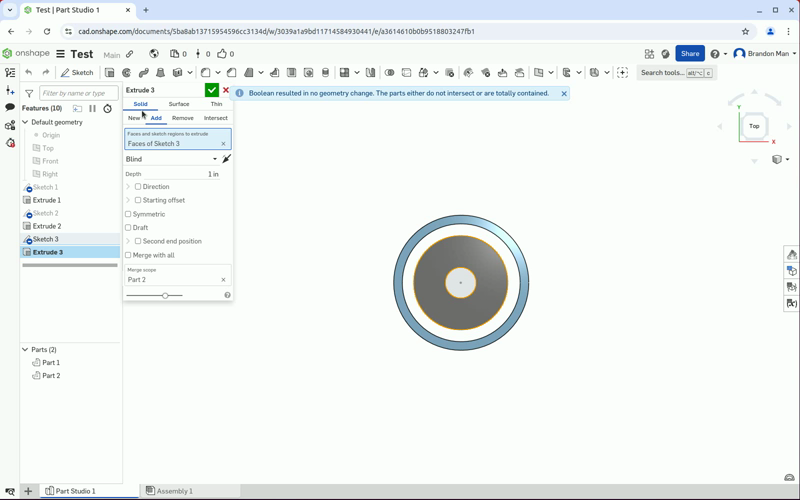
mouse_move(137, 120)
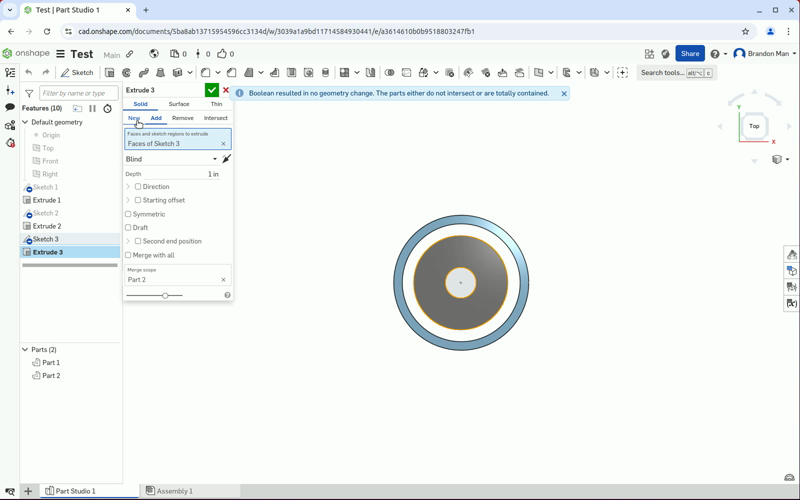
click(137, 120)
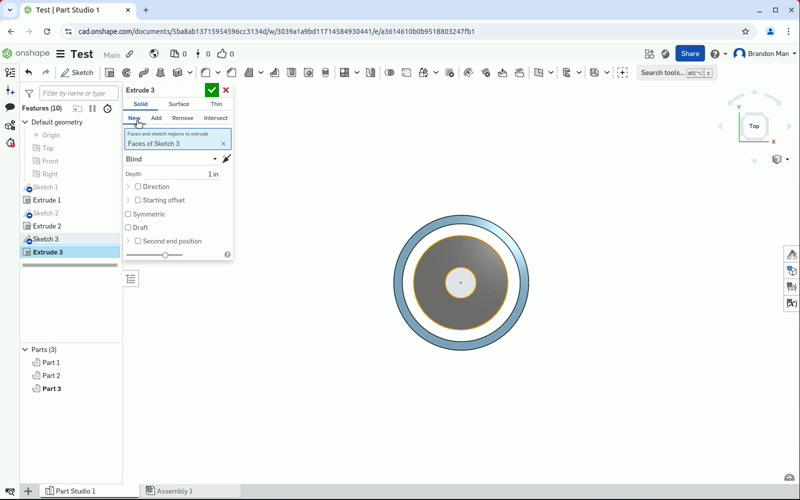
key(tab, 4)
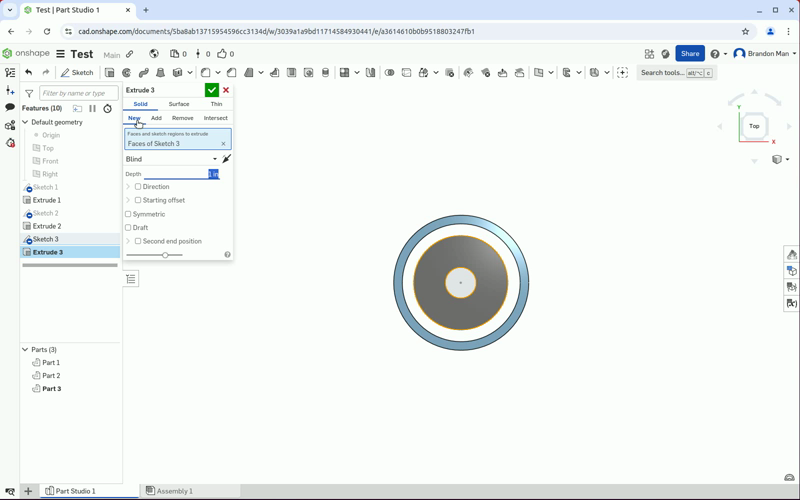
text(-8.184)
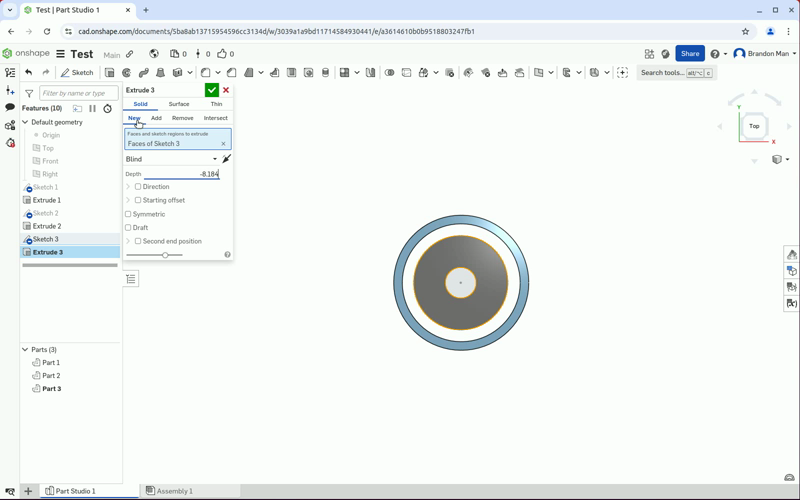
key(enter)
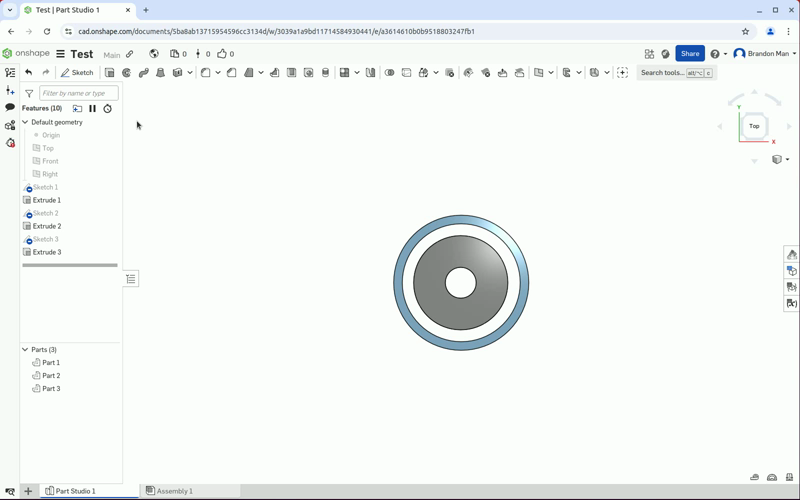
key(shift+h)
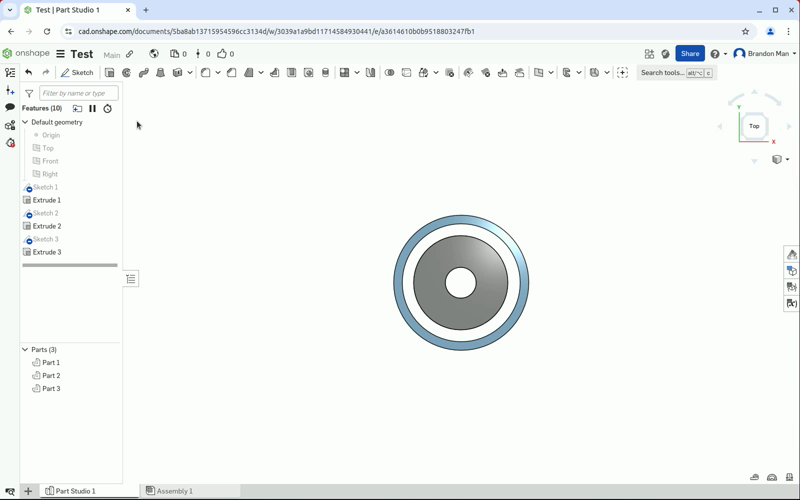
key(shift+h)
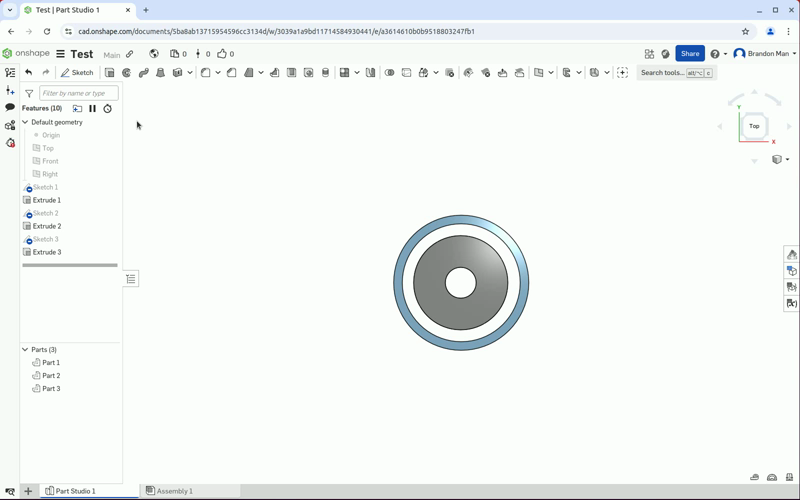
mouse_move(73, 189)
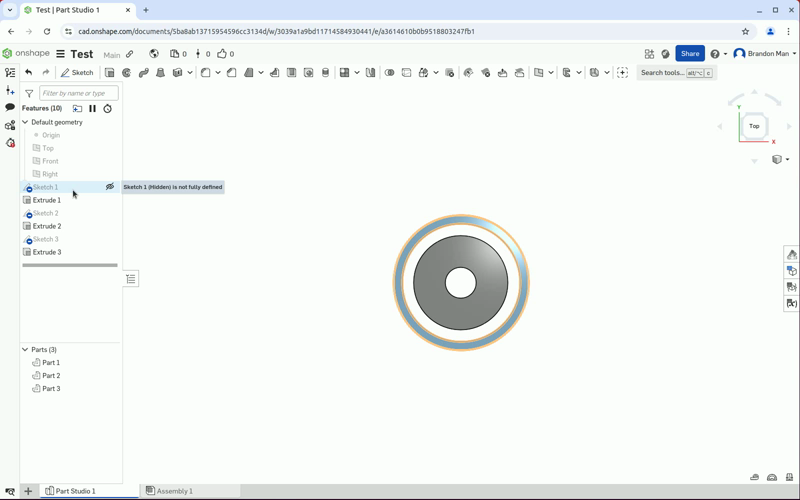
click(73, 189)
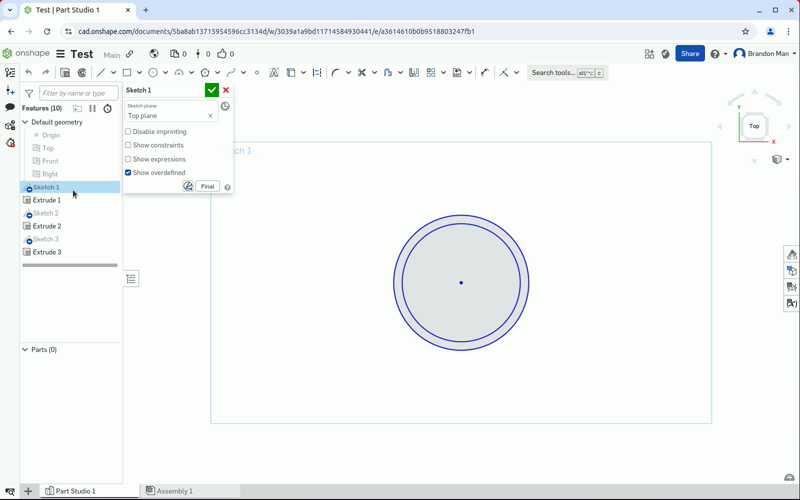
mouse_move(229, 92)
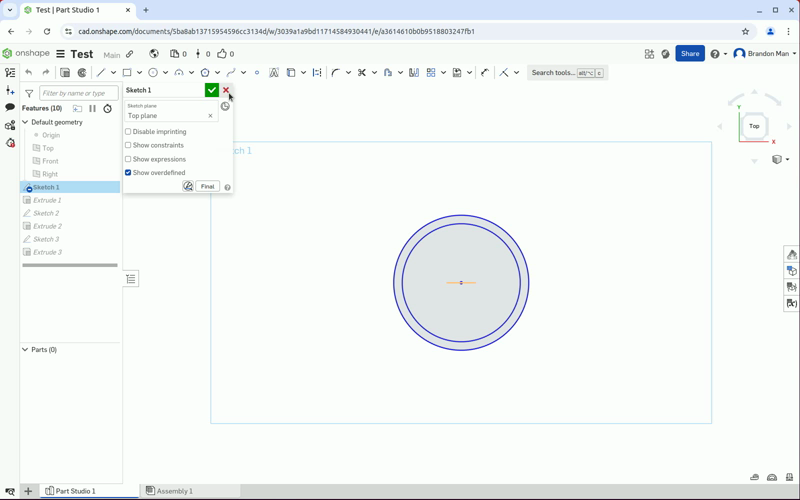
click(229, 92)
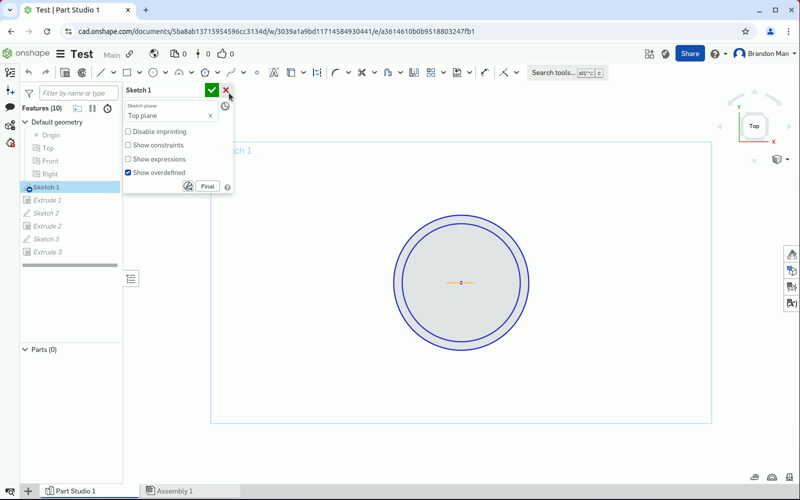
key(shift+s)
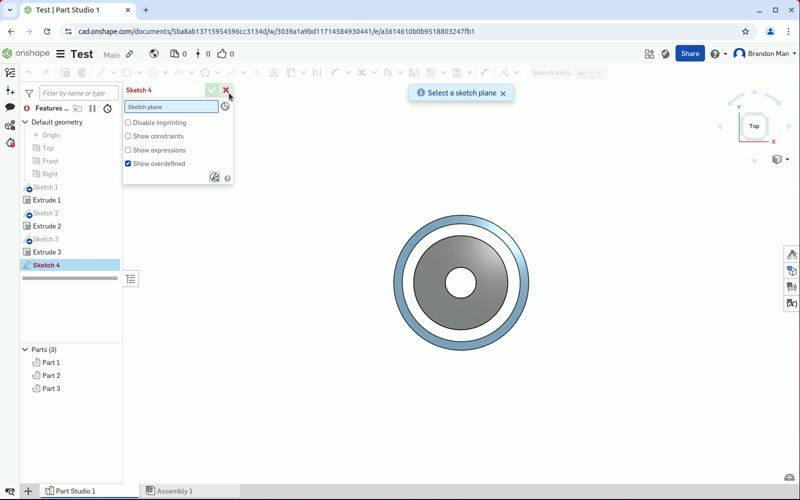
mouse_move(73, 150)
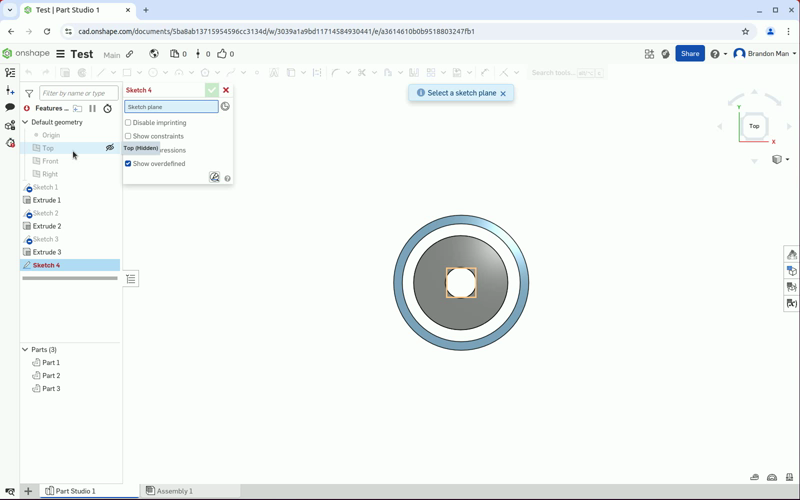
click(73, 150)
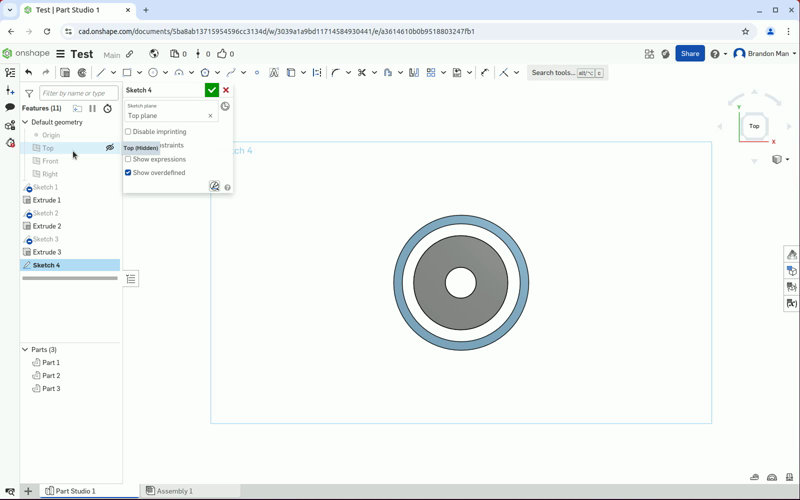
mouse_move(73, 352)
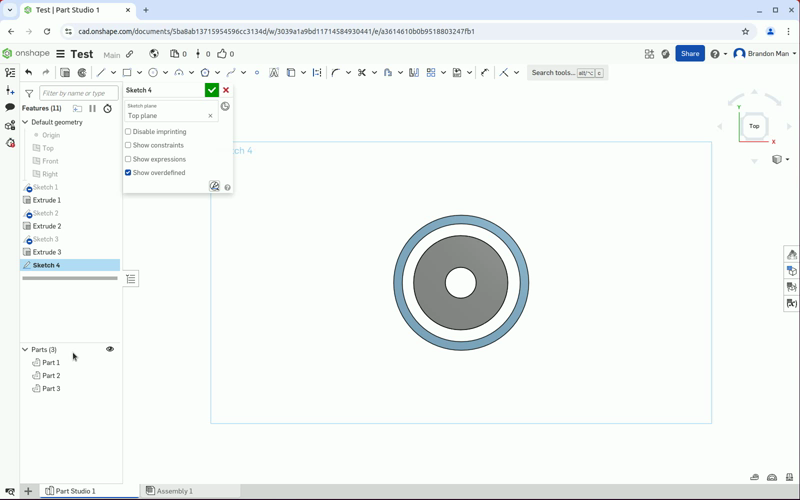
key(y)
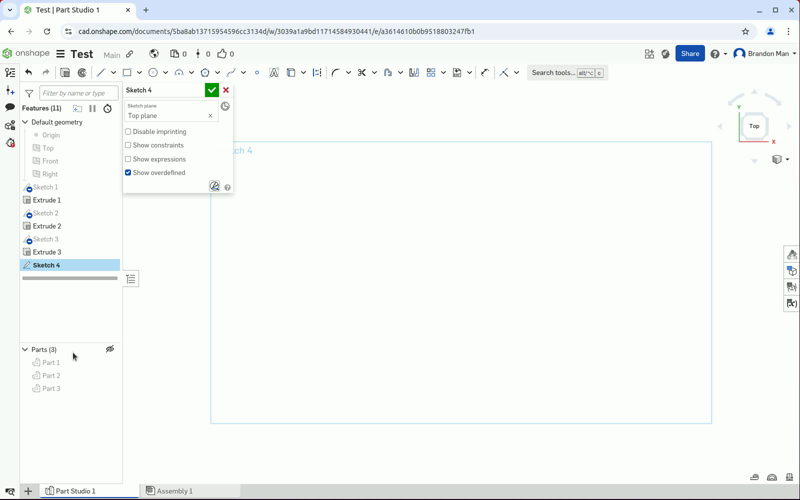
key(c)
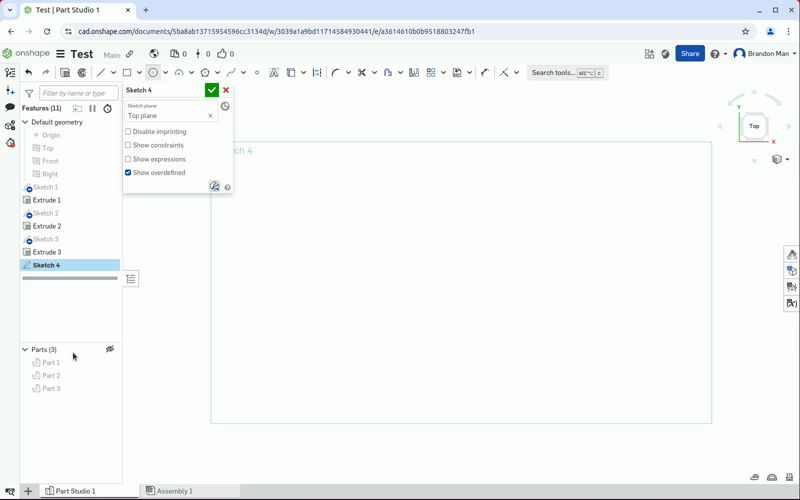
key_down(shift)
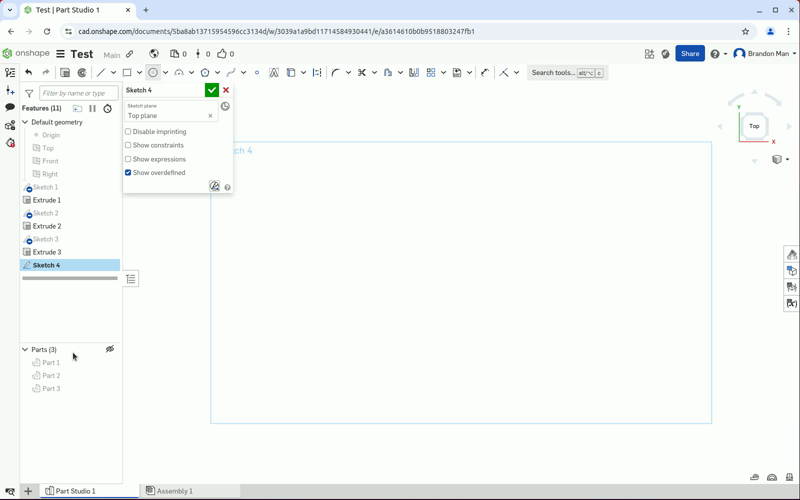
mouse_move(461, 282)
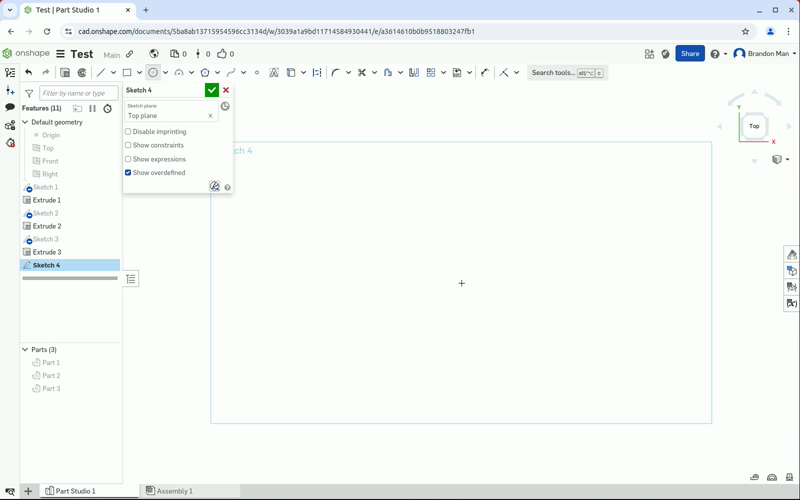
click(461, 282)
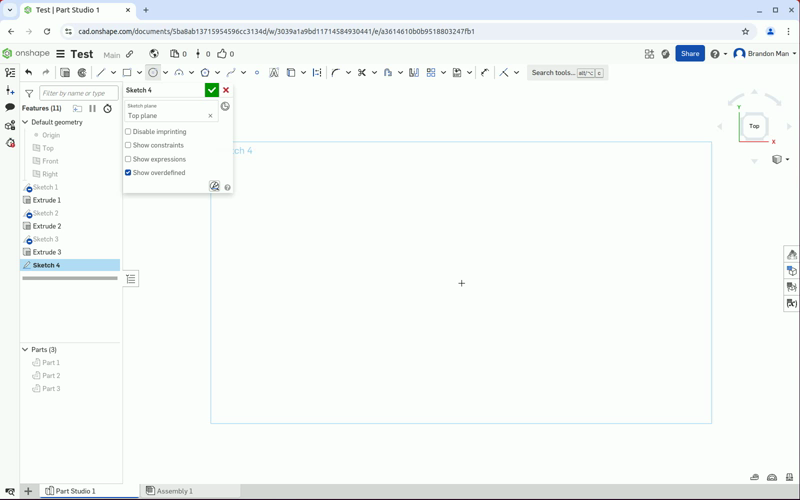
key_up(shift)
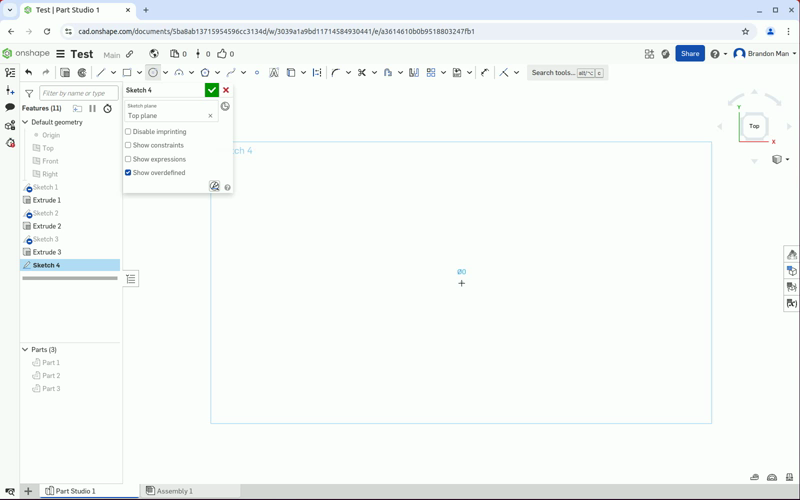
mouse_move(521, 282)
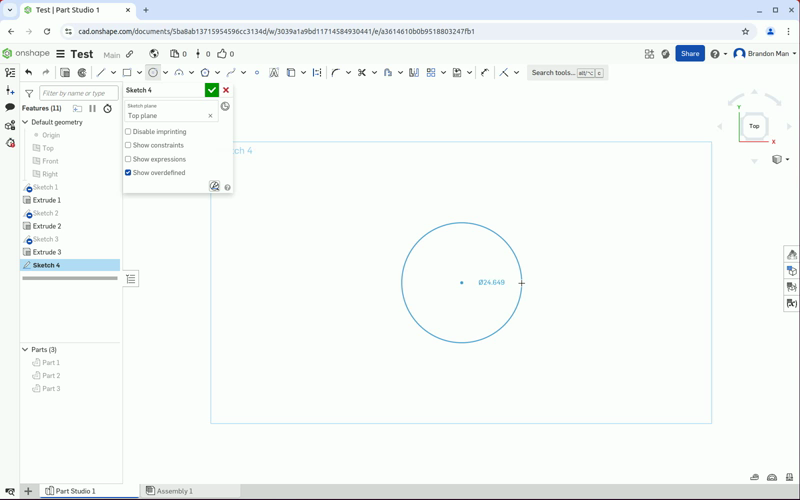
click(521, 282)
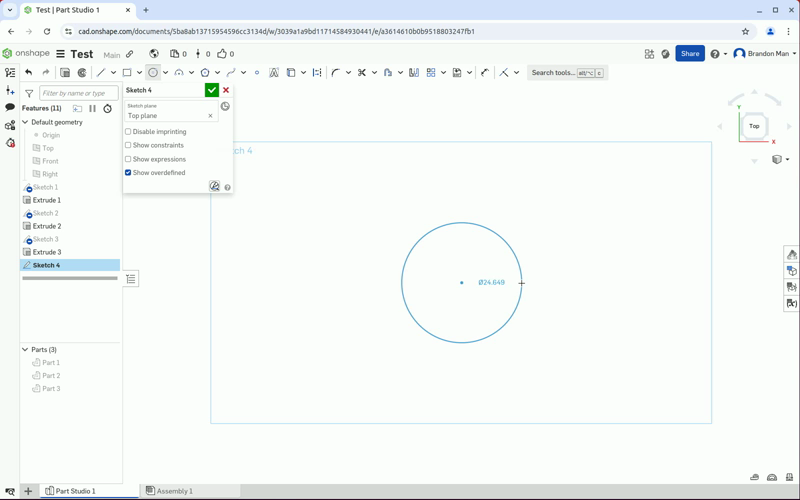
key(esc)
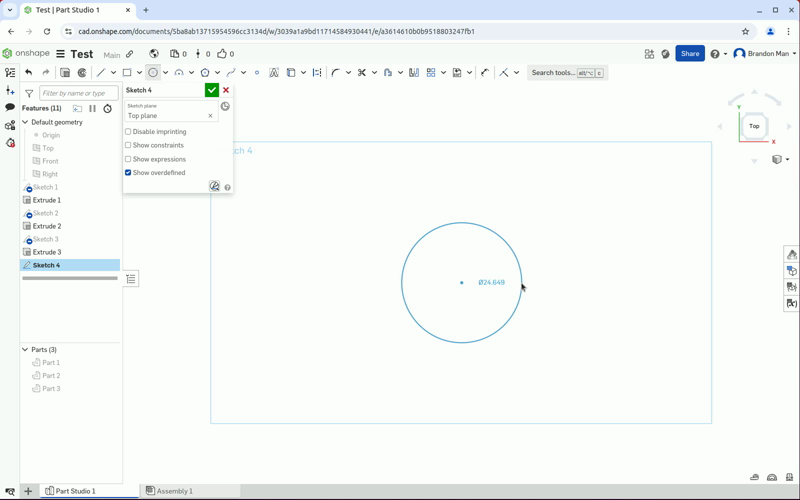
key(c)
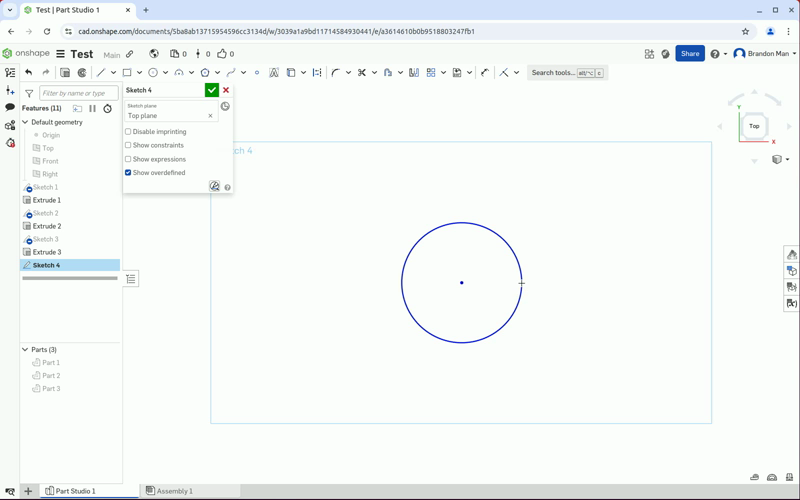
key_down(shift)
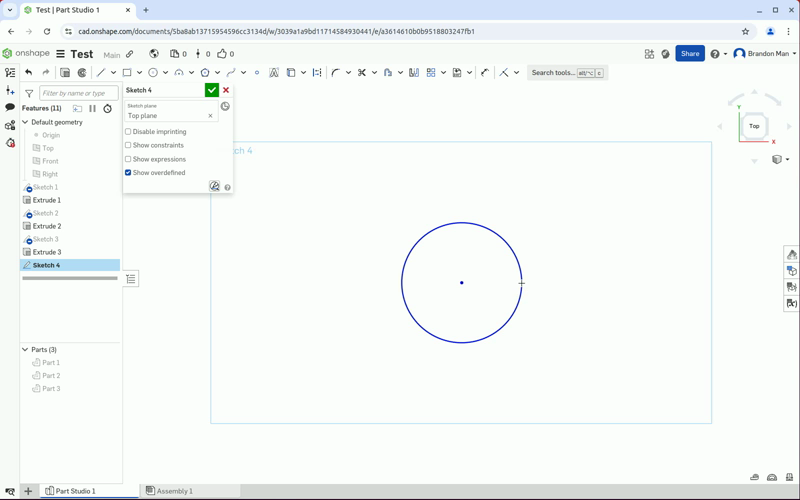
mouse_move(461, 282)
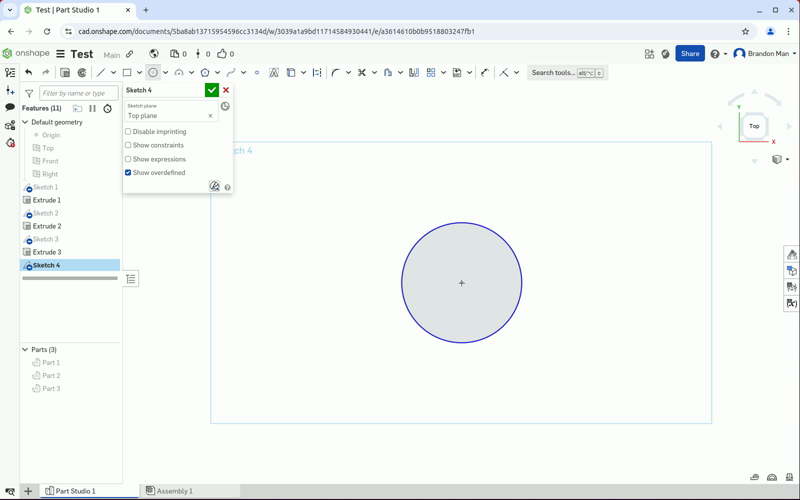
click(461, 282)
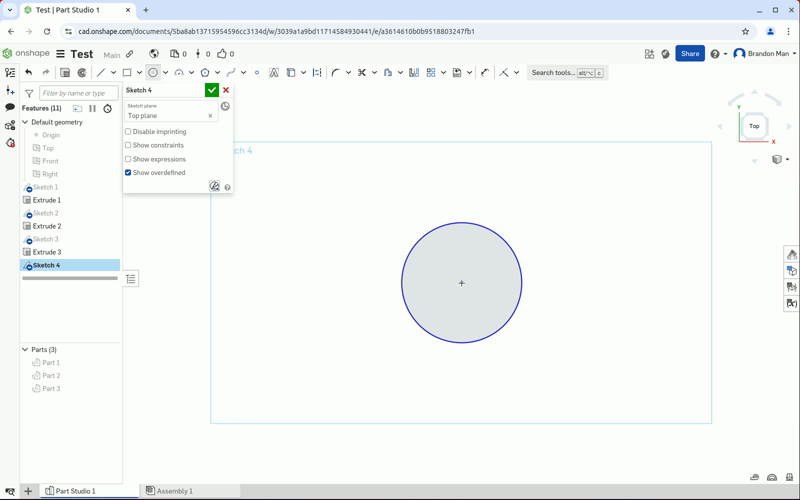
key_up(shift)
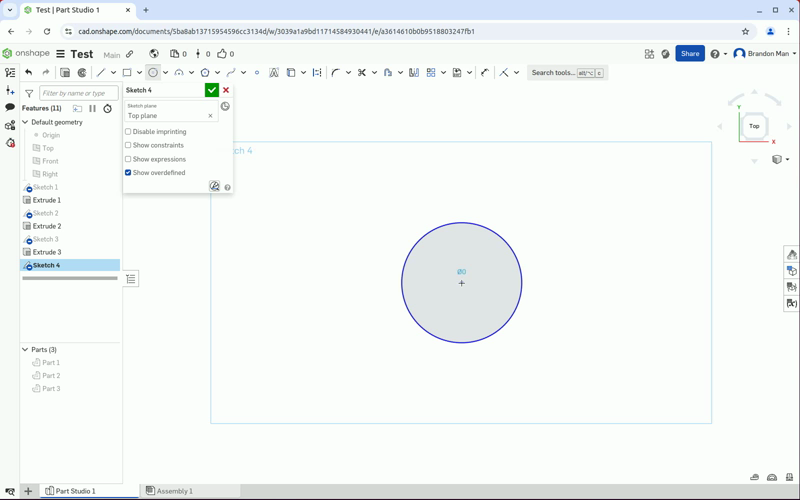
mouse_move(509, 282)
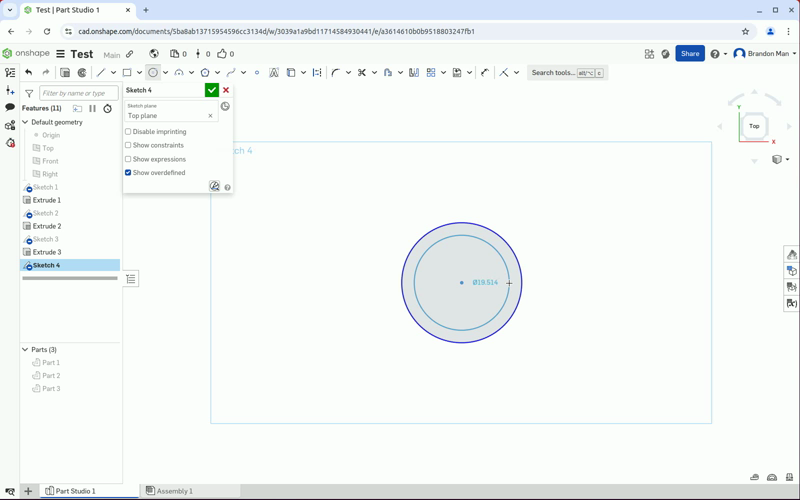
click(509, 282)
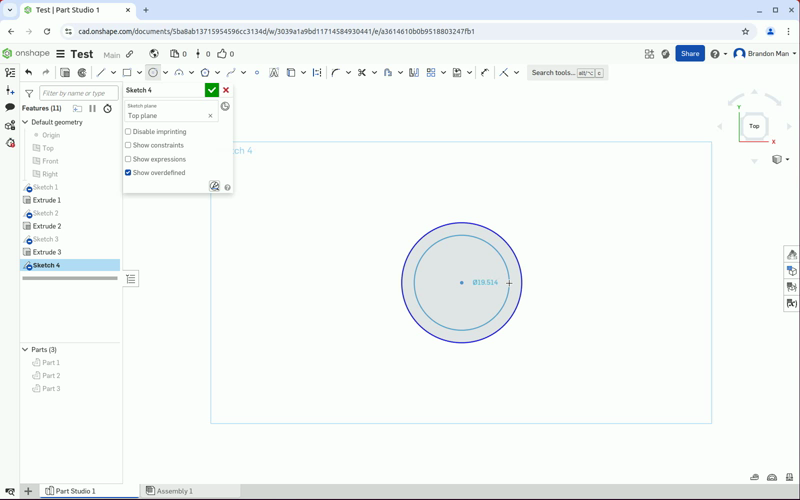
key(esc)
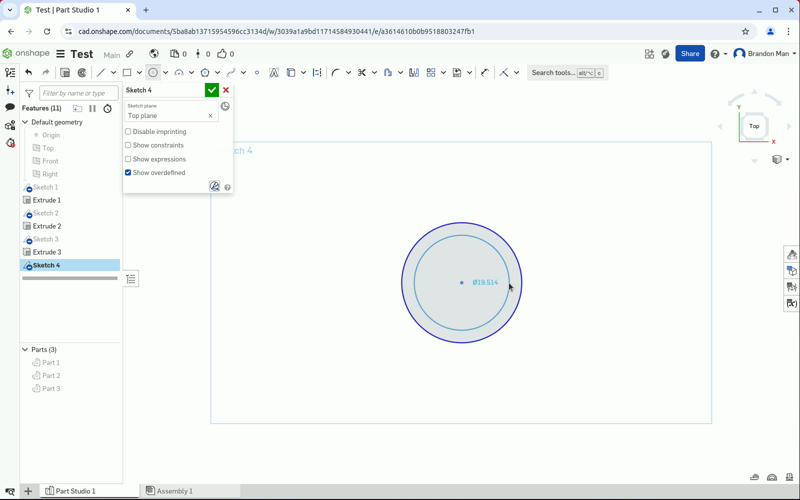
mouse_move(445, 231)
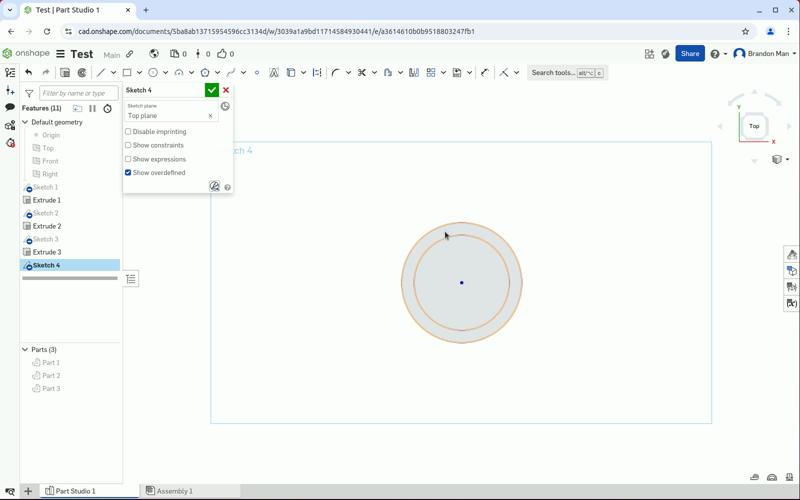
click(445, 231)
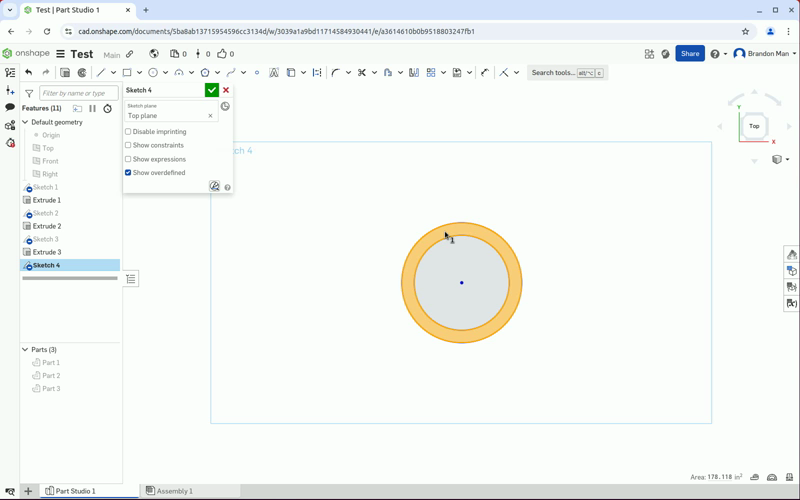
mouse_move(73, 352)
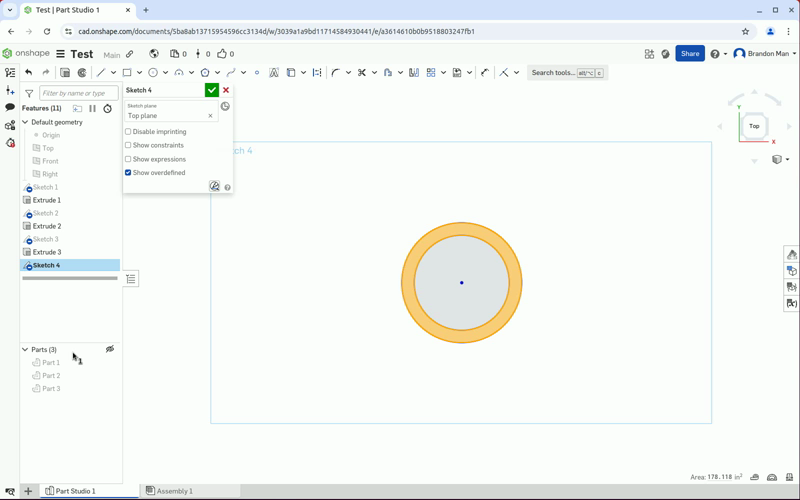
key(shift+y)
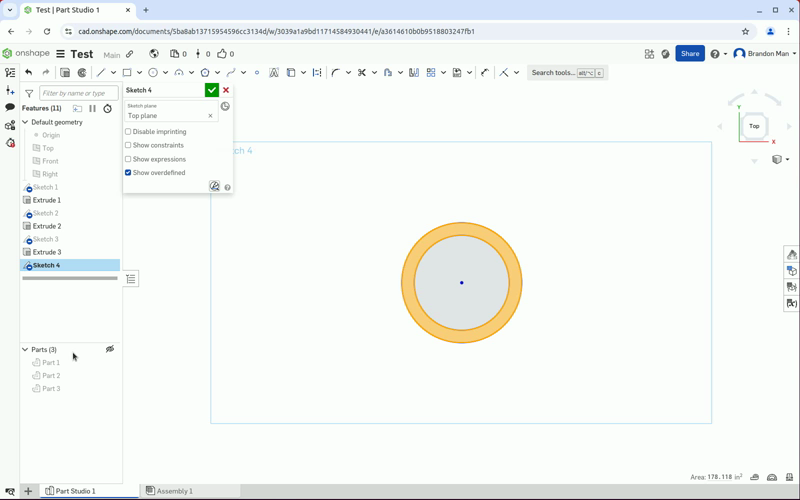
key(shift+e)
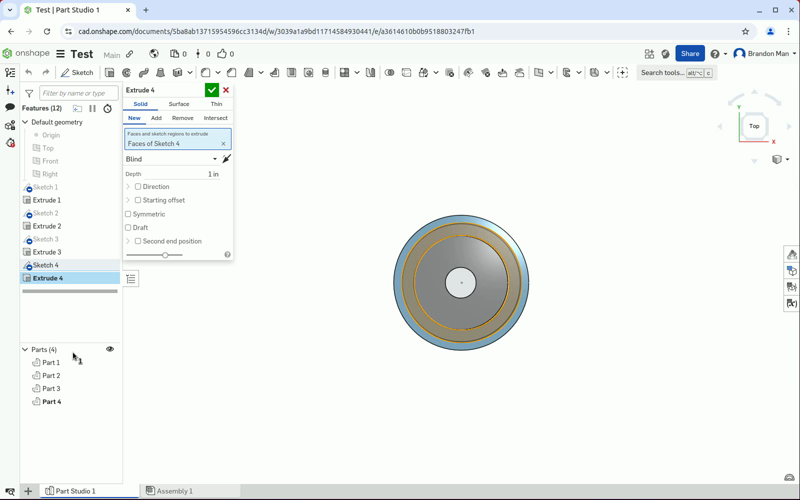
mouse_move(143, 106)
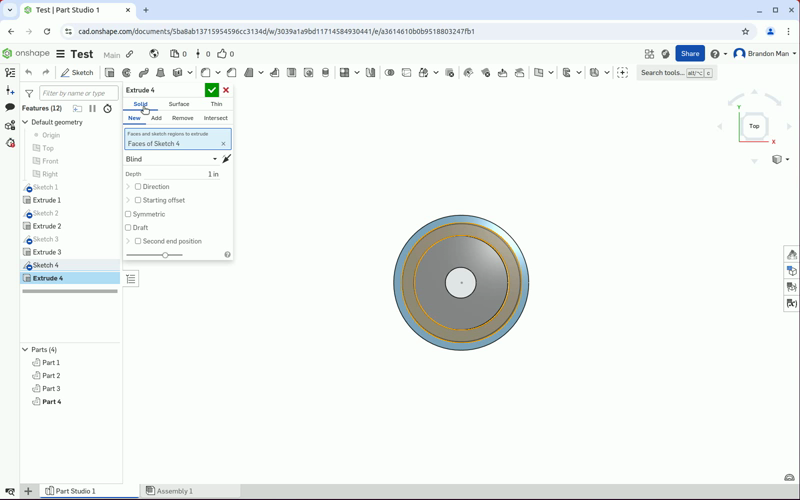
click(143, 106)
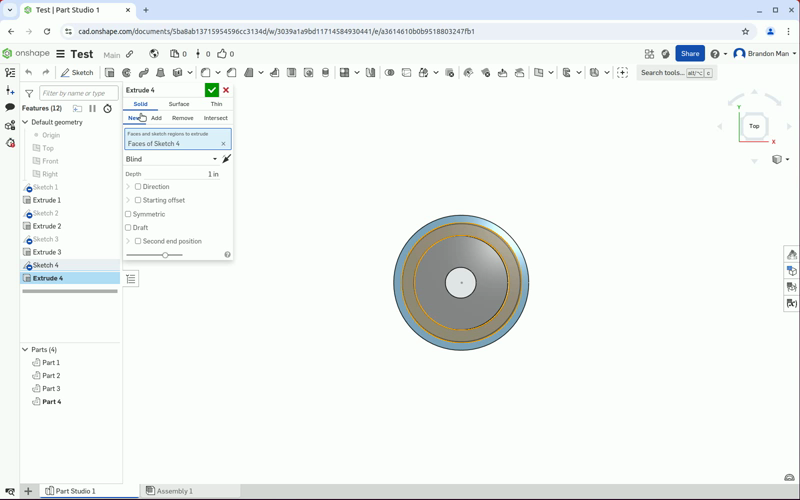
mouse_move(137, 120)
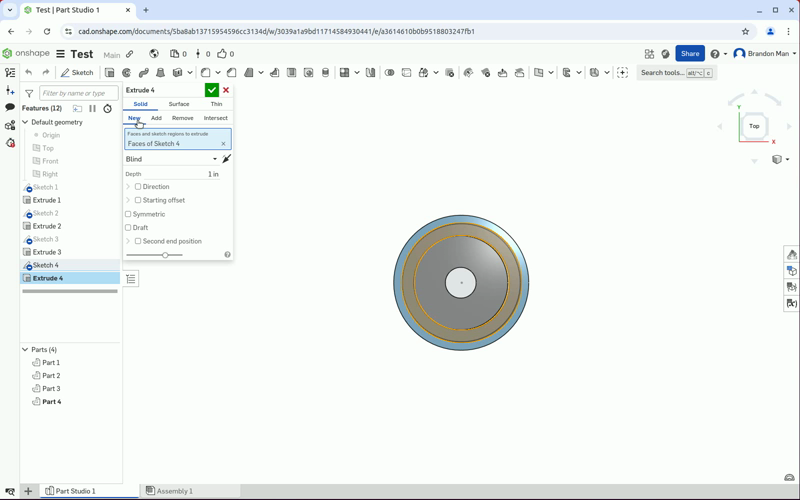
click(137, 120)
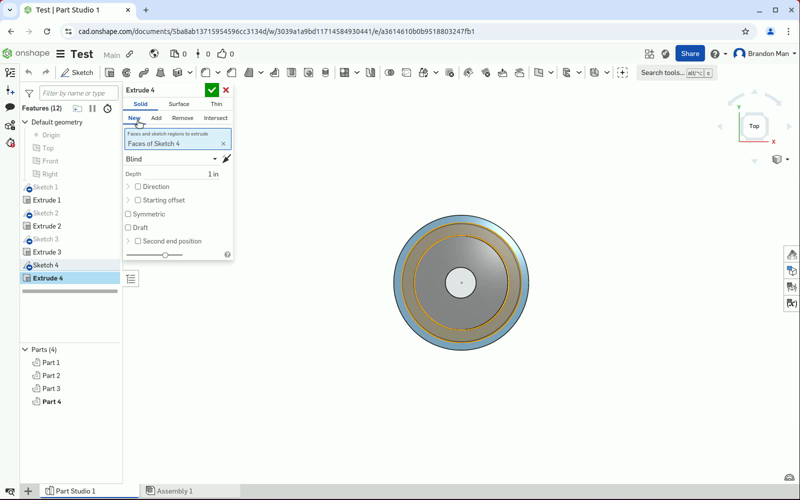
key(tab, 4)
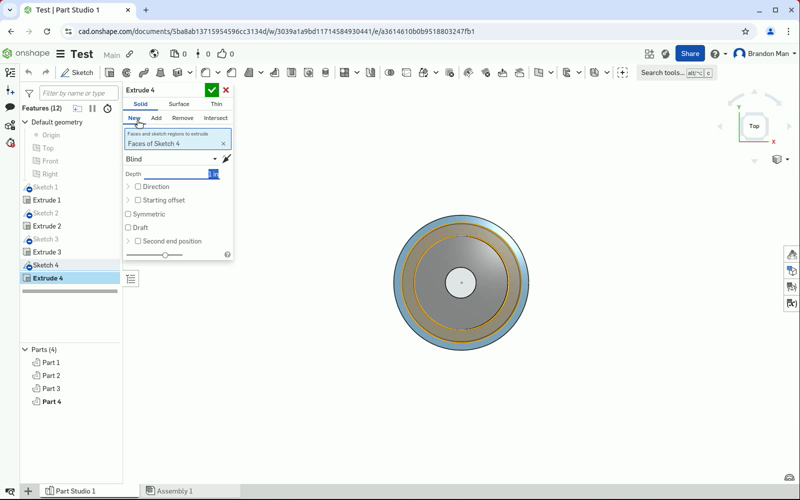
text(-8.184)
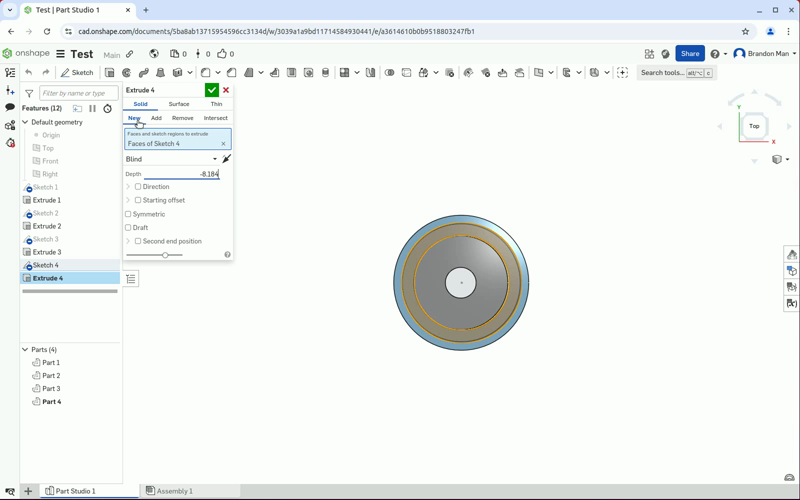
key(enter)
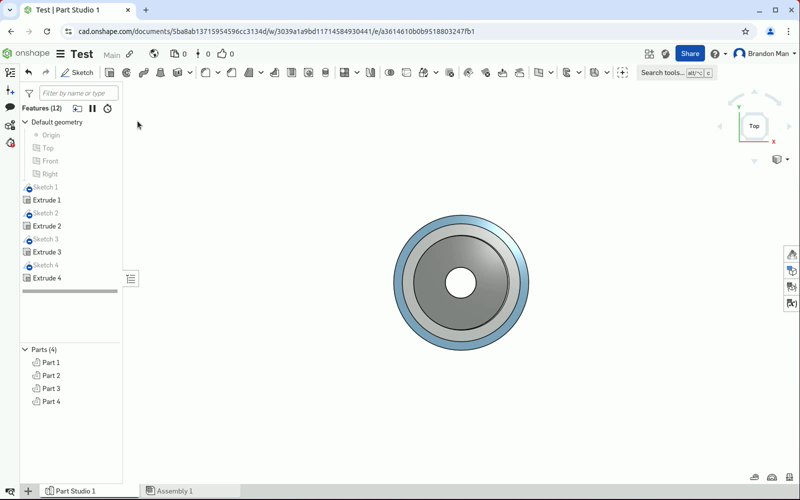
key(shift+h)
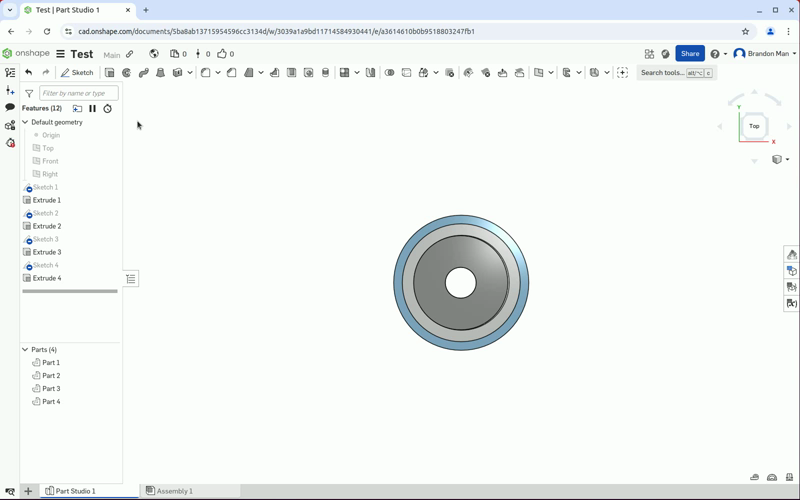
key(shift+h)
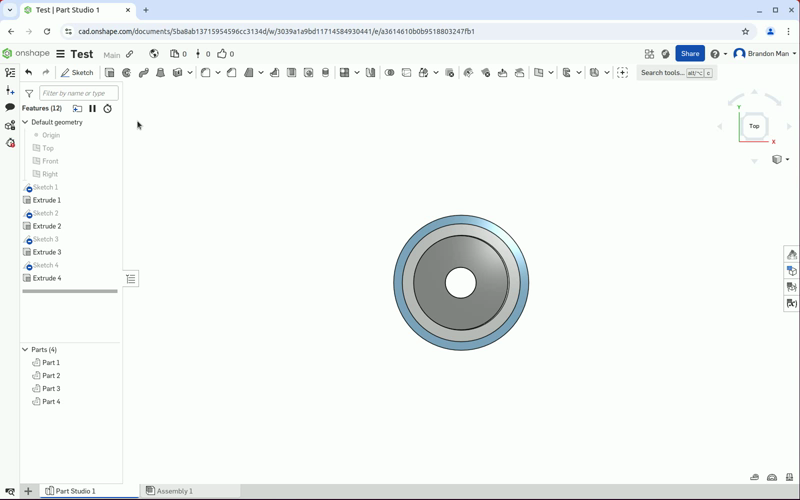
mouse_move(73, 189)
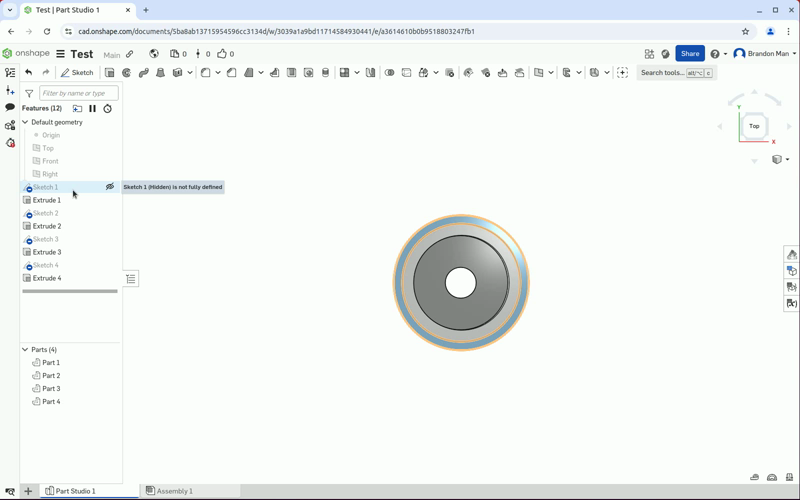
click(73, 189)
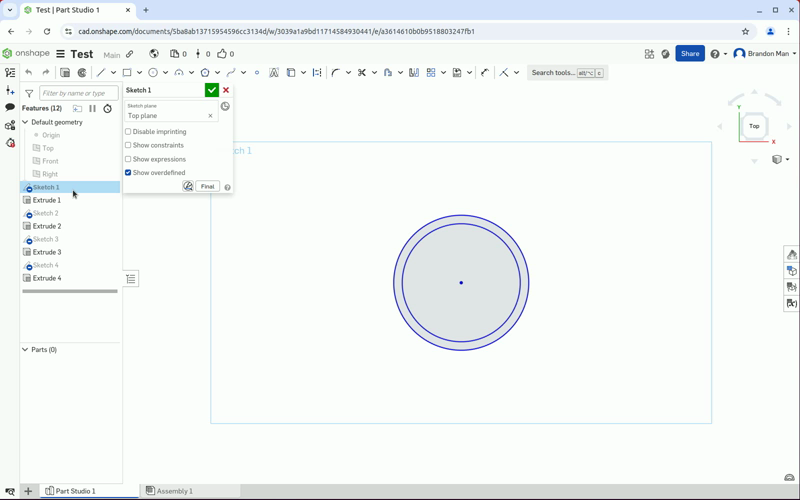
mouse_move(229, 92)
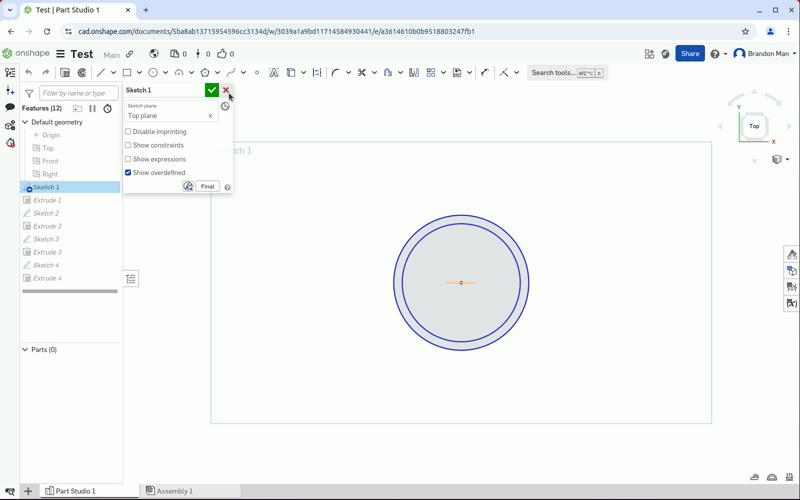
click(229, 92)
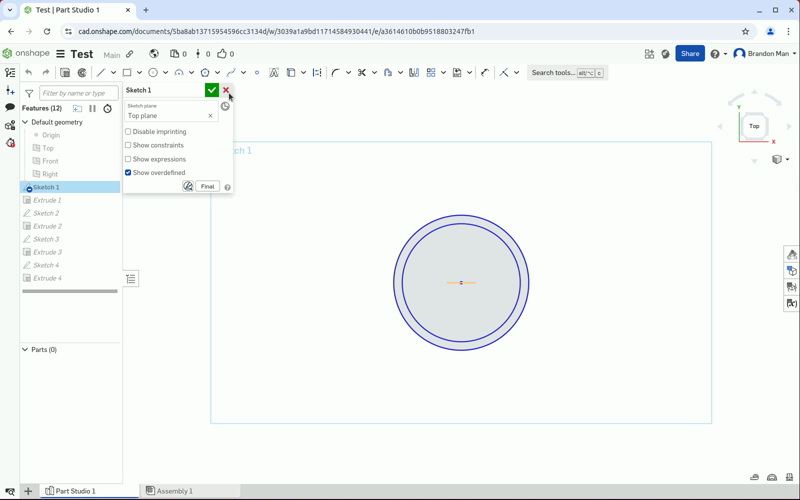
key(shift+s)
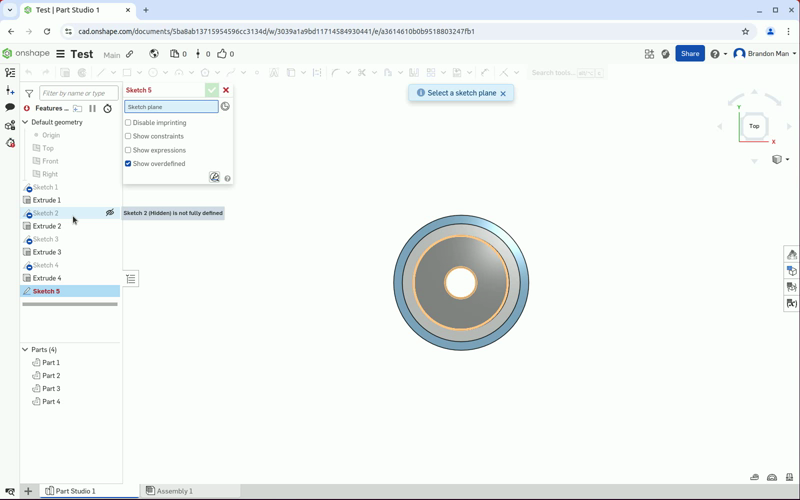
scroll(3)
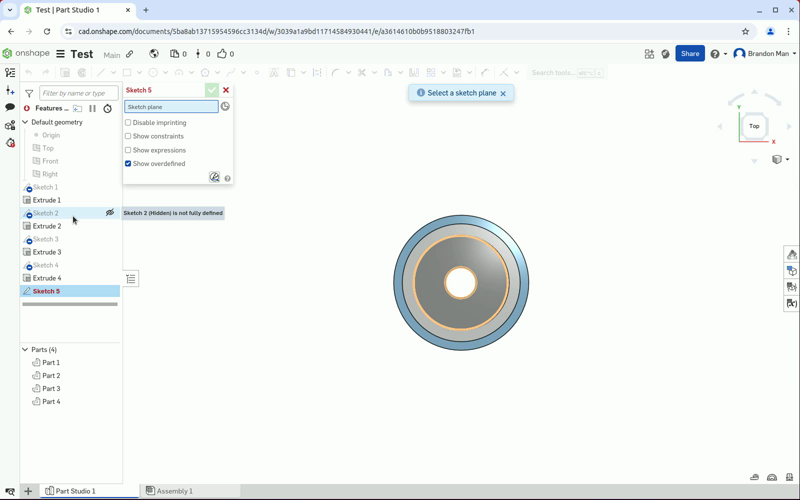
mouse_move(73, 150)
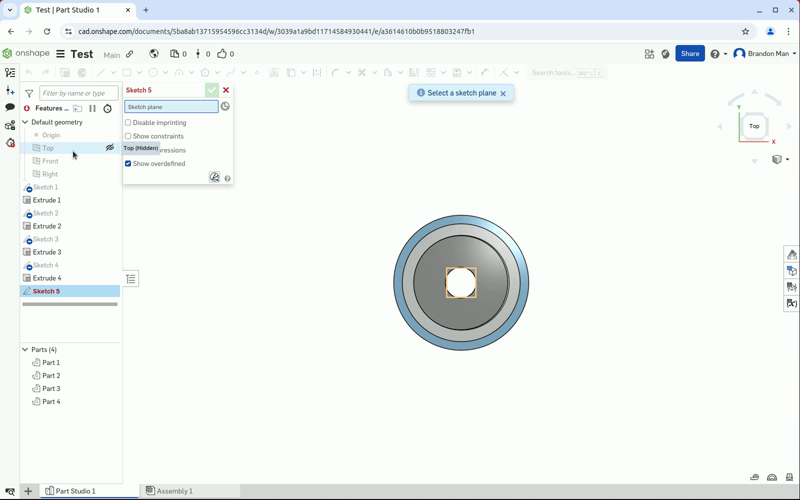
click(73, 150)
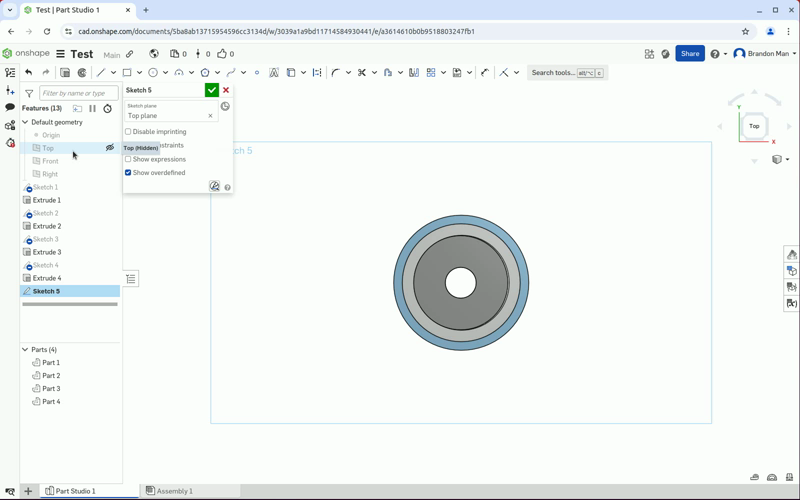
mouse_move(73, 352)
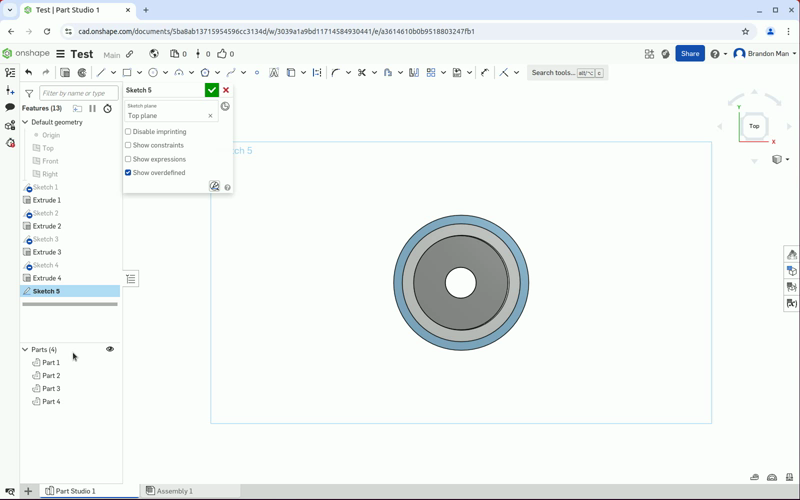
key(y)
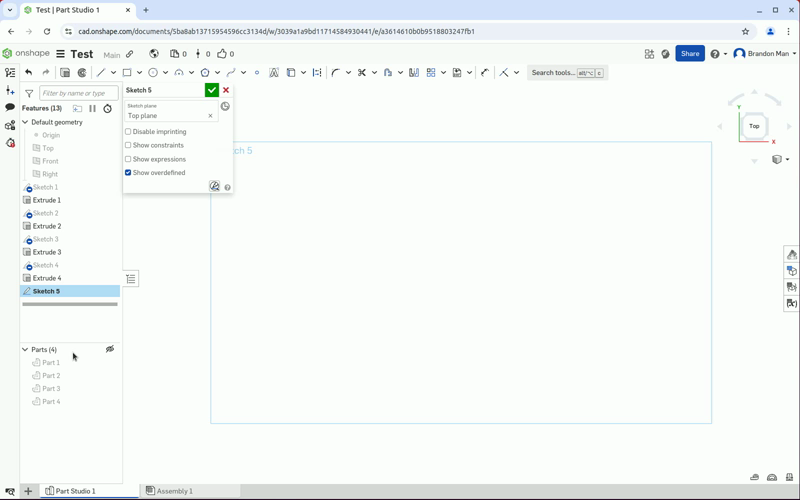
key(c)
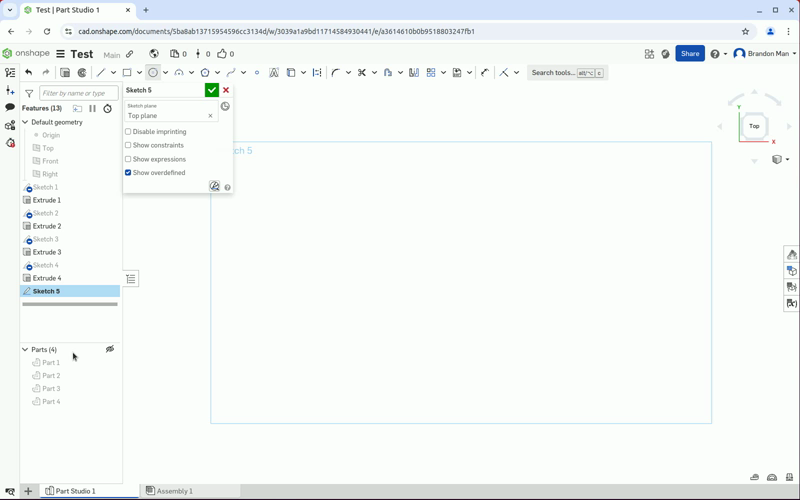
key_down(shift)
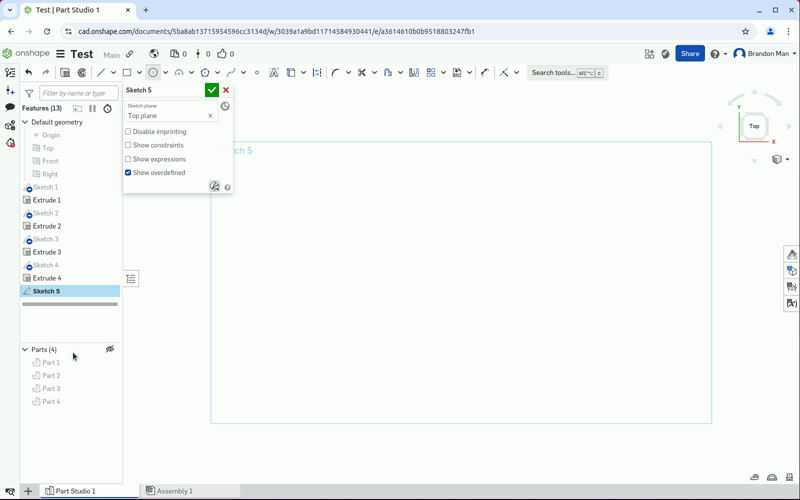
mouse_move(461, 282)
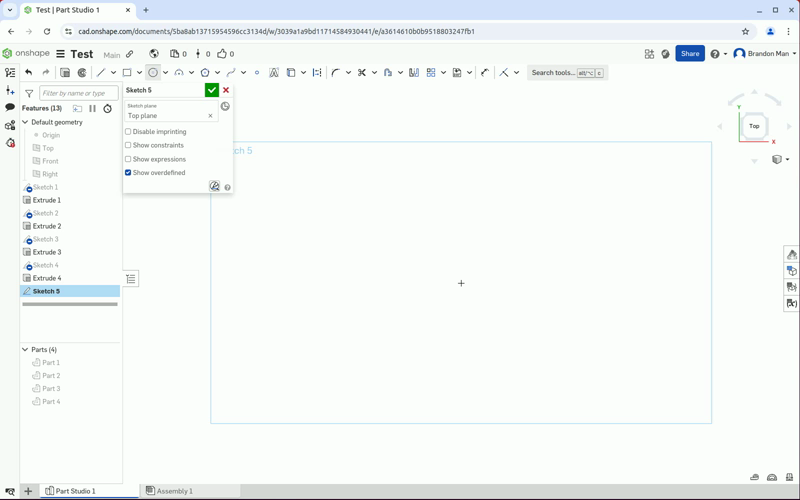
click(461, 282)
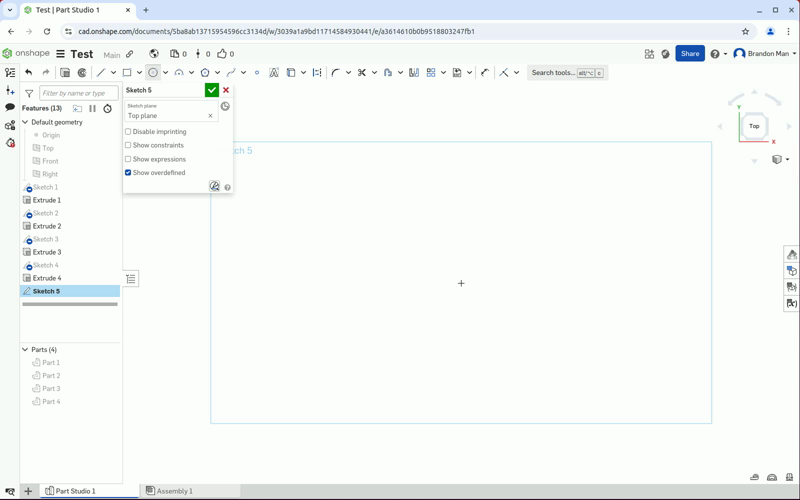
key_up(shift)
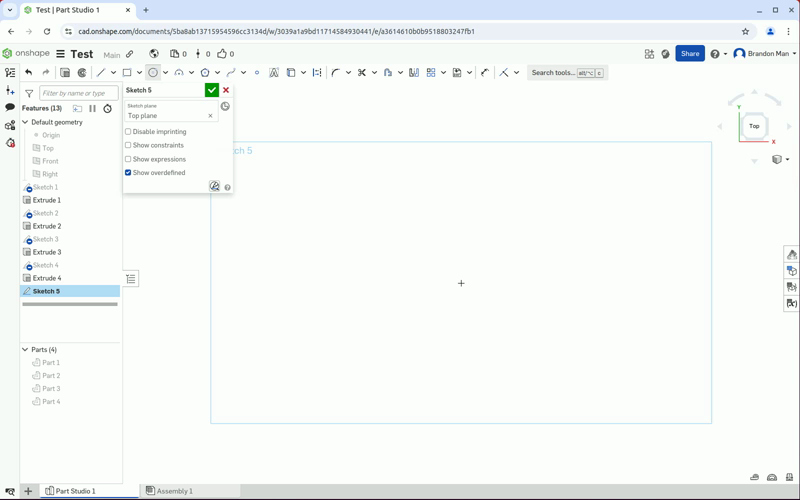
mouse_move(528, 282)
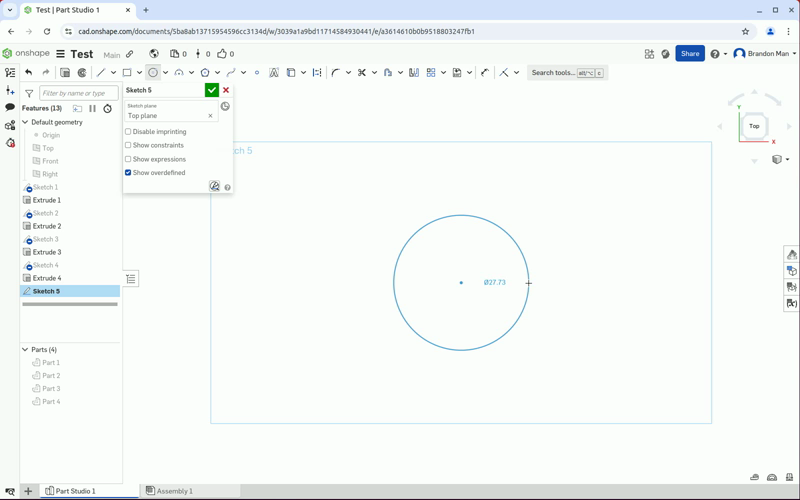
click(528, 282)
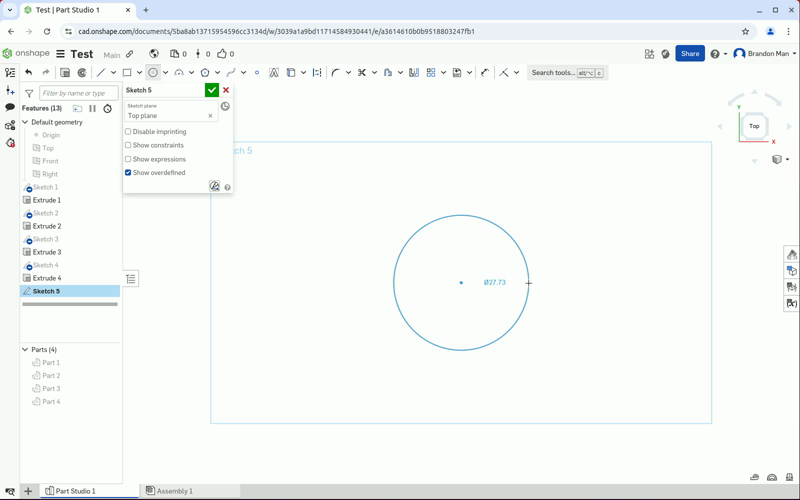
key(esc)
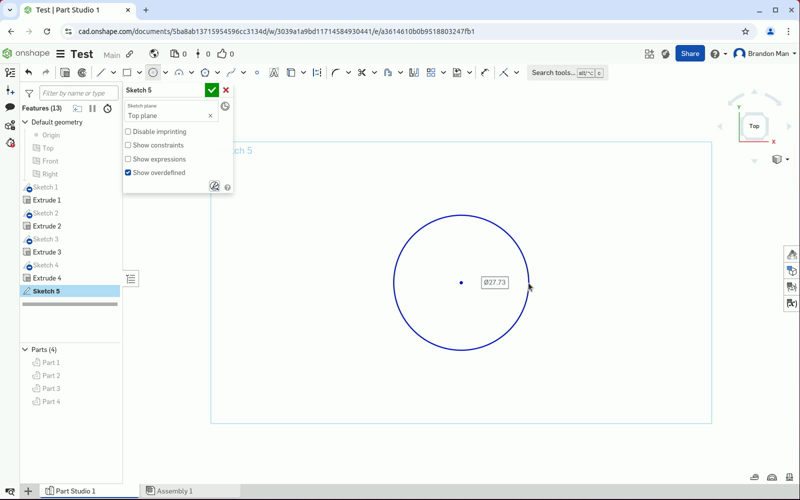
key(c)
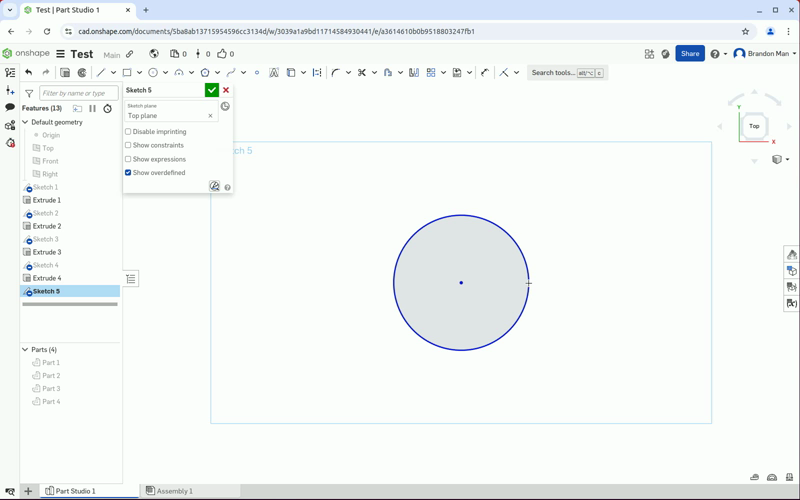
key_down(shift)
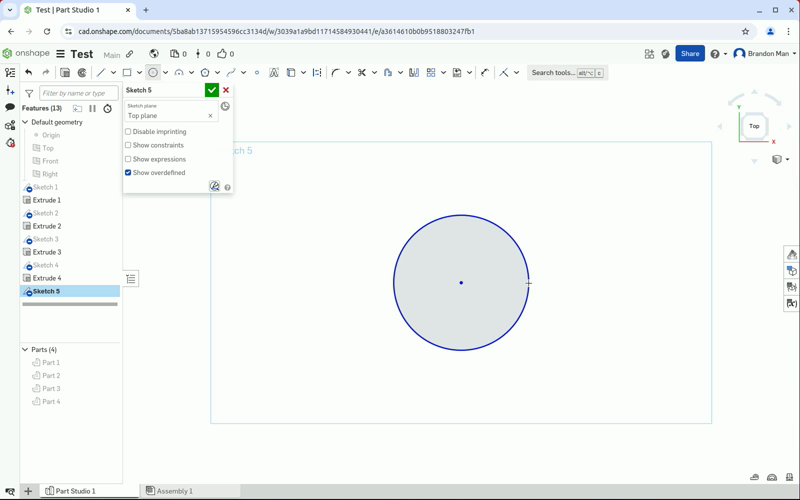
mouse_move(461, 282)
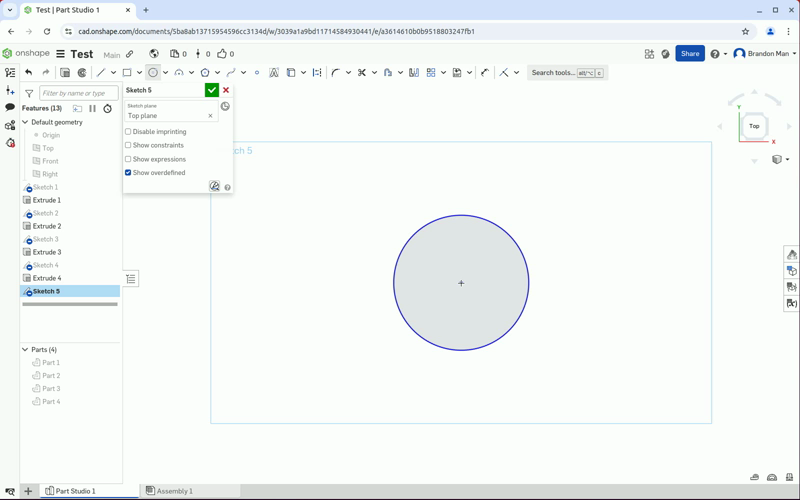
click(461, 282)
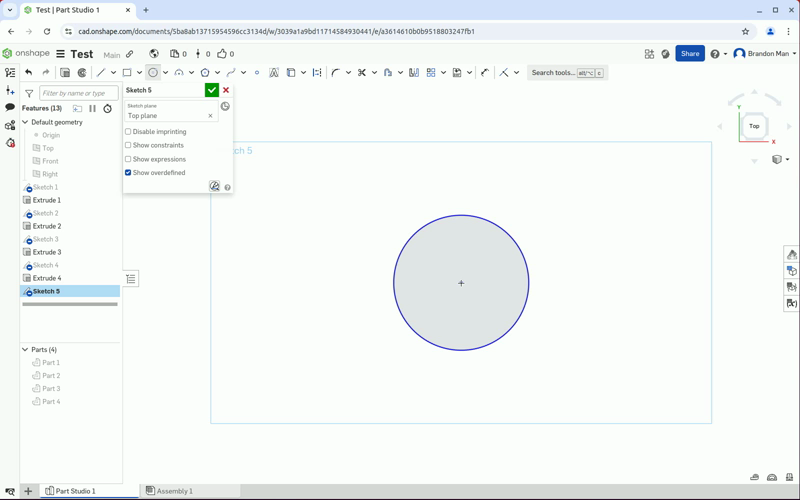
key_up(shift)
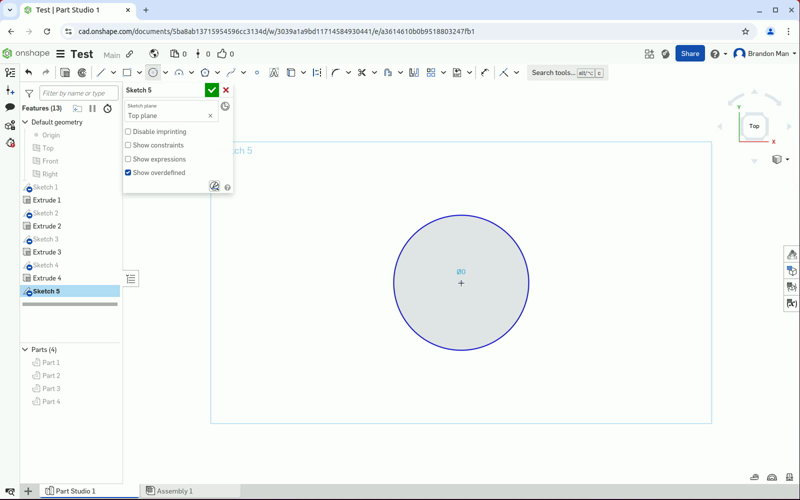
mouse_move(520, 282)
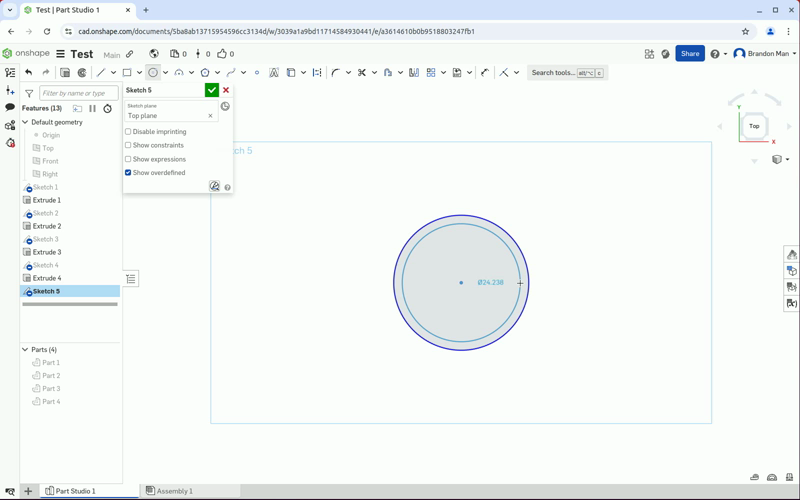
click(520, 282)
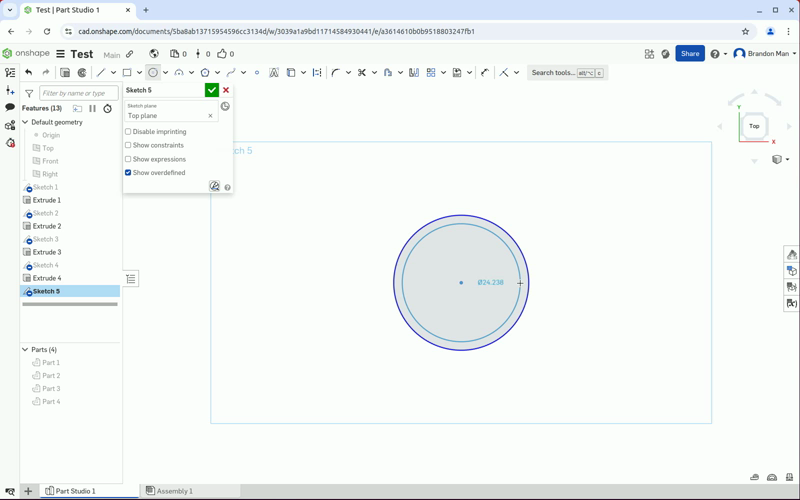
key(esc)
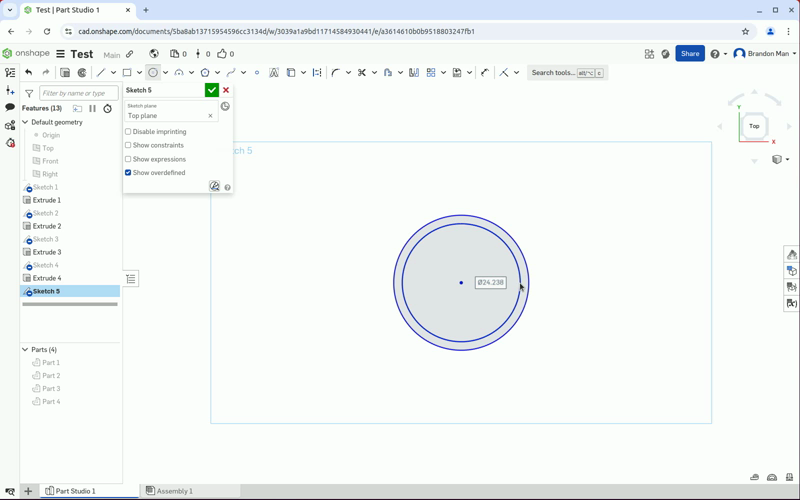
mouse_move(459, 220)
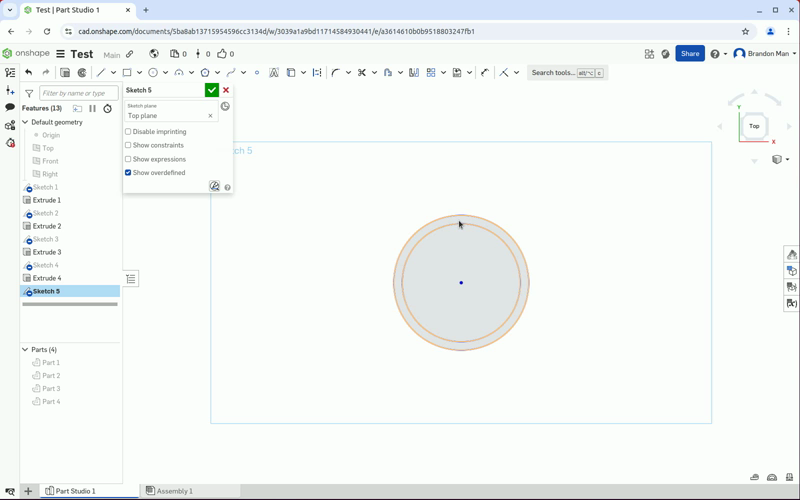
click(459, 220)
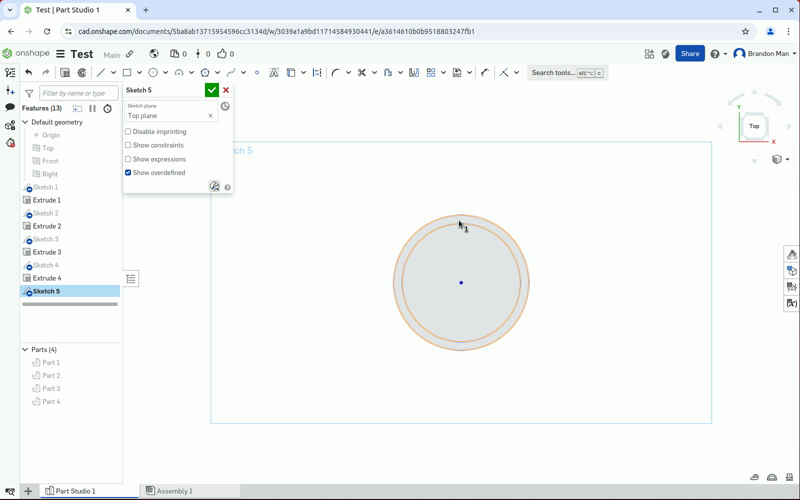
mouse_move(73, 352)
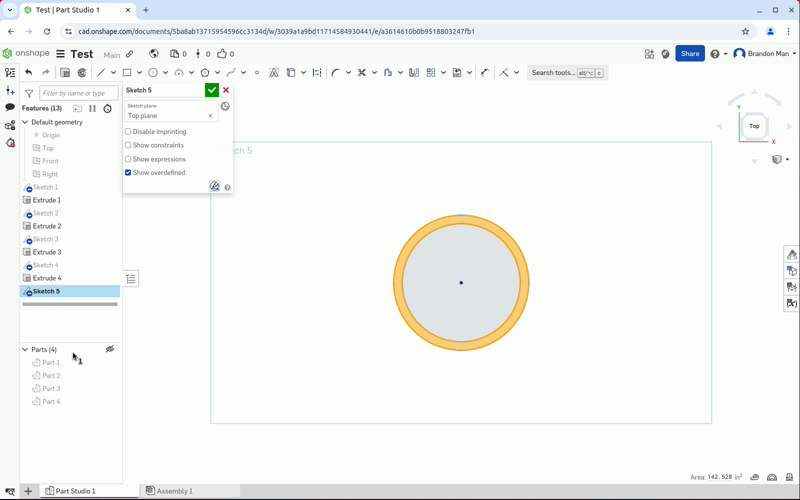
key(shift+y)
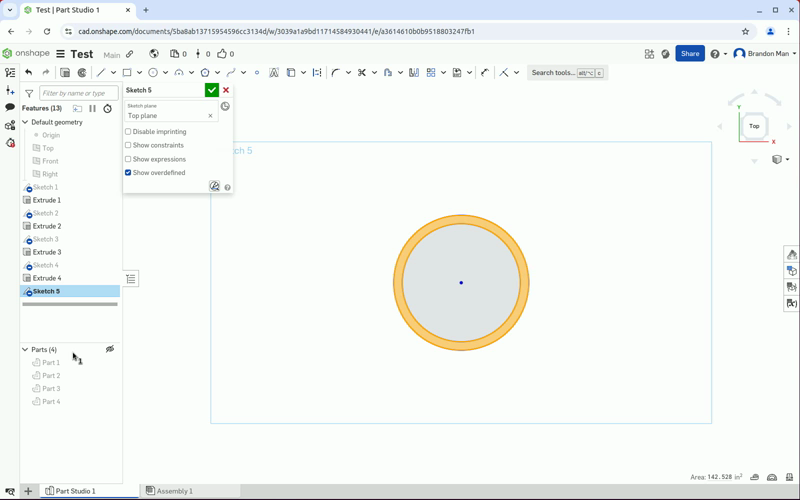
key(shift+e)
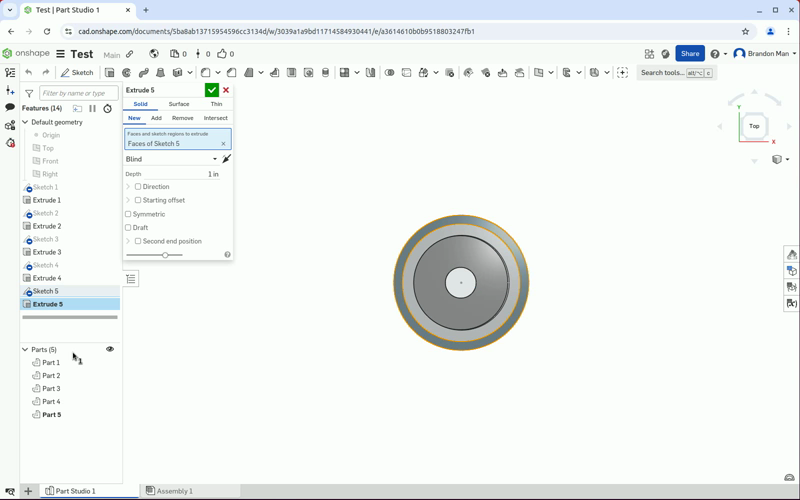
mouse_move(143, 106)
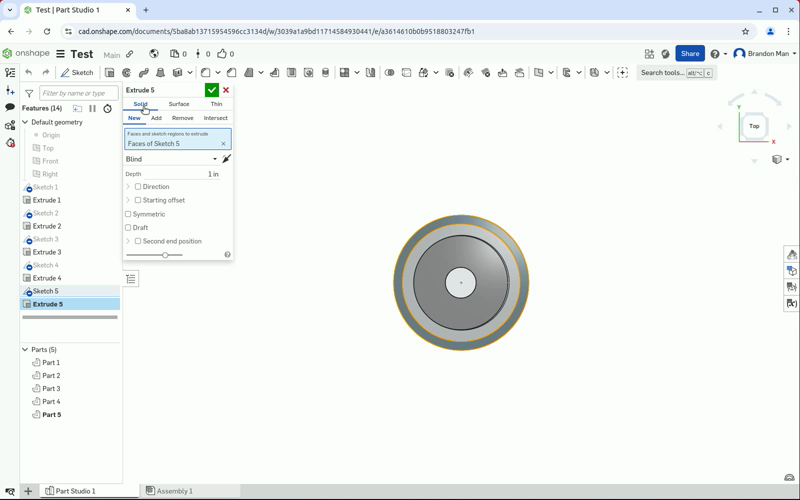
click(143, 106)
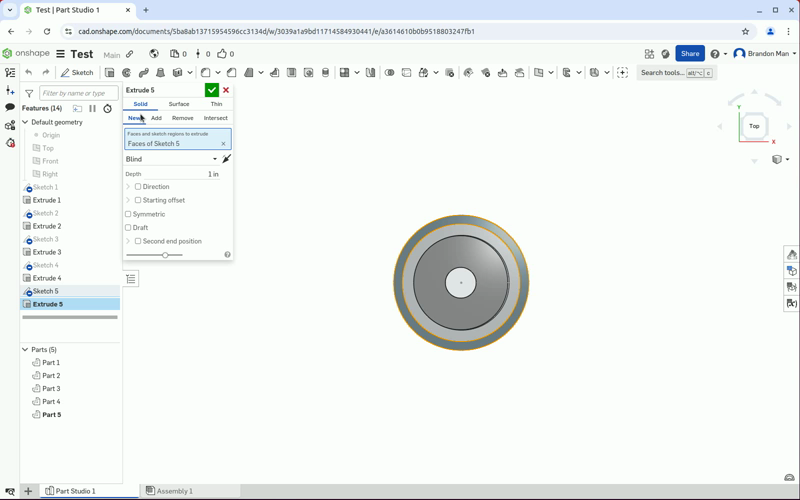
mouse_move(137, 120)
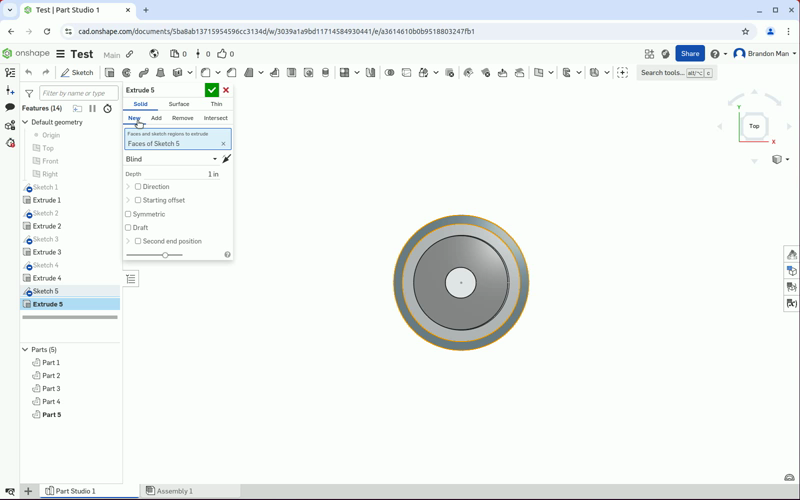
click(137, 120)
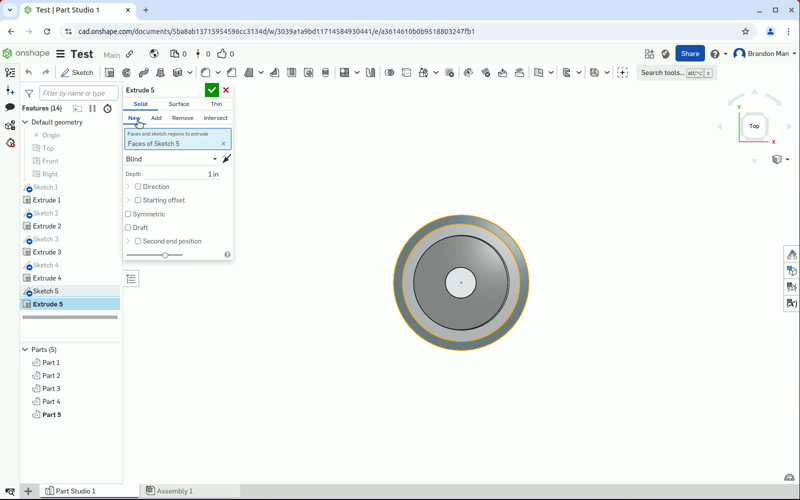
key(tab, 4)
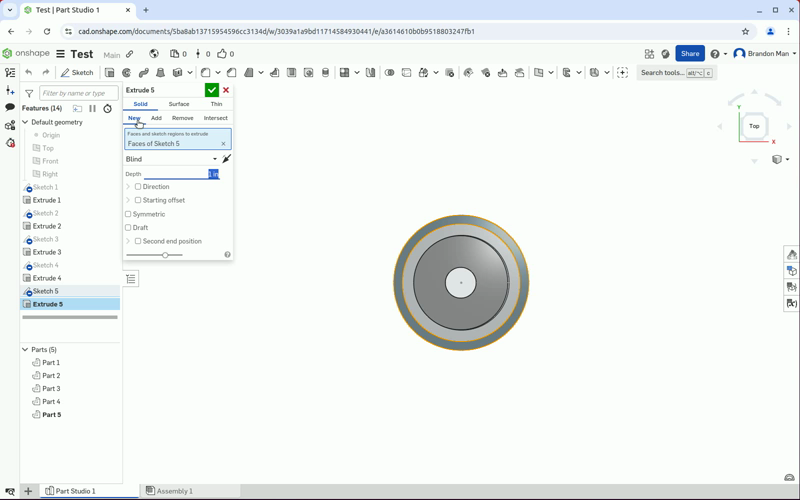
text(-8.184)
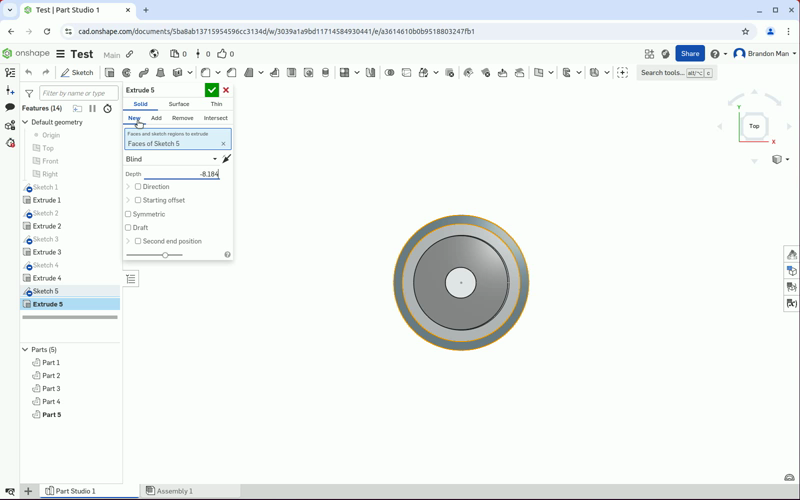
key(enter)
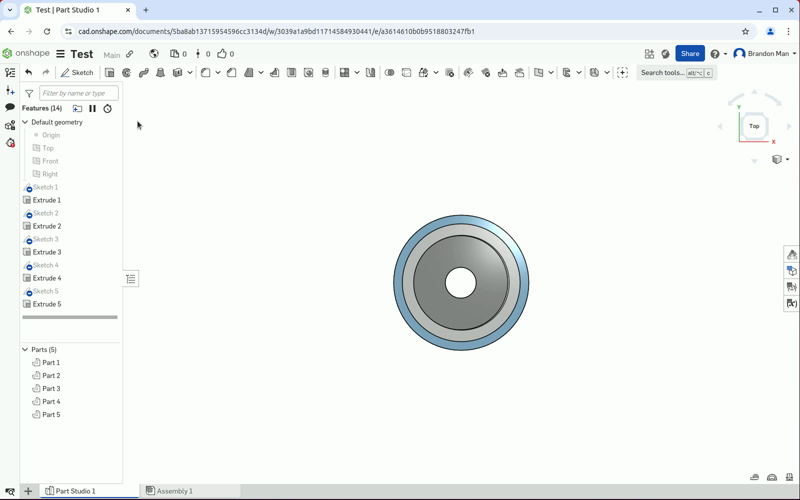
key(shift+h)
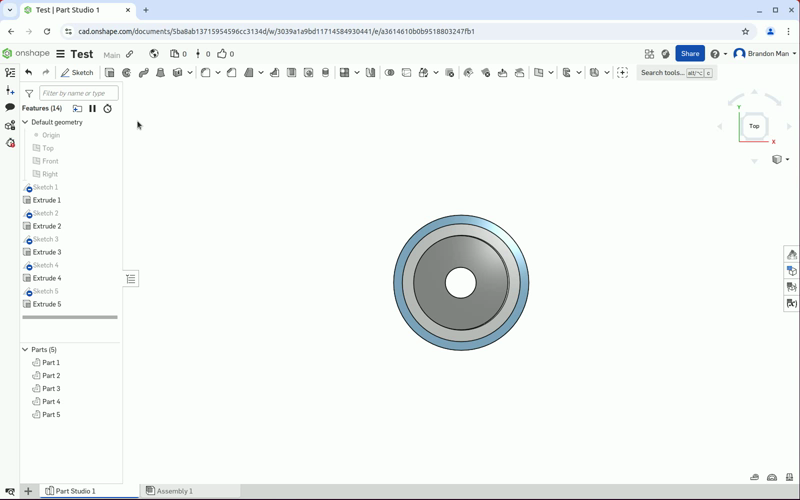
key(shift+h)
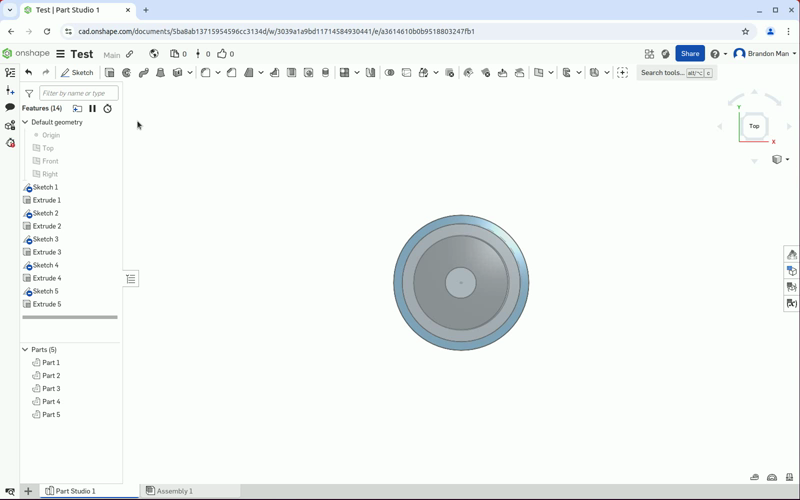
key(shift+7)
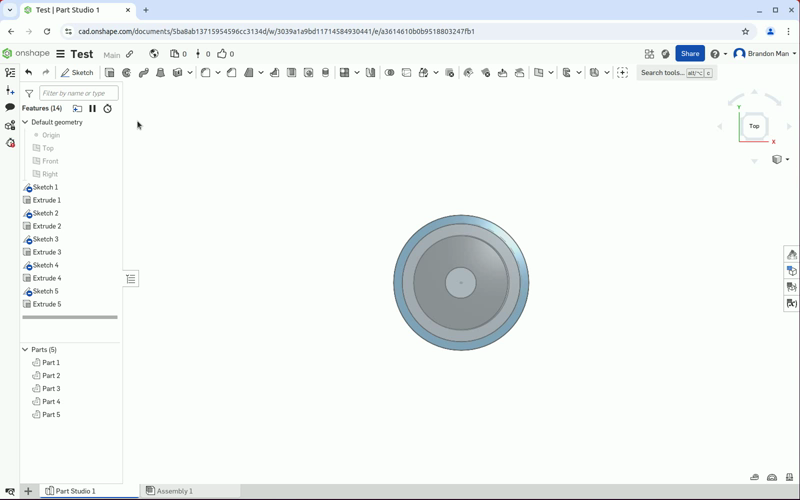
key(up, 3)
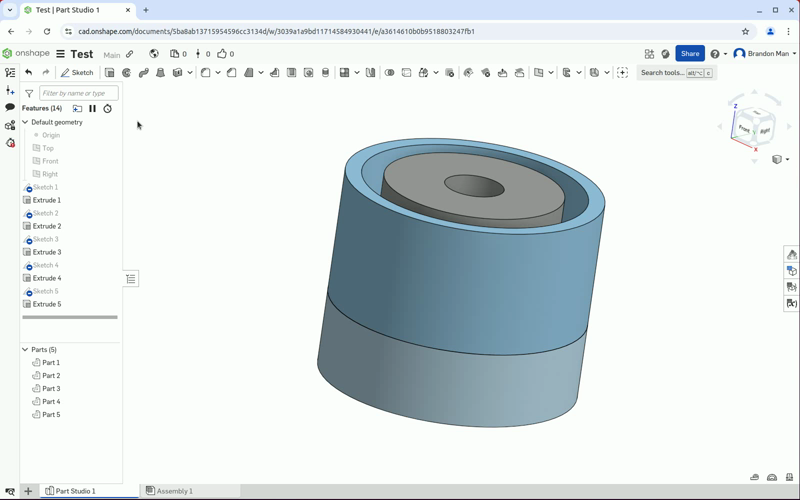
key(left, 3)
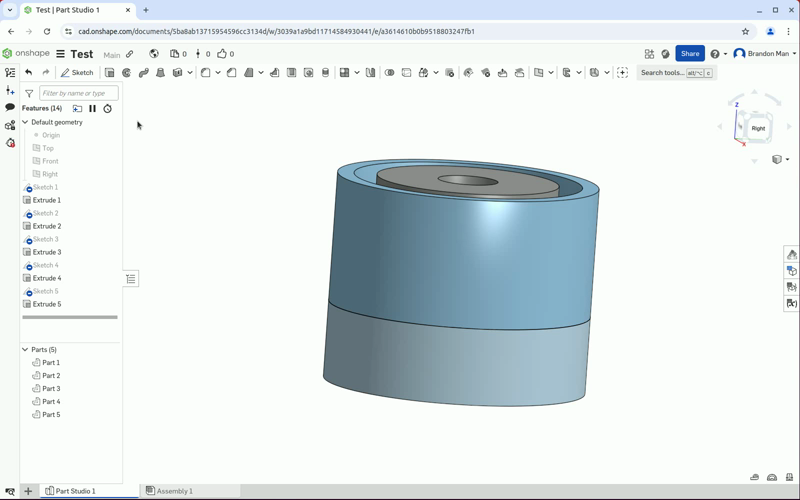
key(right, 3)
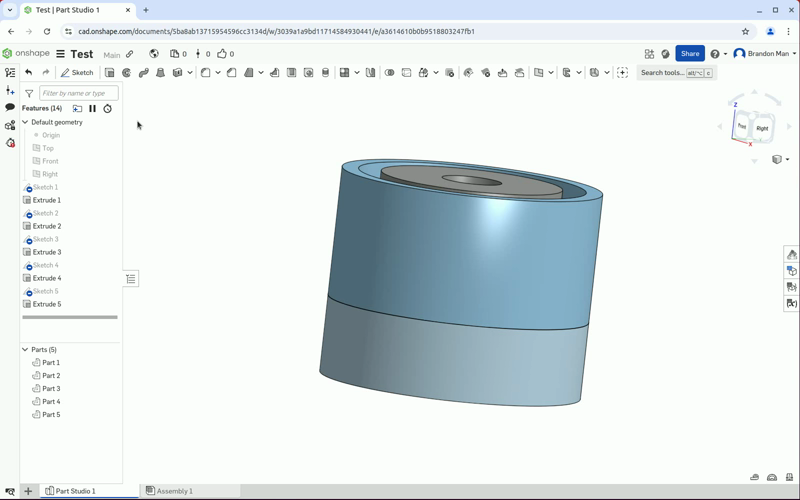
key(down, 3)
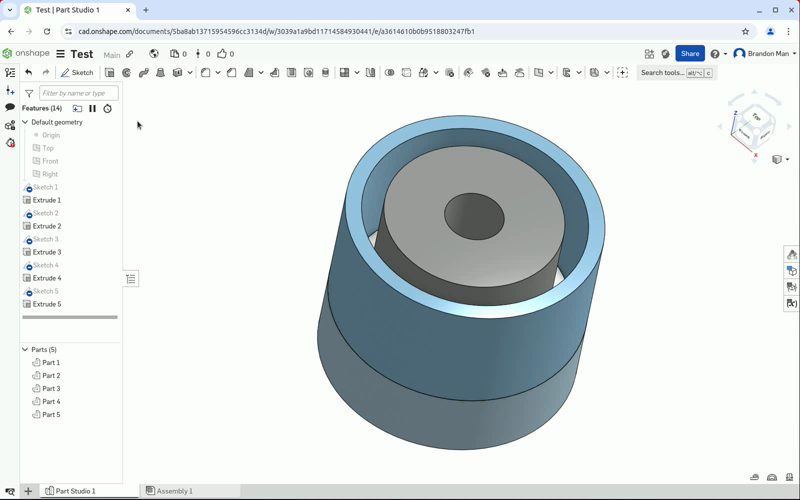
mouse_move(73, 189)
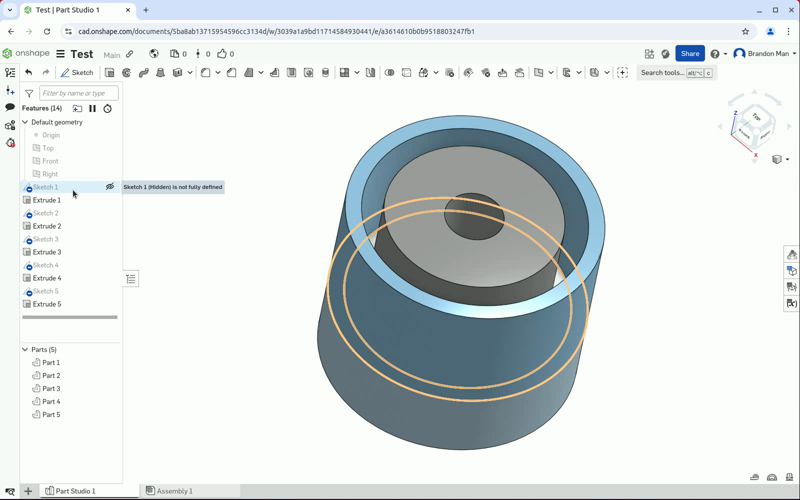
click(73, 189)